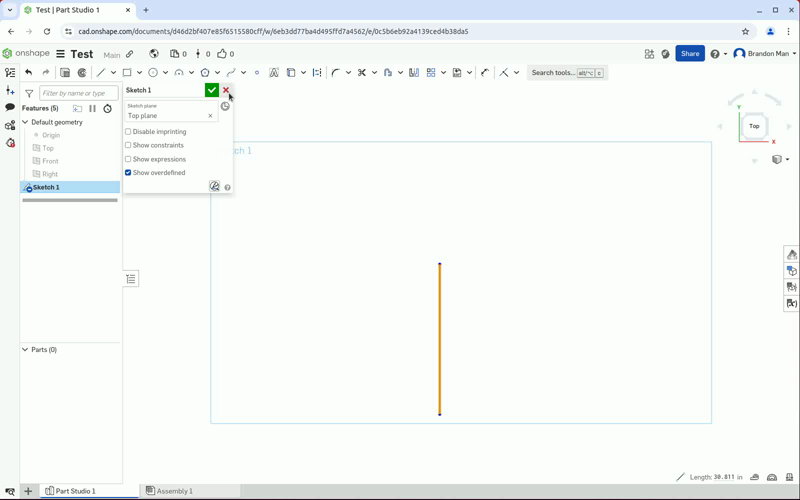
key(shift+h)
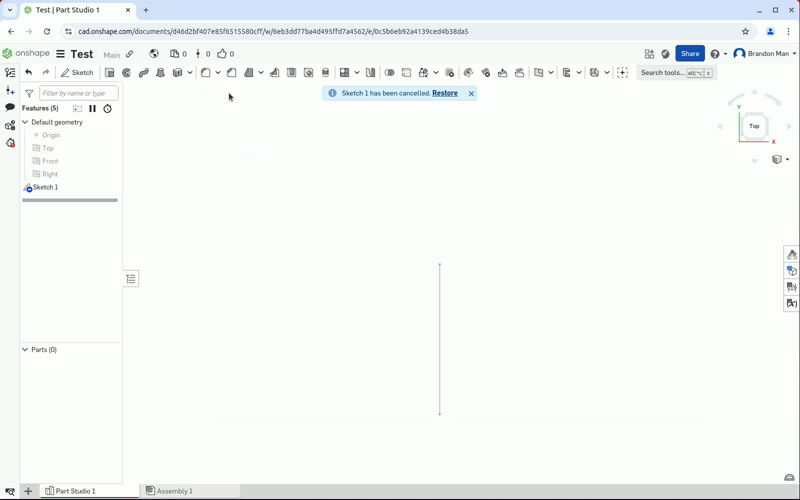
key(shift+s)
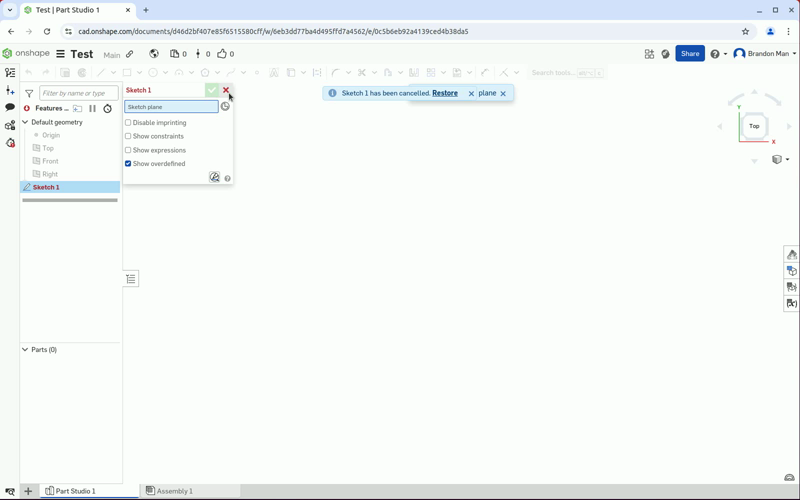
mouse_move(73, 150)
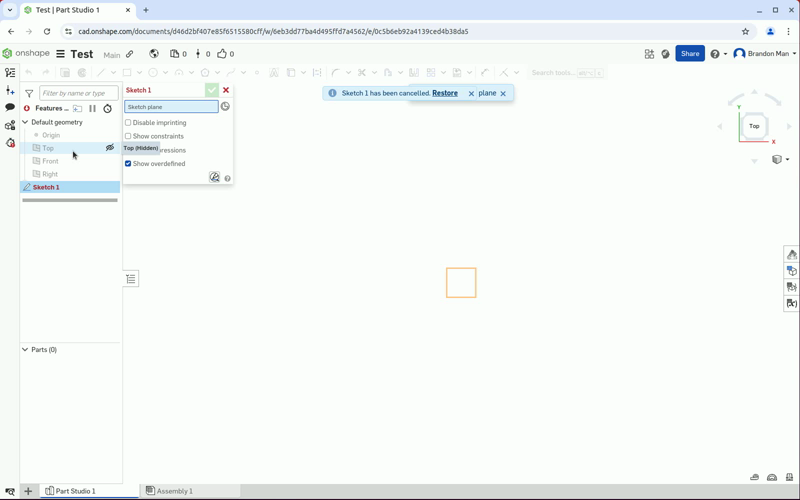
click(73, 150)
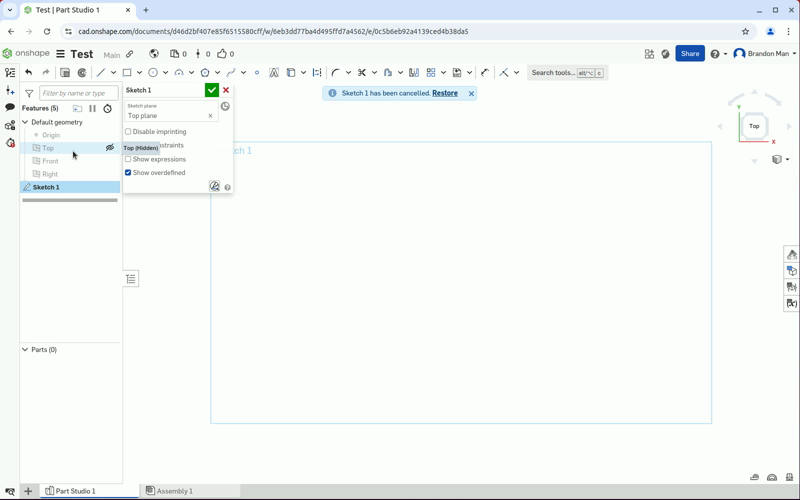
mouse_move(73, 352)
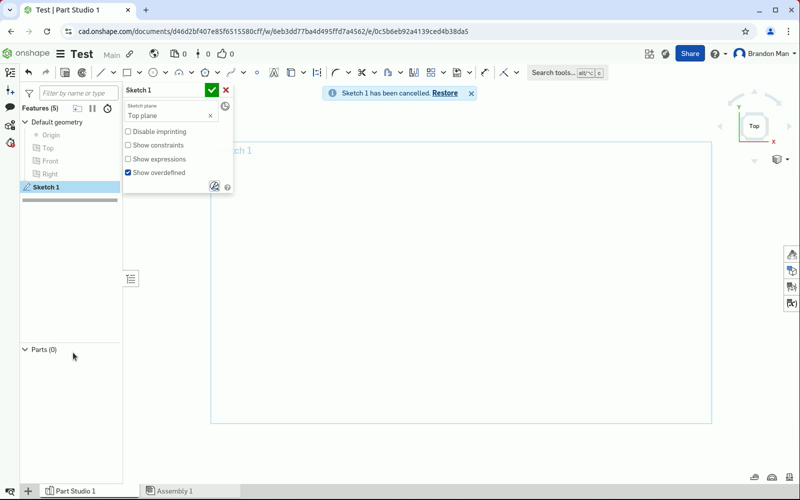
key(y)
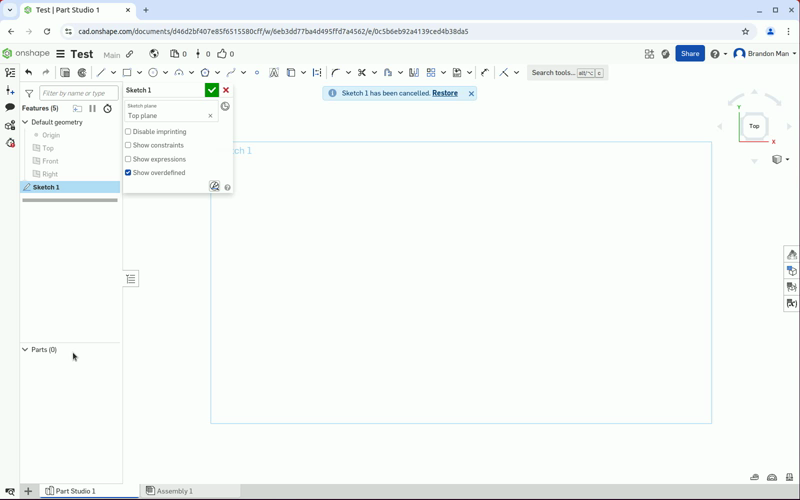
key(l)
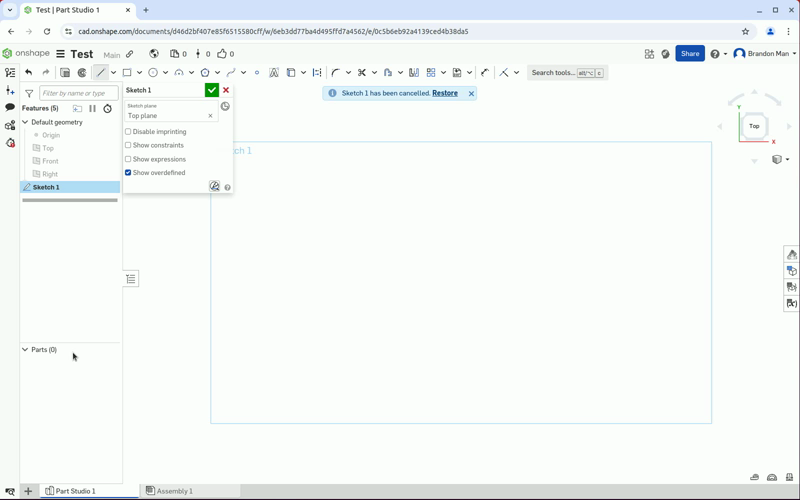
key_down(shift)
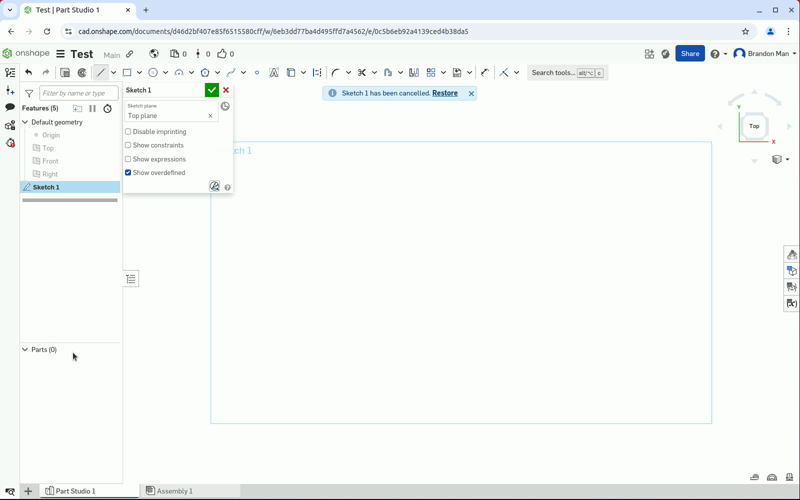
mouse_move(418, 313)
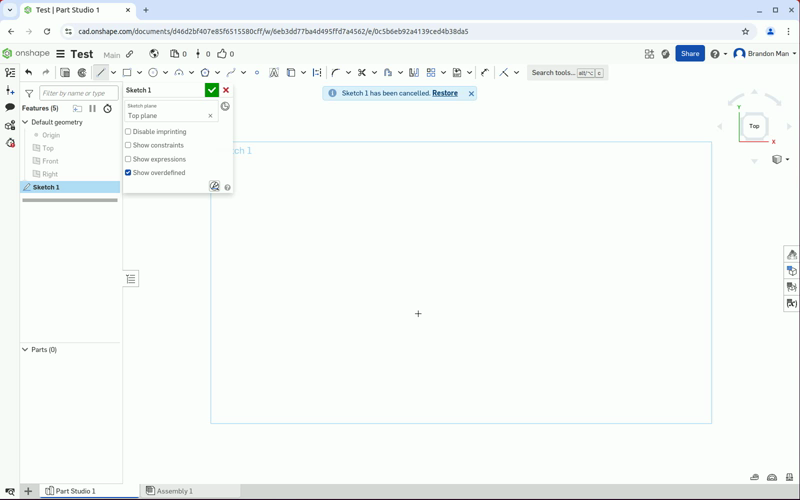
click(418, 313)
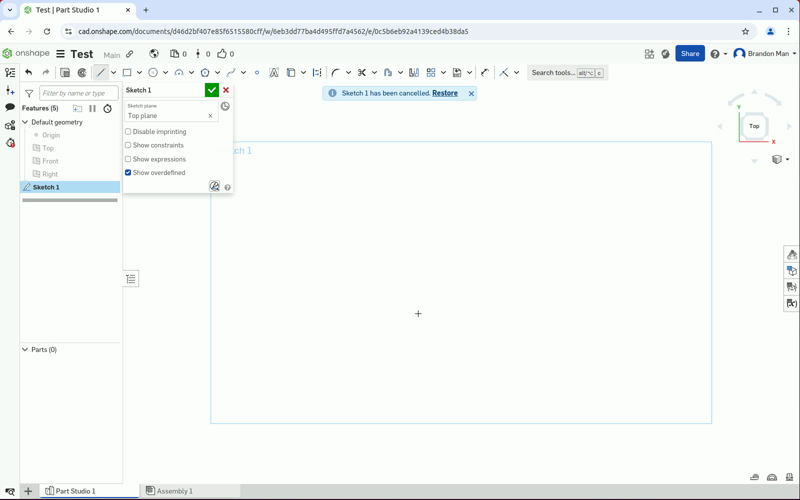
key_up(shift)
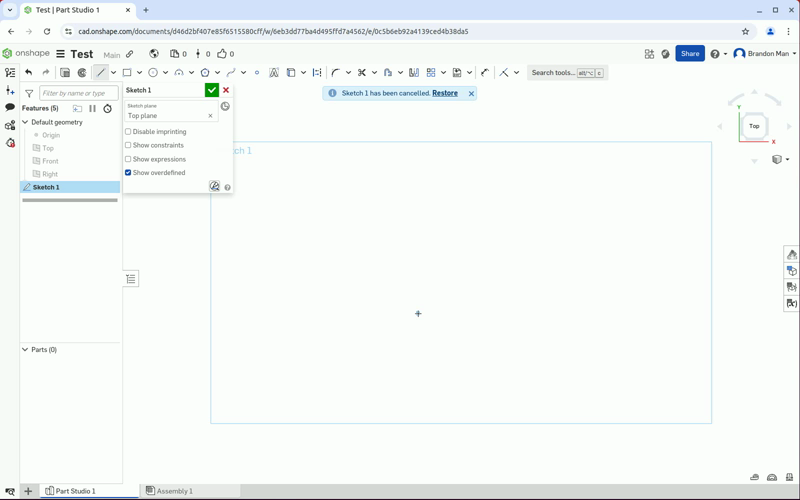
key_down(shift)
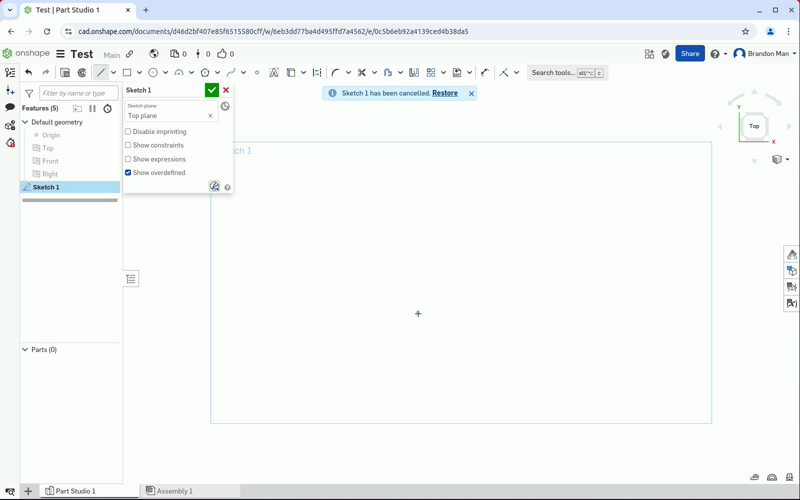
mouse_move(503, 313)
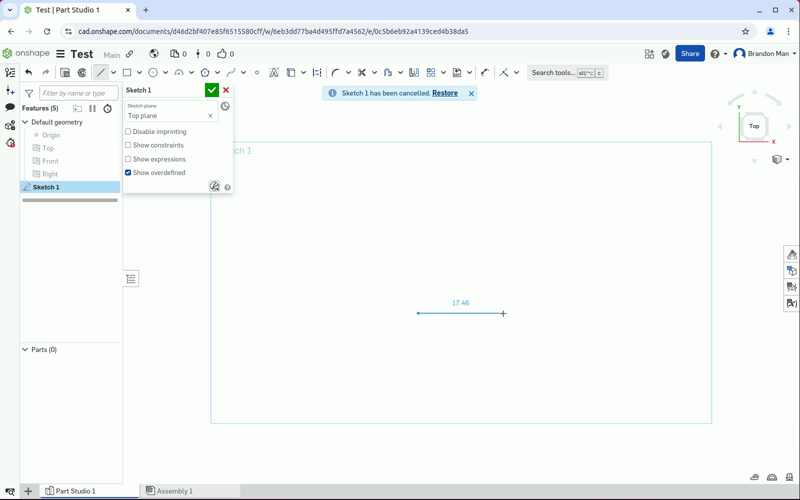
click(503, 313)
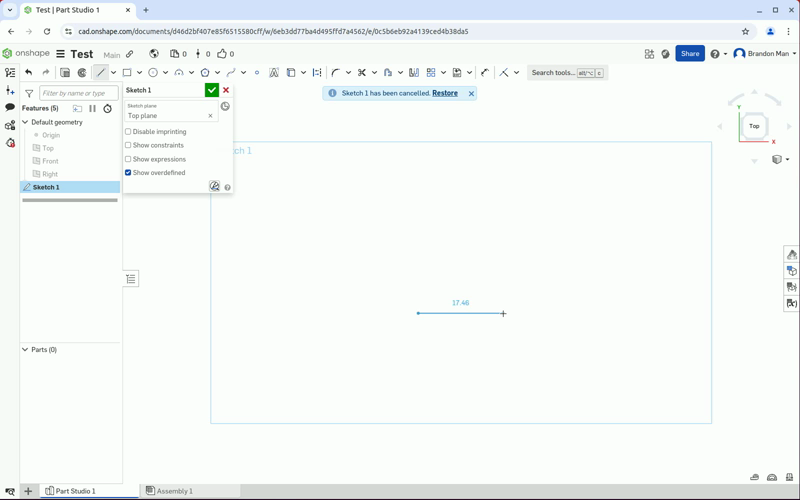
key_up(shift)
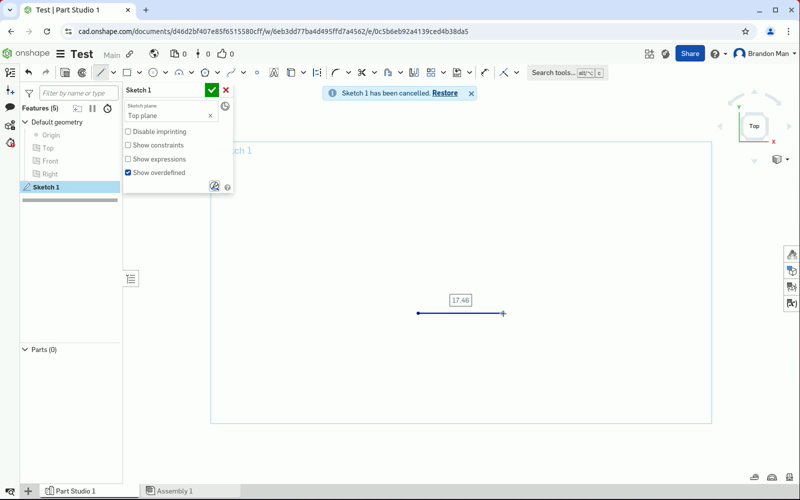
key_down(shift)
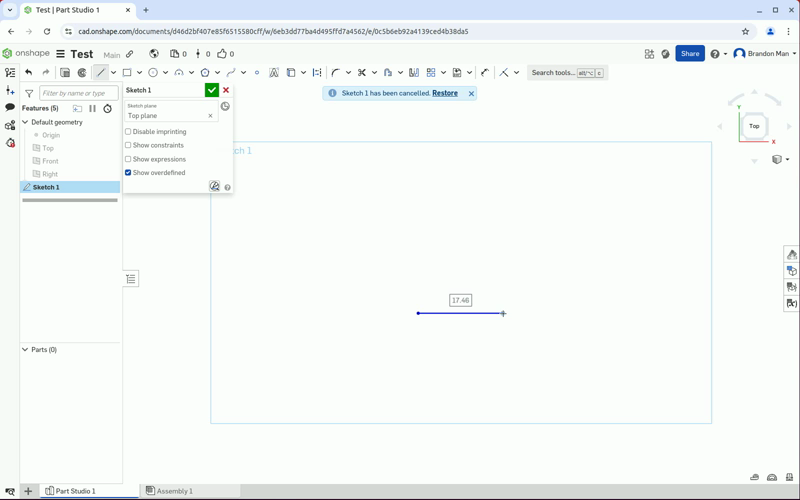
mouse_move(503, 211)
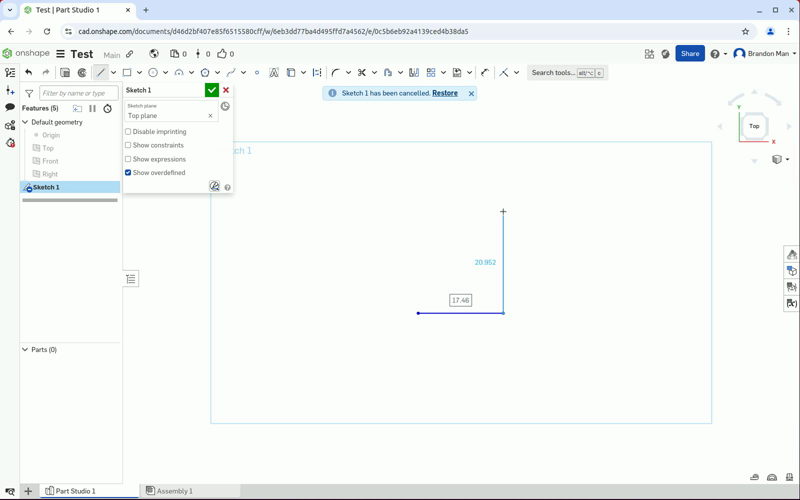
click(503, 211)
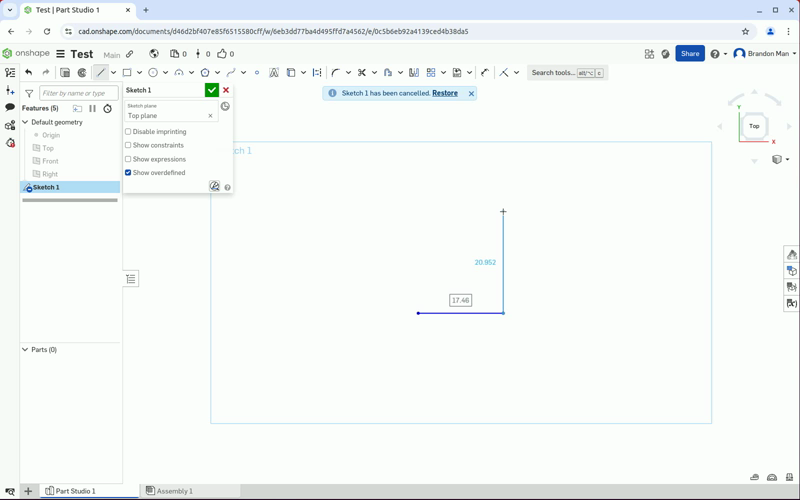
key_up(shift)
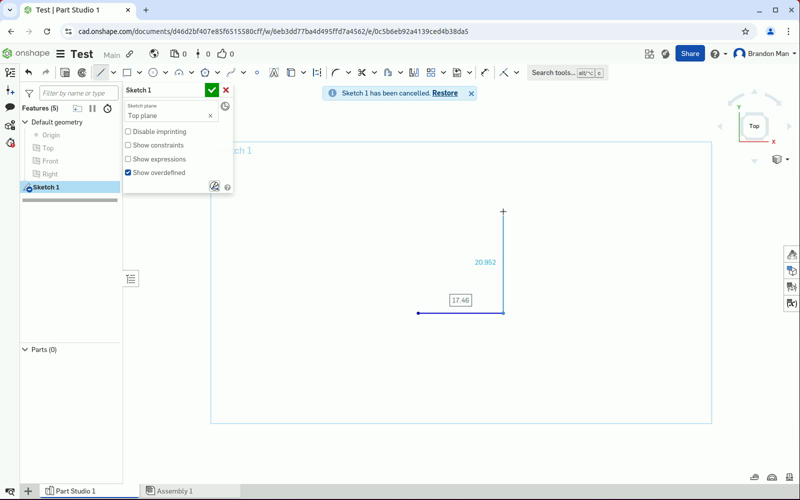
key(esc)
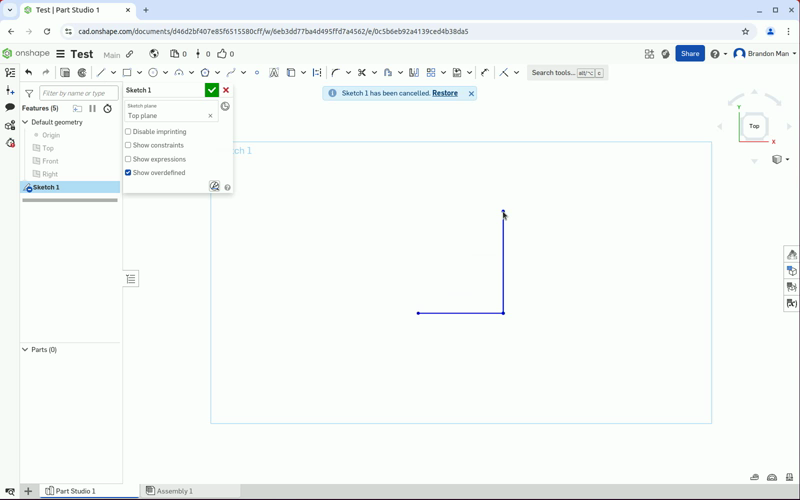
key(a)
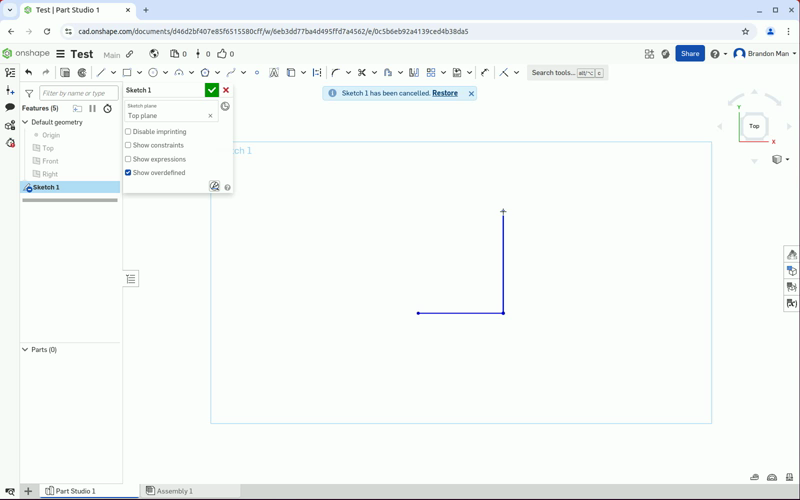
mouse_move(503, 211)
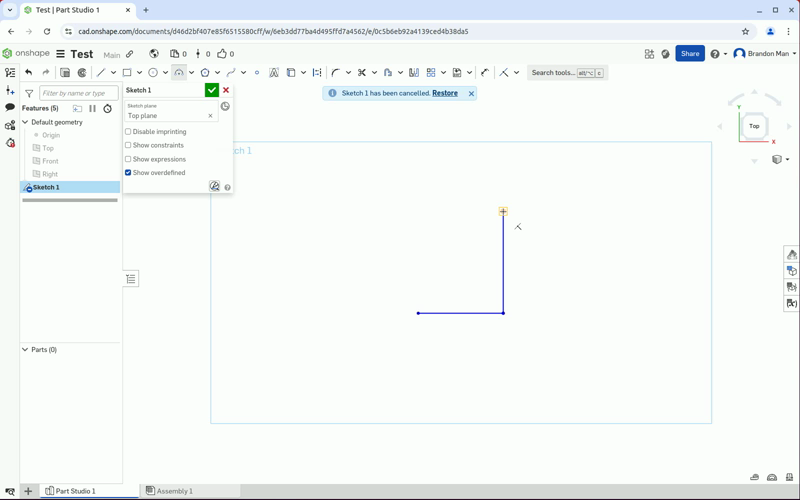
click(503, 211)
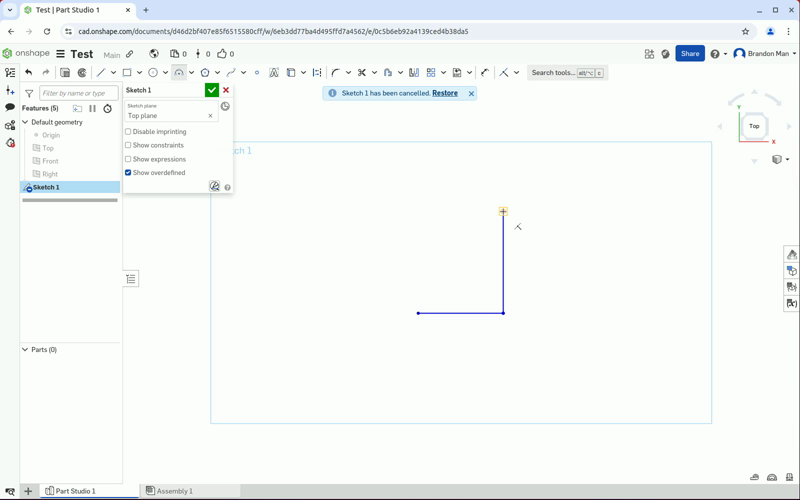
key_down(shift)
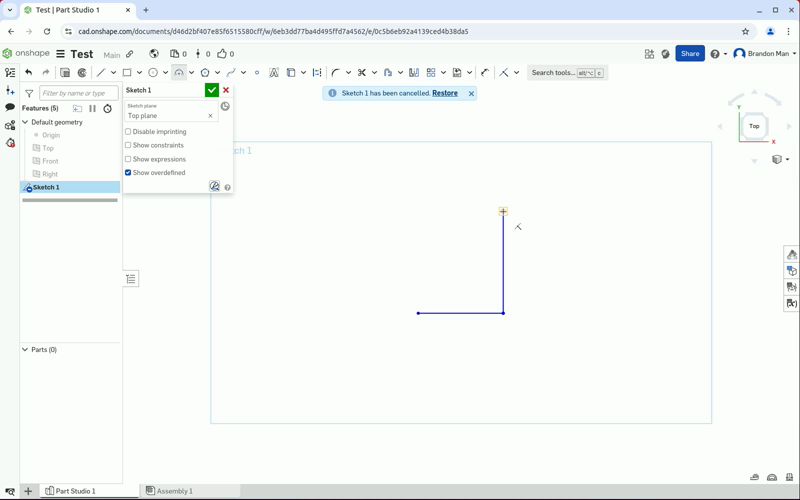
mouse_move(418, 211)
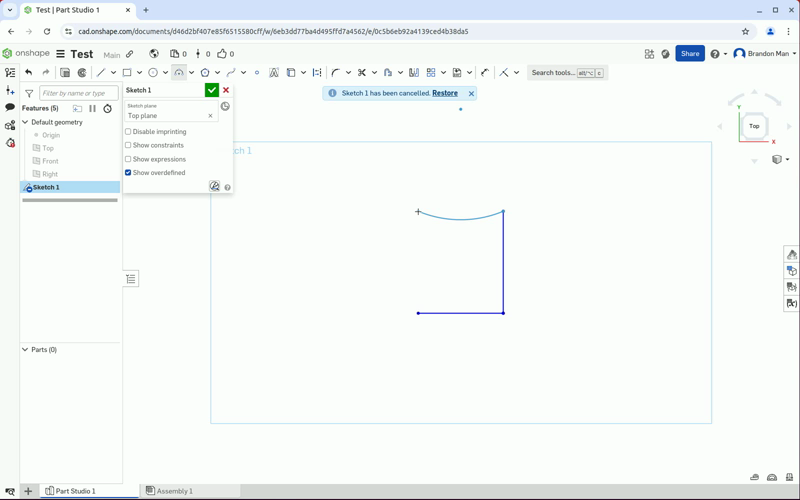
click(418, 211)
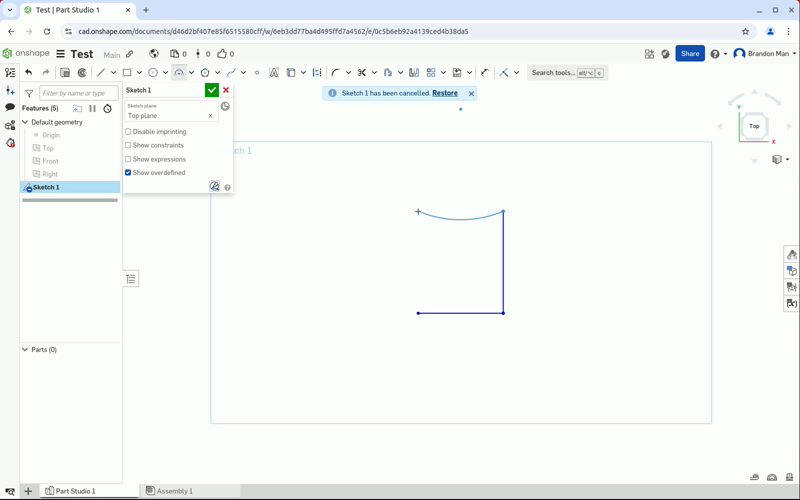
mouse_move(461, 253)
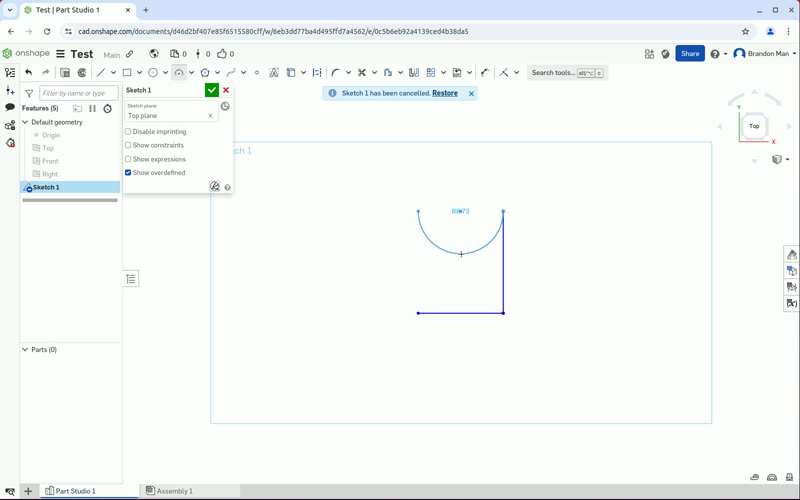
click(461, 253)
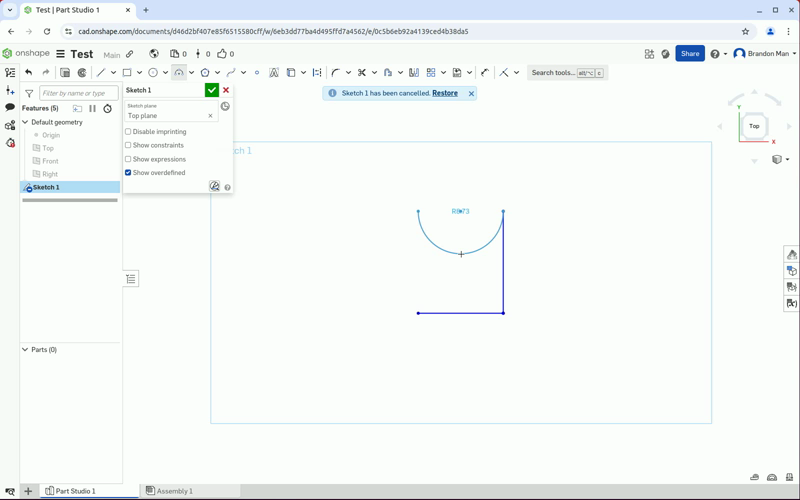
key_up(shift)
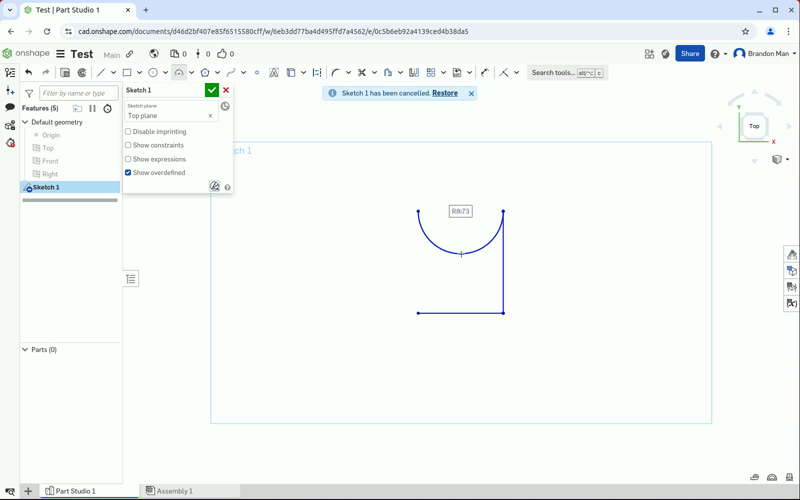
key(esc)
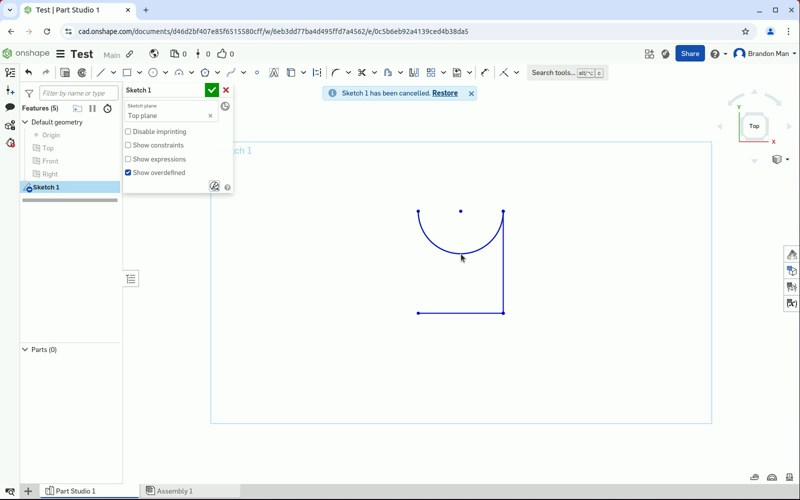
key(l)
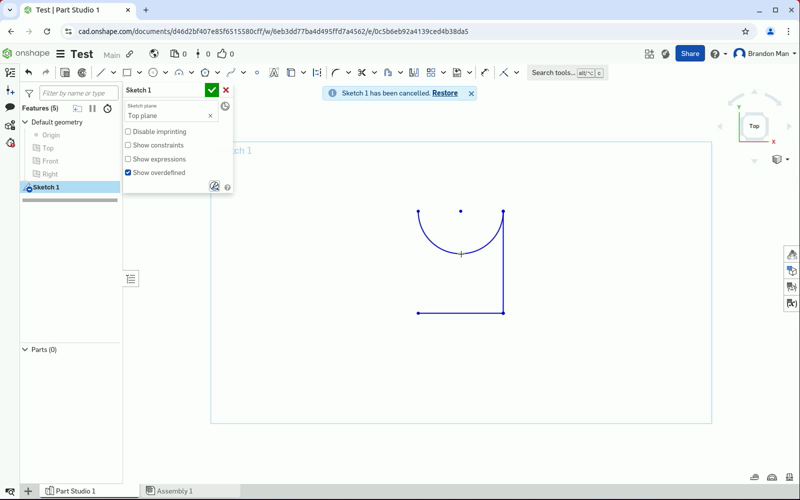
mouse_move(418, 211)
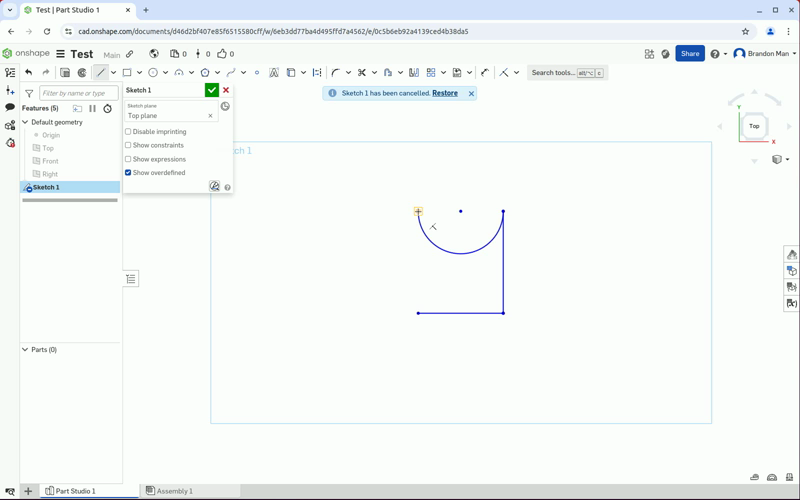
click(418, 211)
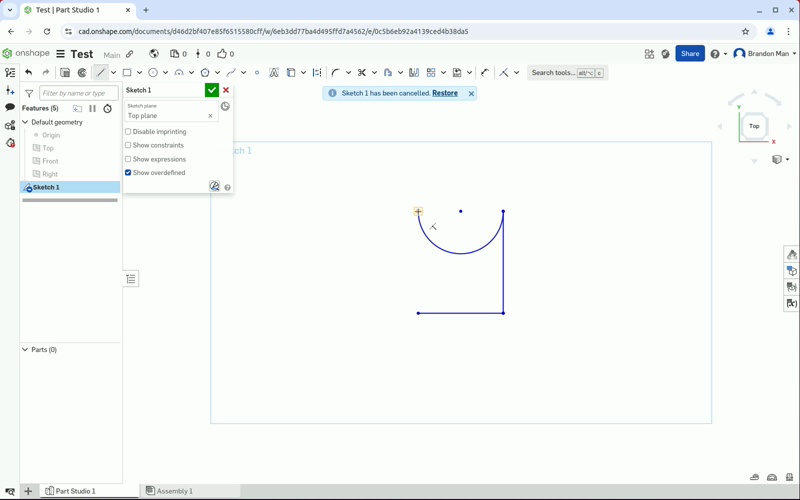
key_down(shift)
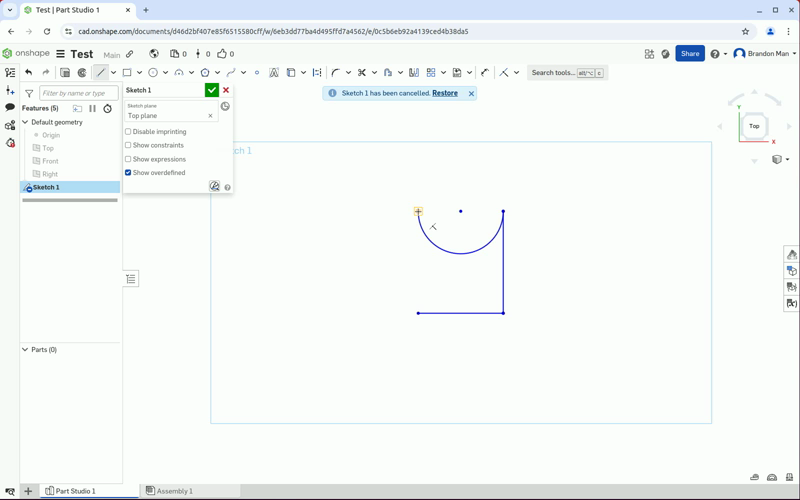
mouse_move(418, 313)
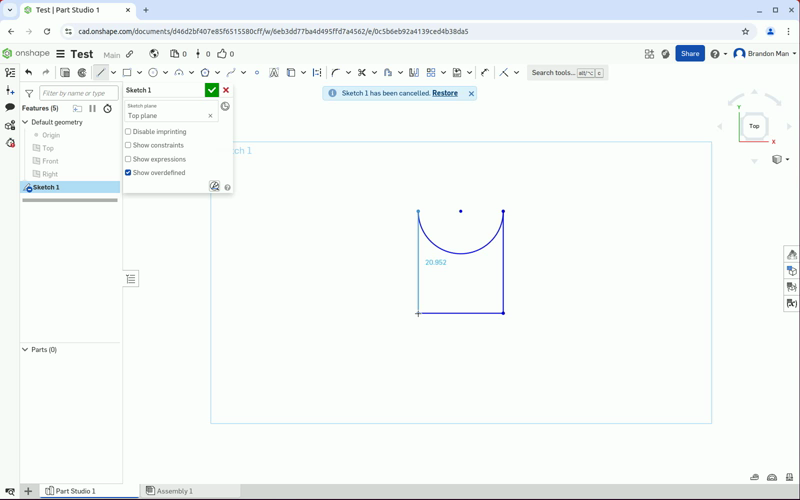
key_up(shift)
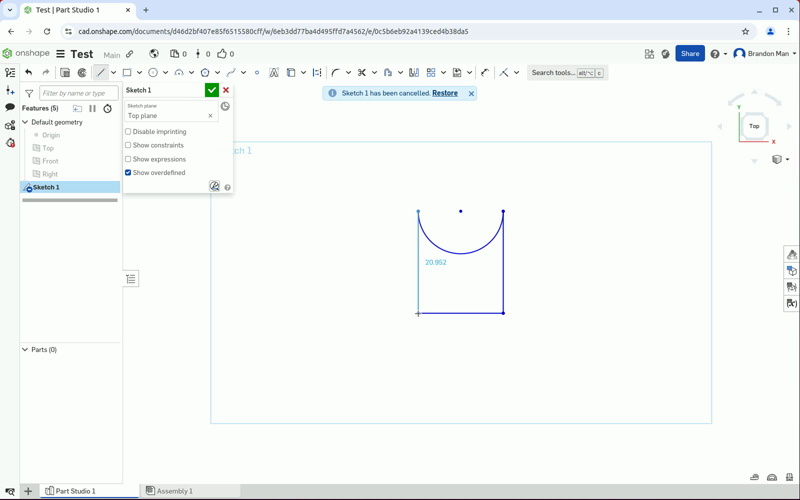
click(418, 313)
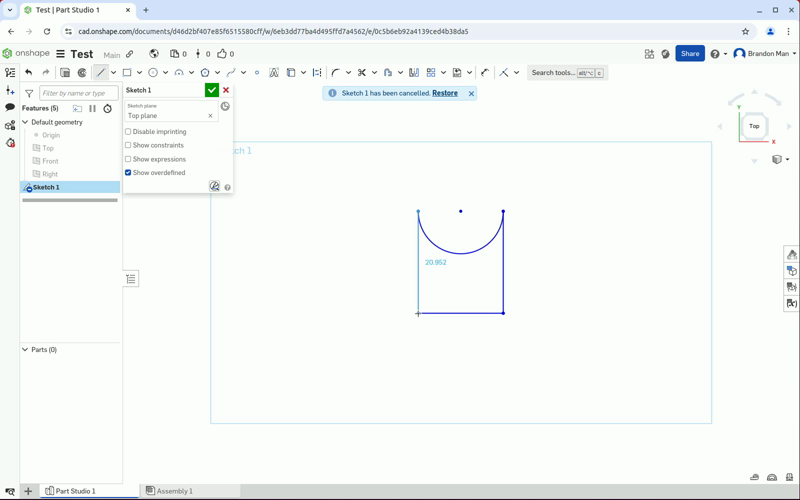
key(esc)
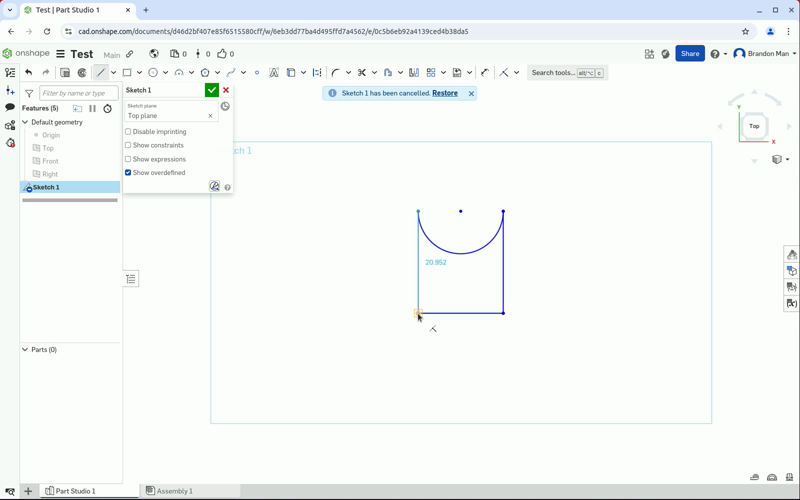
mouse_move(483, 285)
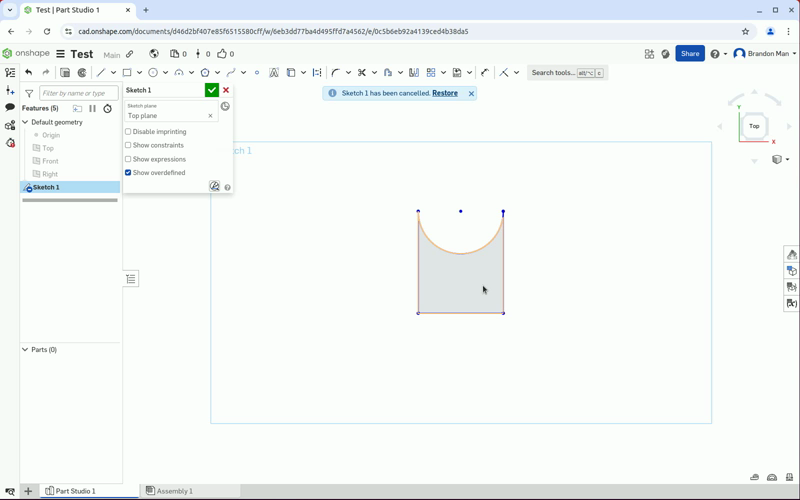
scroll(6)
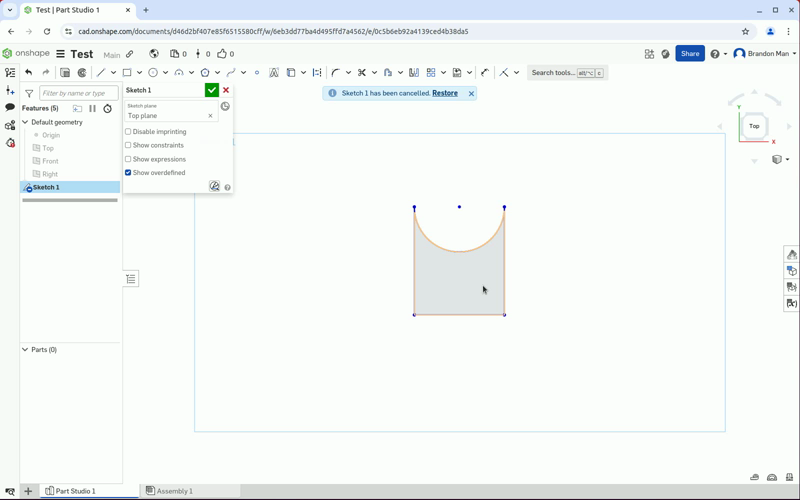
scroll(6)
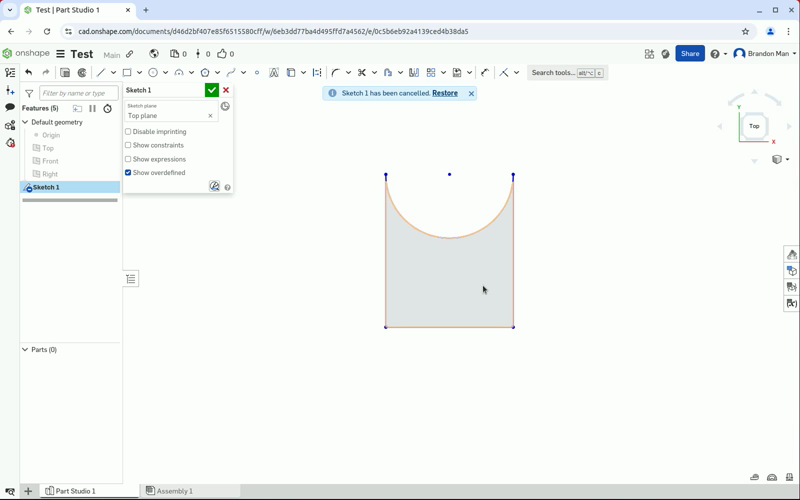
scroll(6)
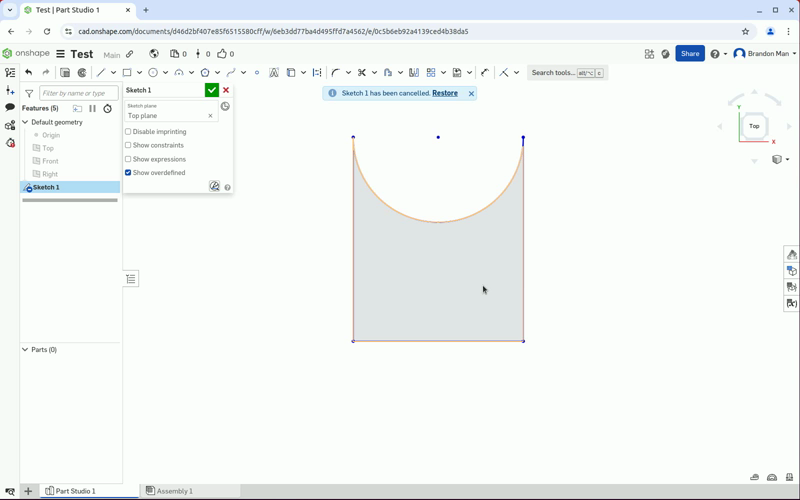
scroll(6)
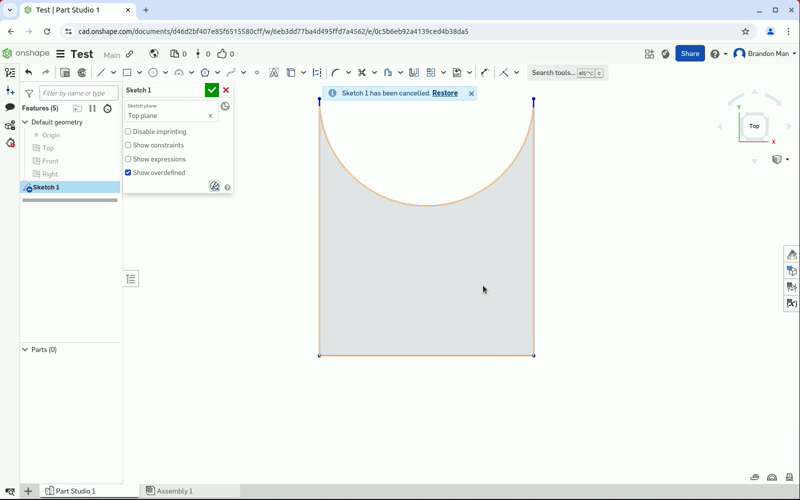
scroll(6)
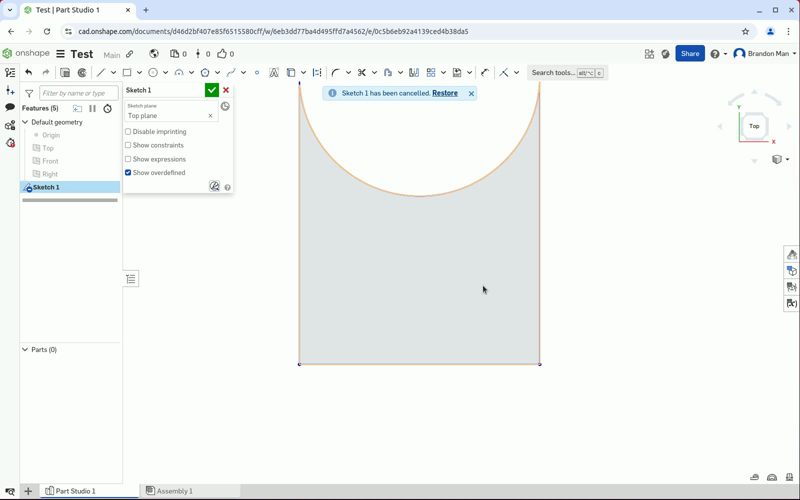
scroll(6)
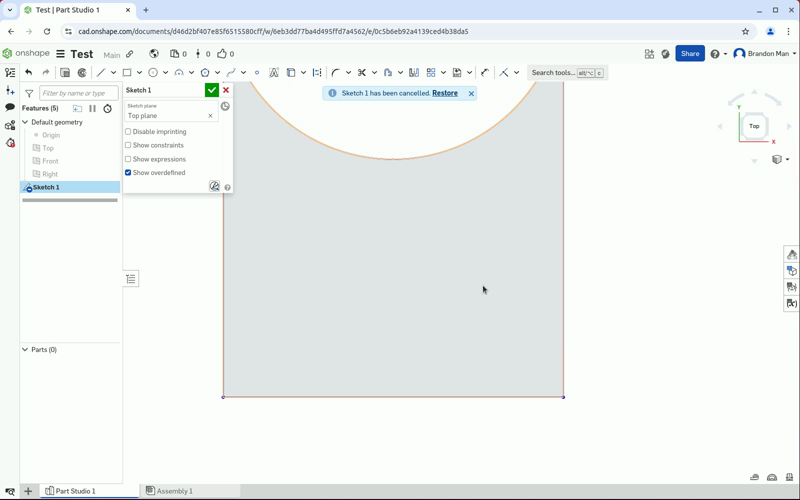
scroll(6)
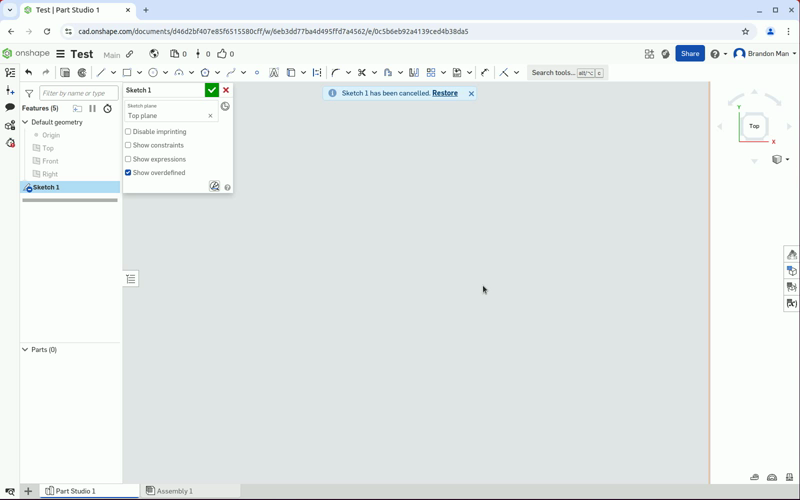
click(483, 285)
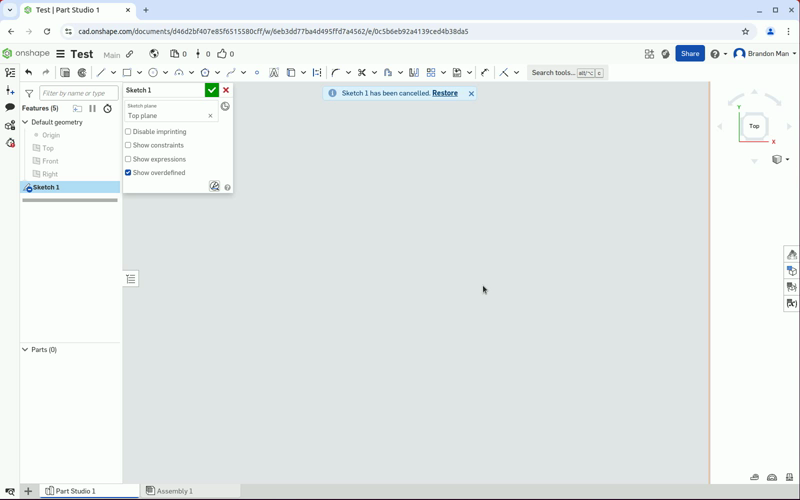
scroll(-6)
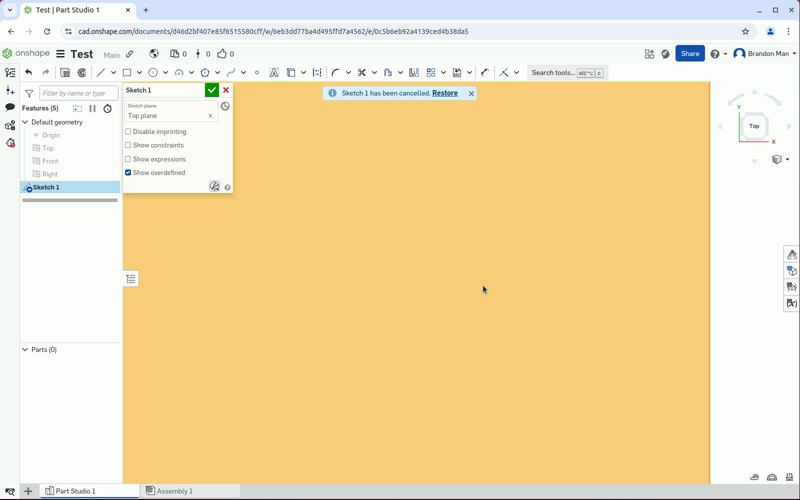
scroll(-6)
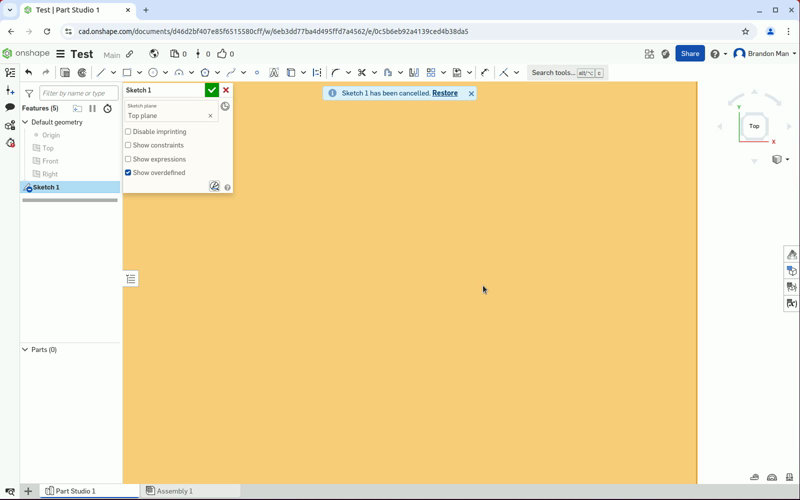
scroll(-6)
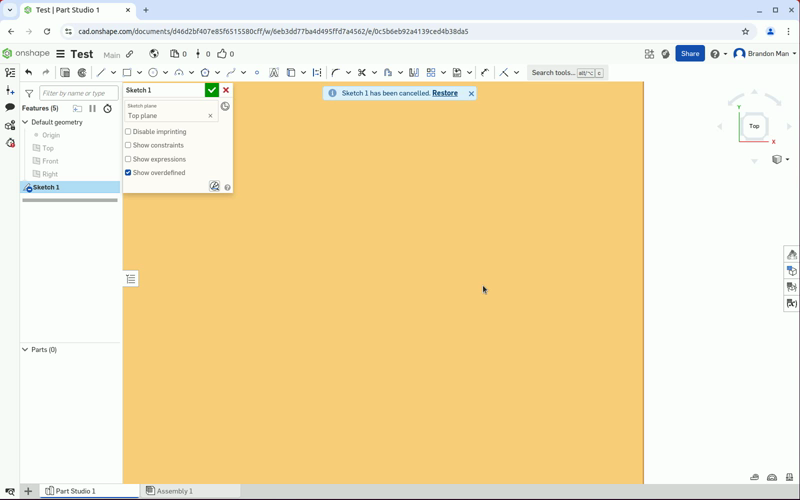
scroll(-6)
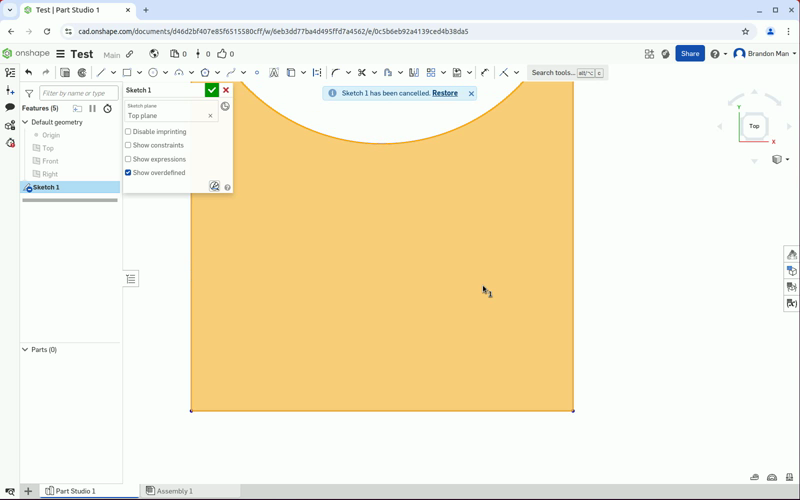
scroll(-6)
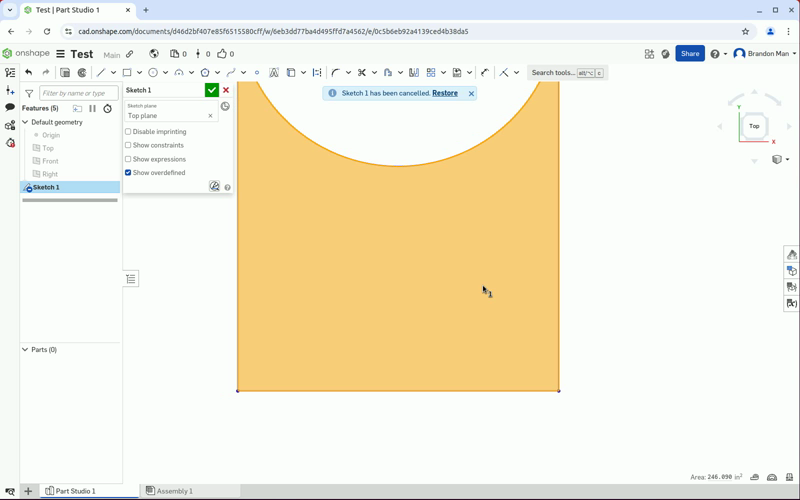
scroll(-6)
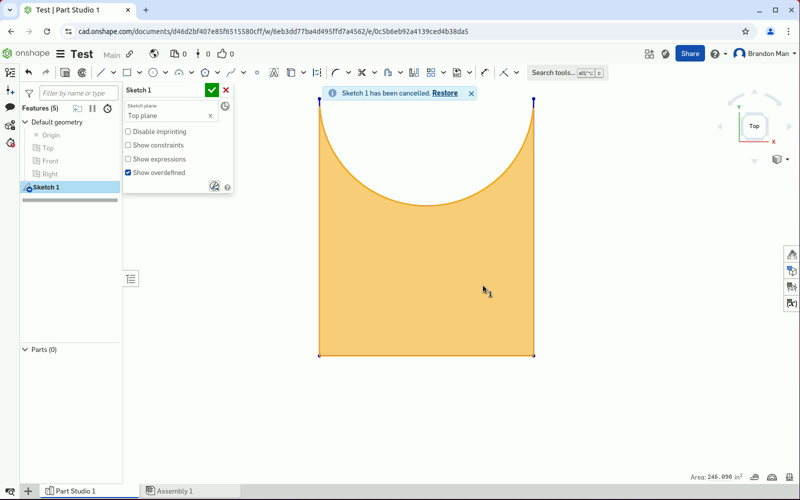
scroll(-6)
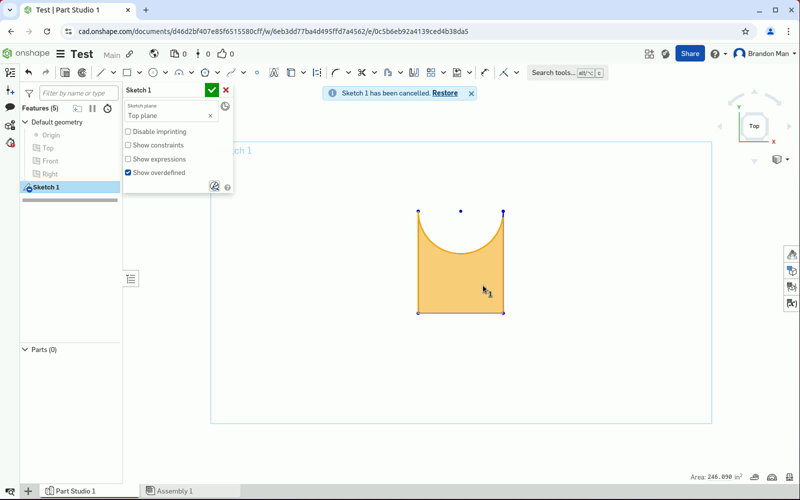
mouse_move(73, 352)
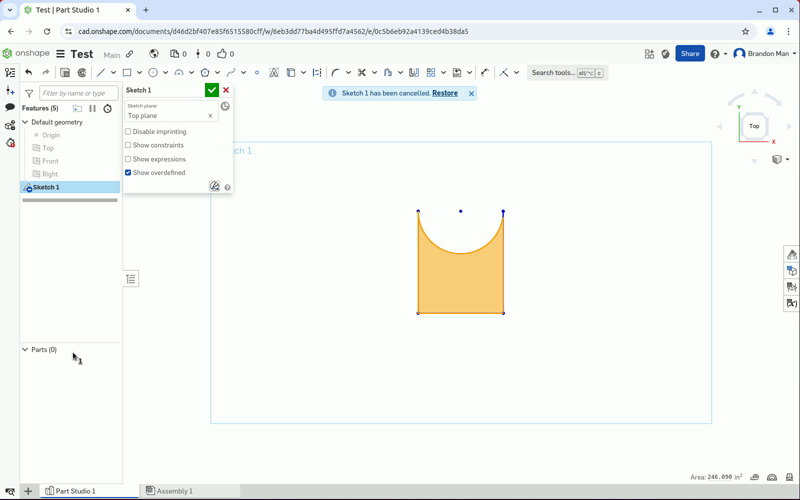
key(shift+y)
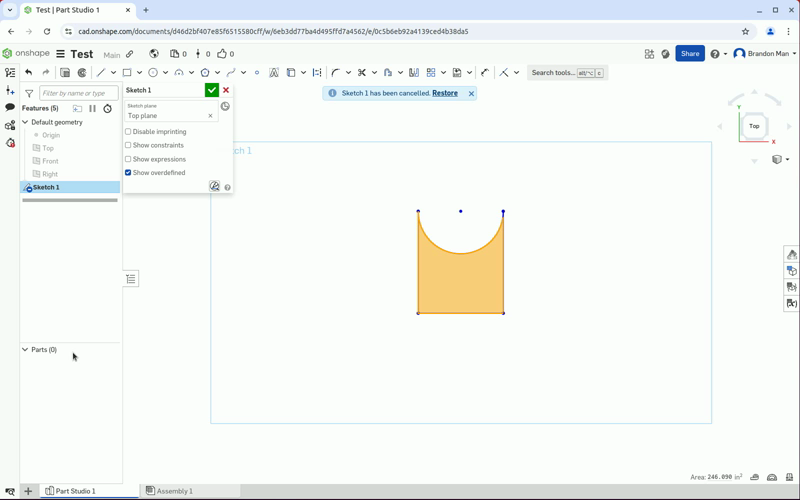
key(shift+e)
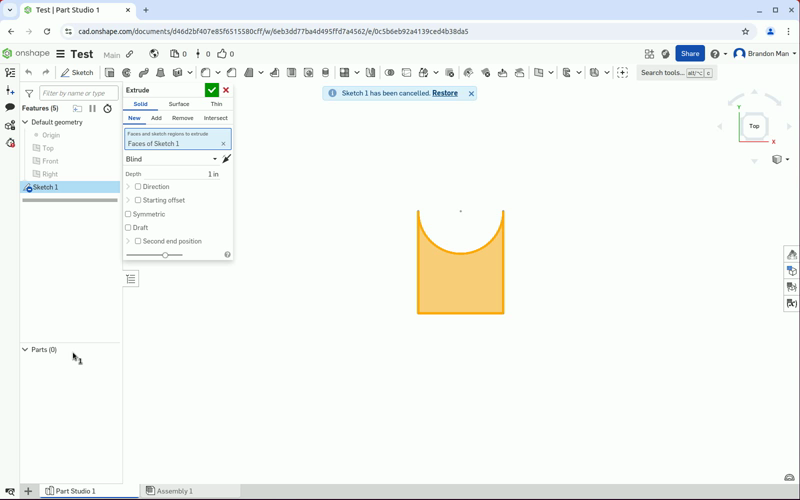
mouse_move(143, 106)
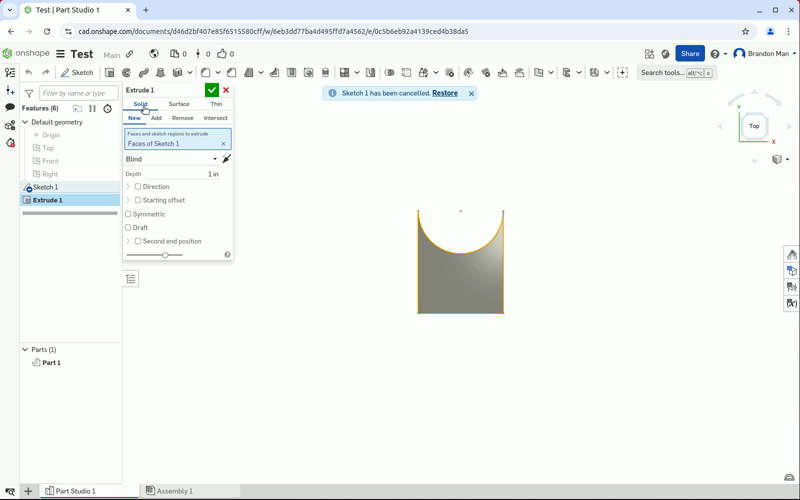
click(143, 106)
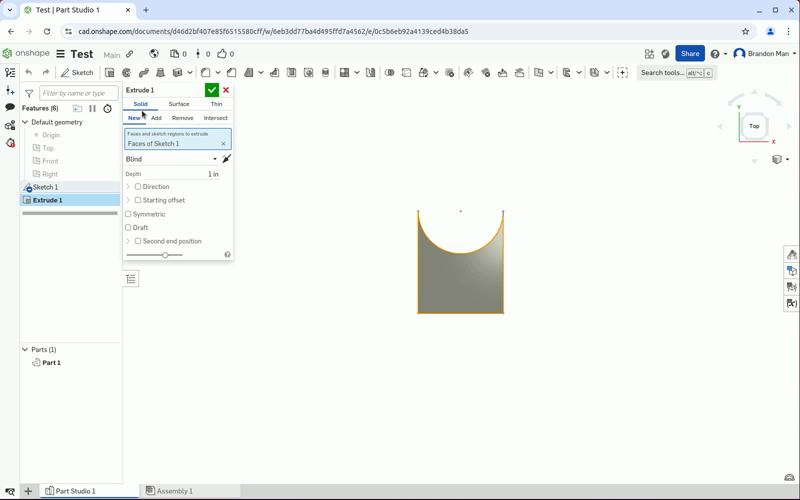
mouse_move(137, 120)
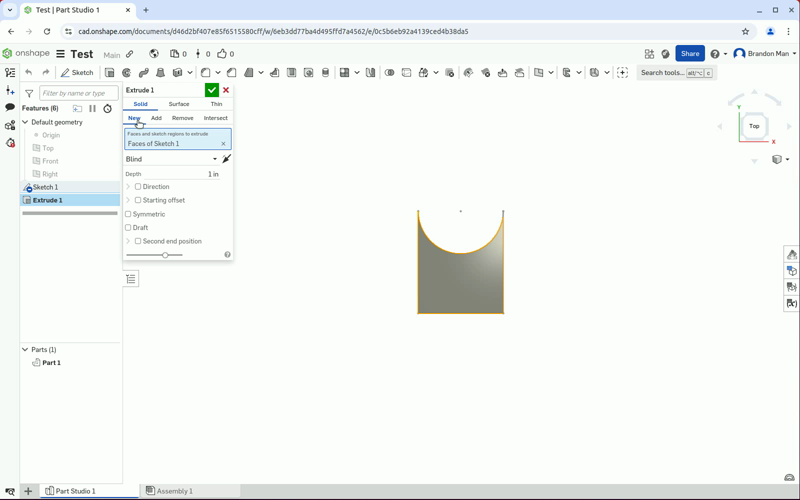
click(137, 120)
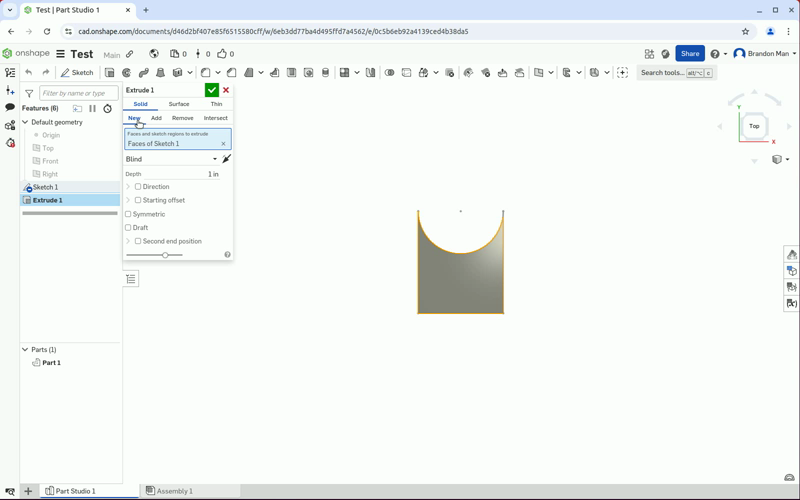
key(tab, 4)
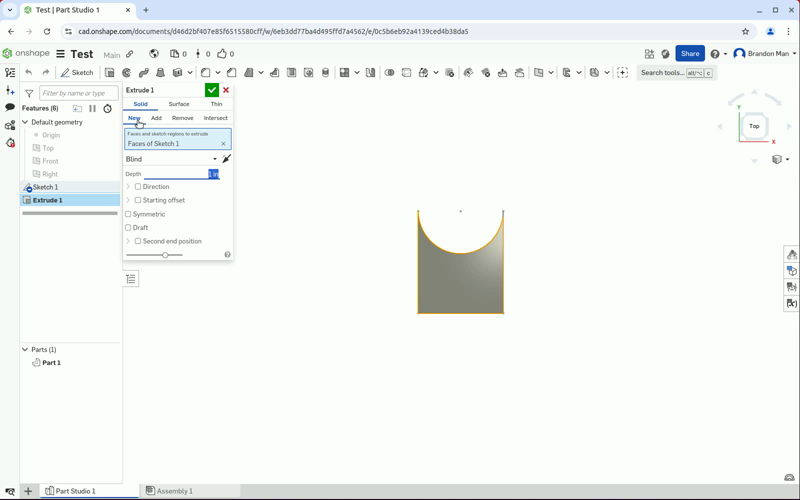
text(2.889)
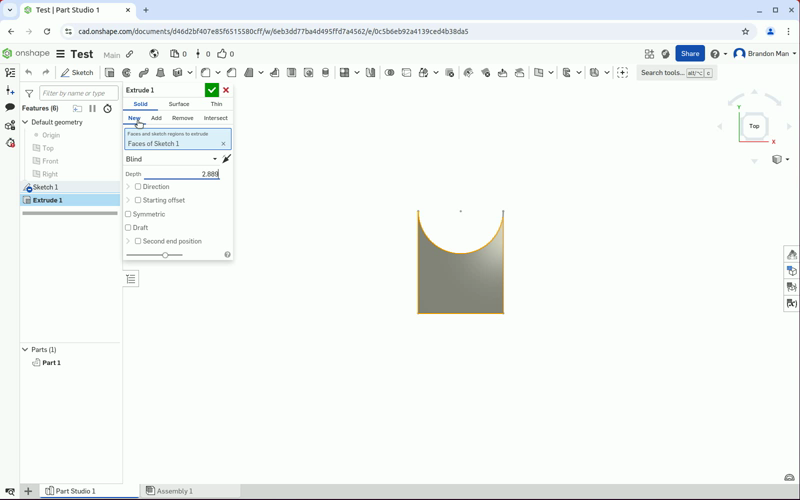
key(enter)
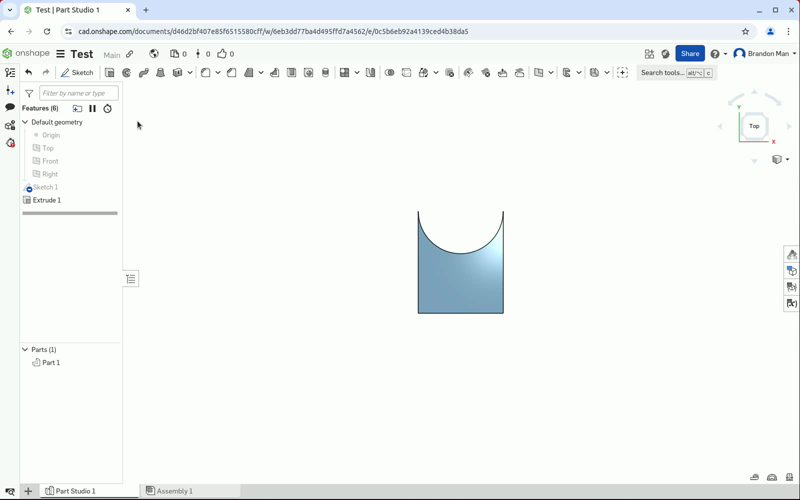
key(shift+h)
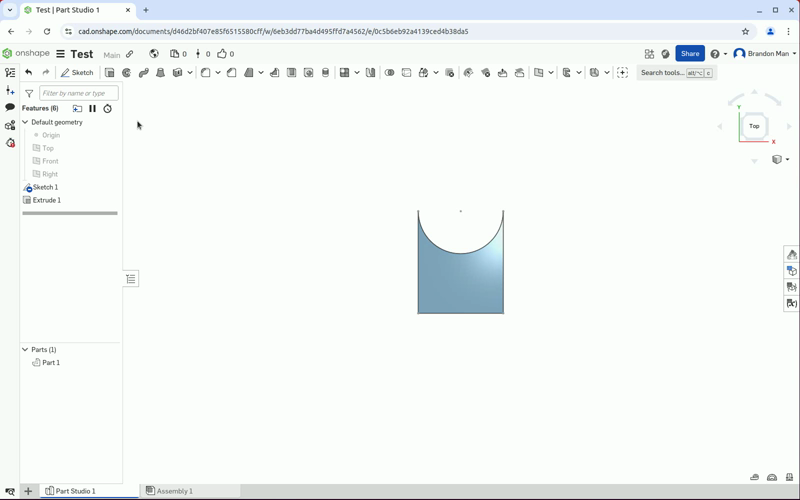
key(shift+h)
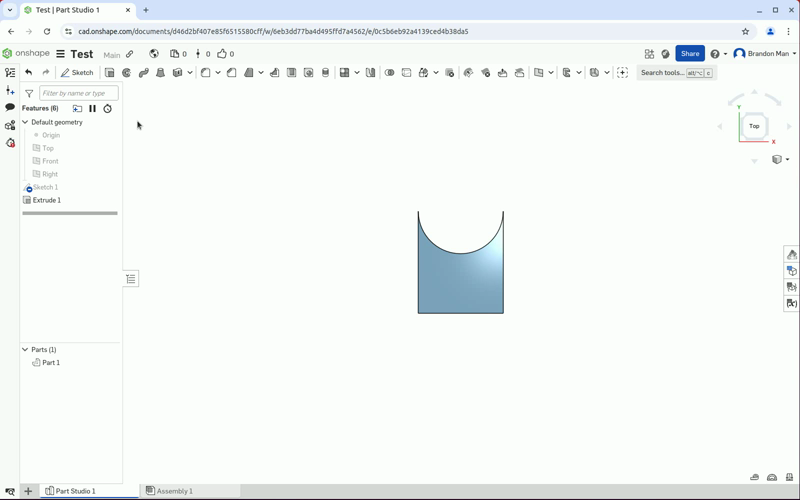
mouse_move(73, 189)
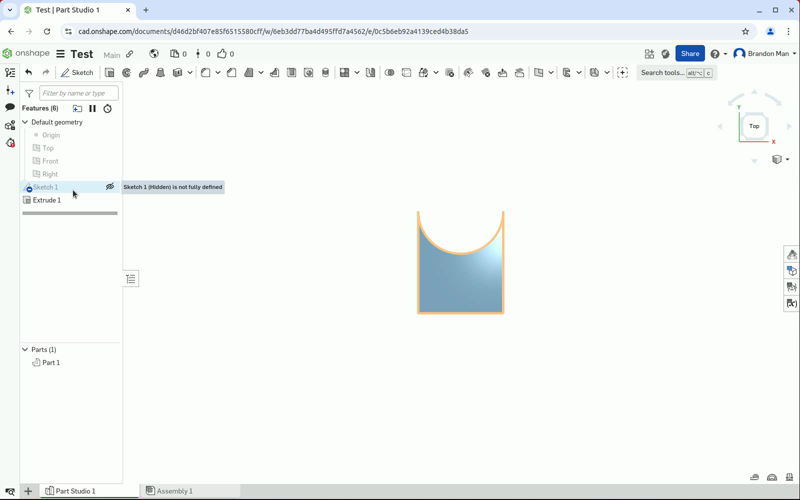
click(73, 189)
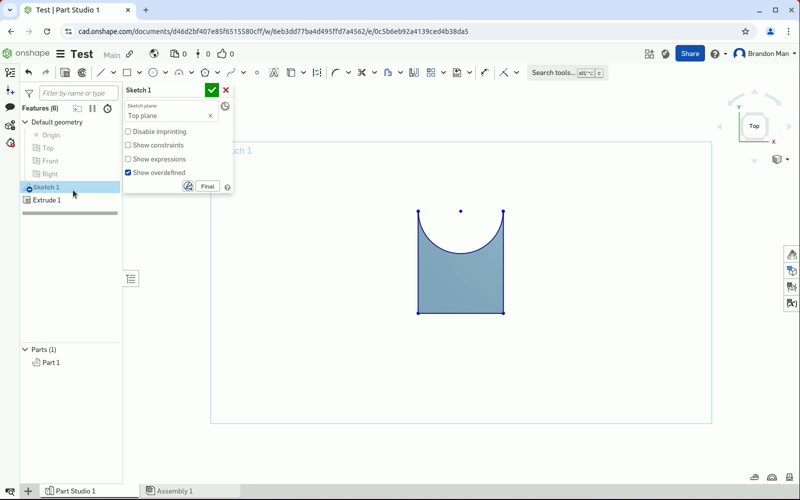
mouse_move(229, 92)
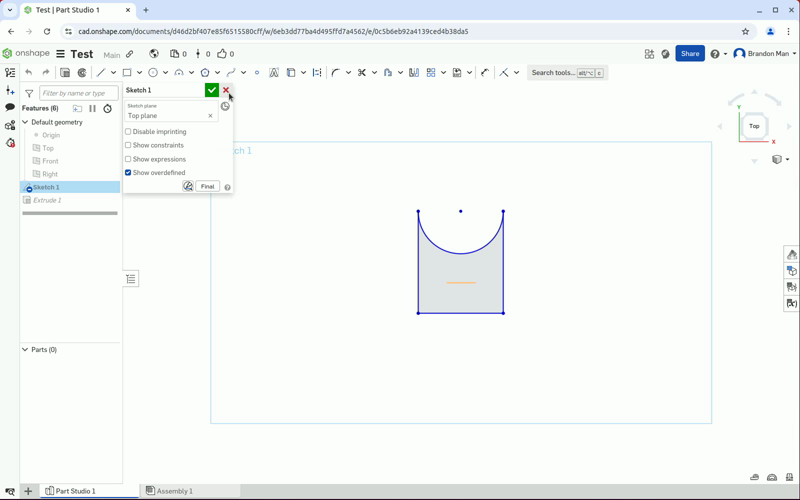
click(229, 92)
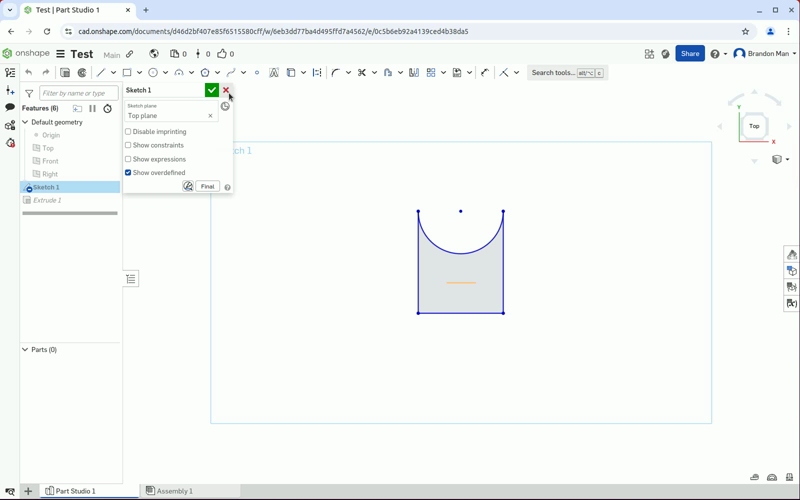
key(shift+s)
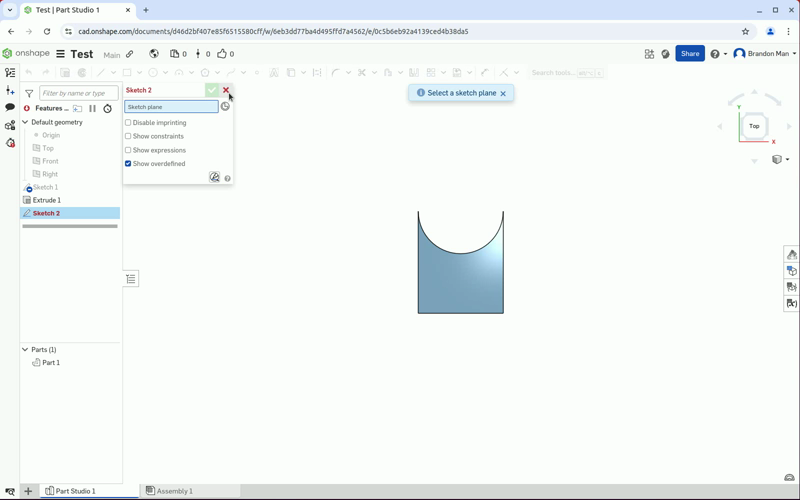
mouse_move(73, 150)
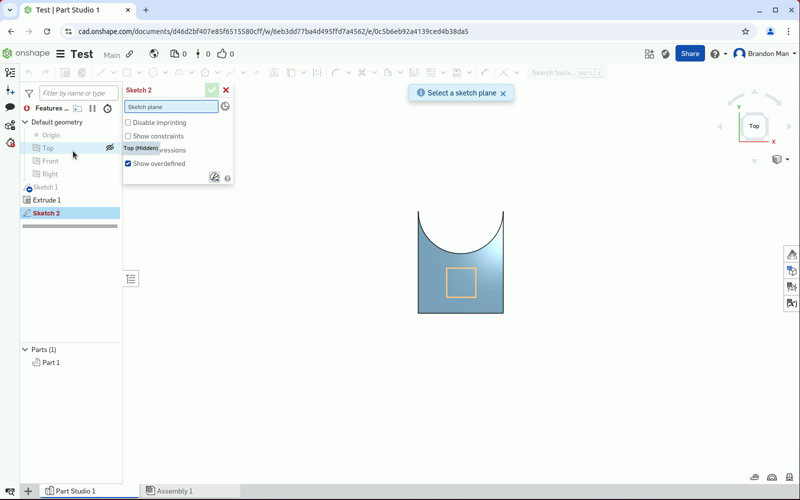
click(73, 150)
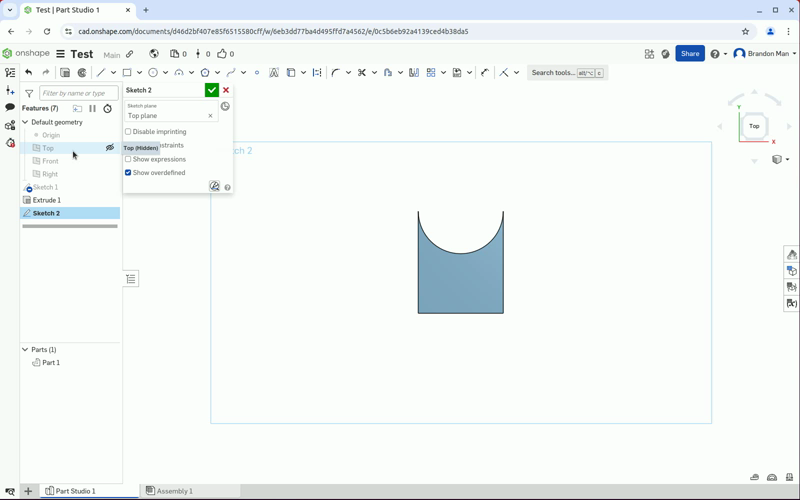
mouse_move(73, 352)
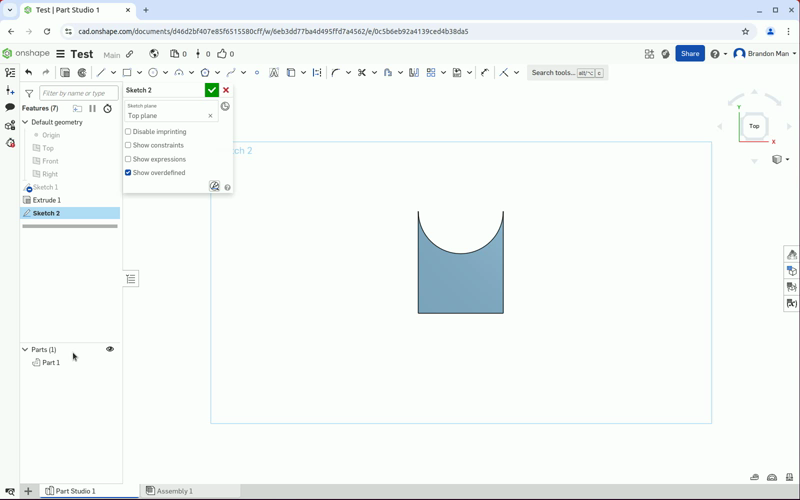
key(y)
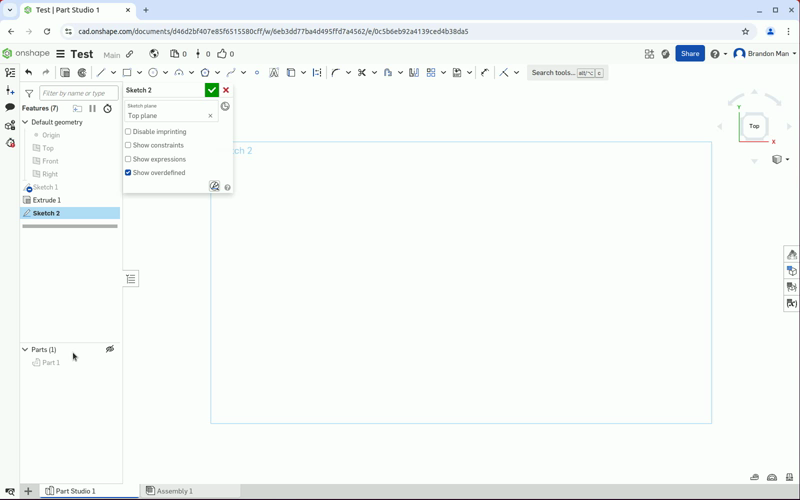
key(c)
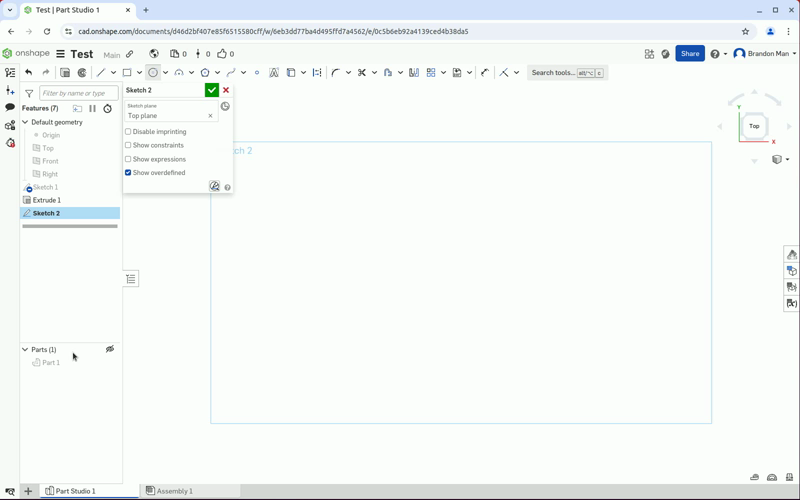
key_down(shift)
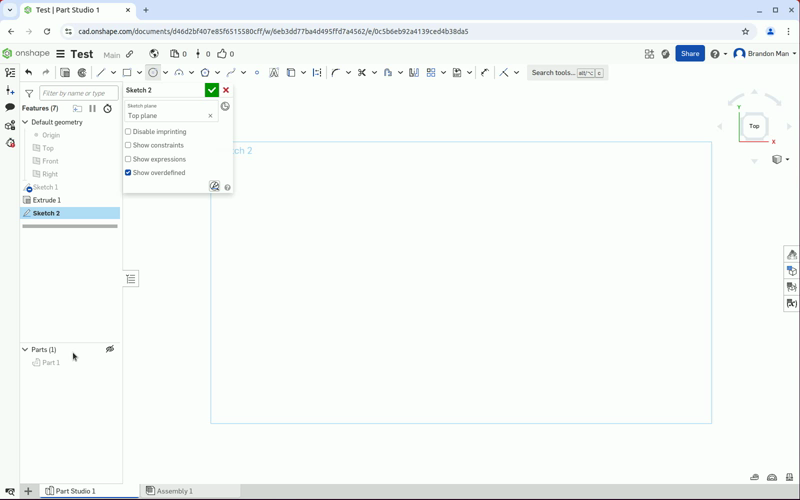
mouse_move(461, 212)
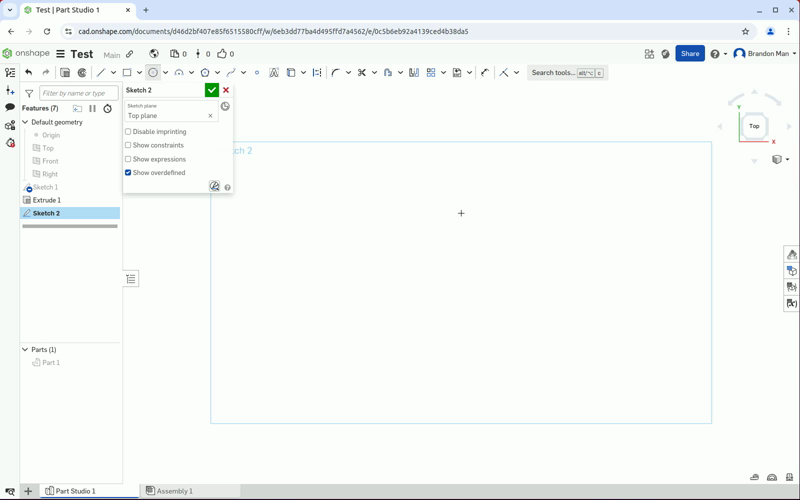
click(461, 212)
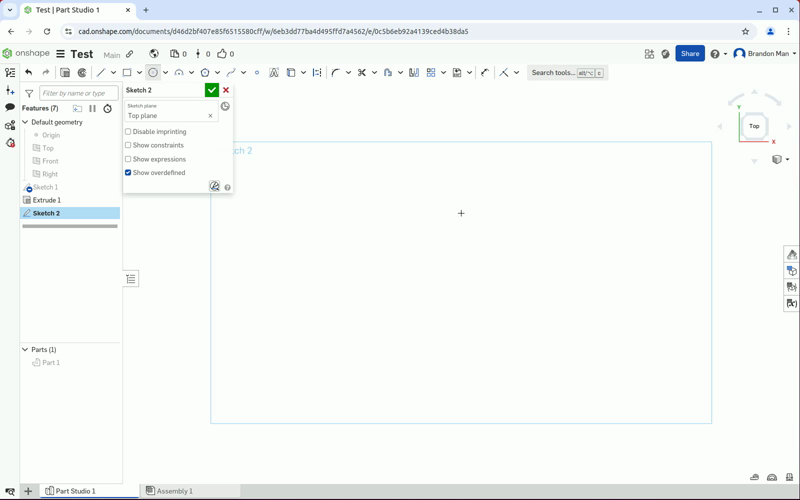
key_up(shift)
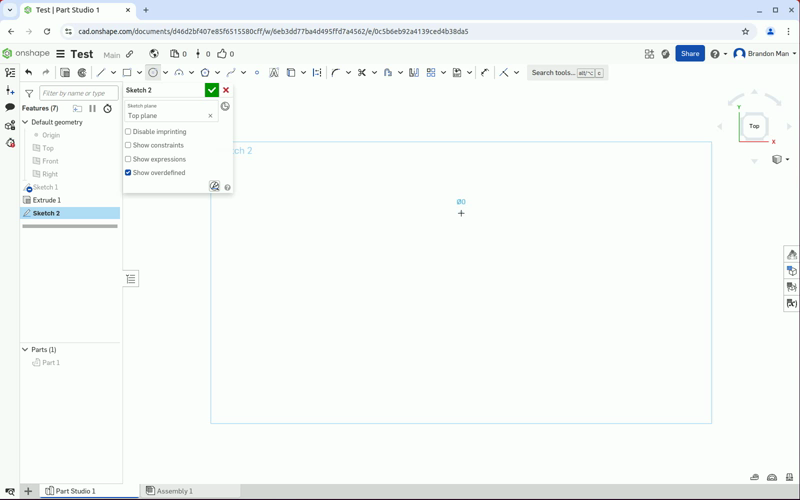
mouse_move(504, 212)
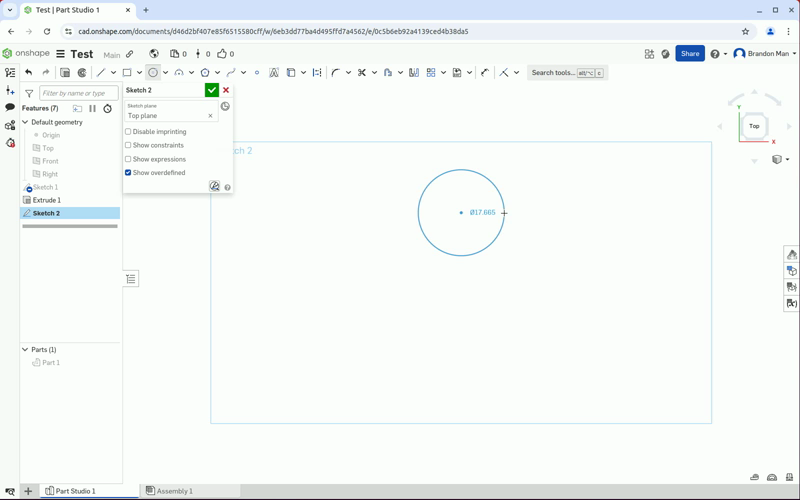
click(504, 212)
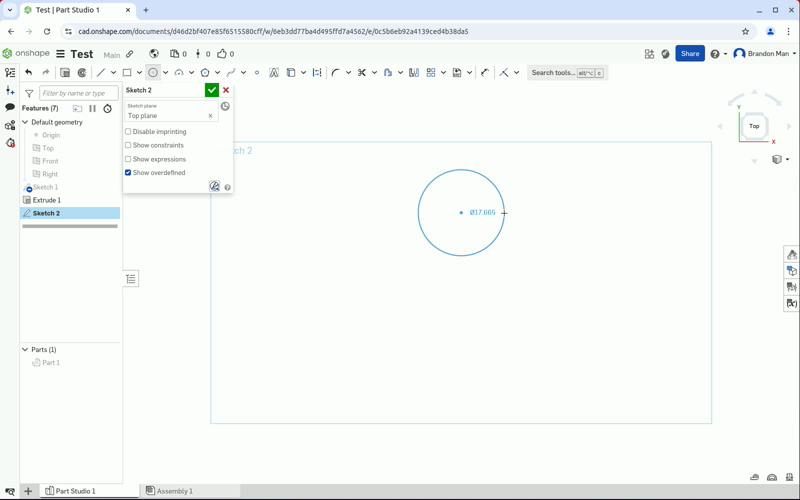
key(esc)
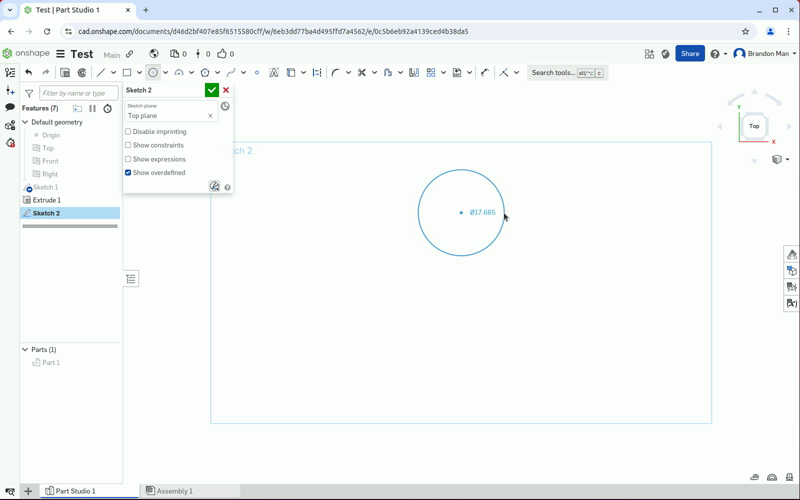
key(c)
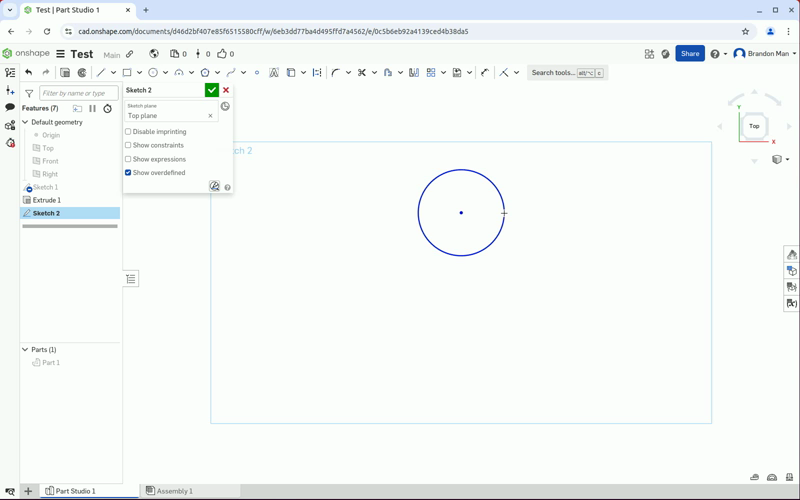
key_down(shift)
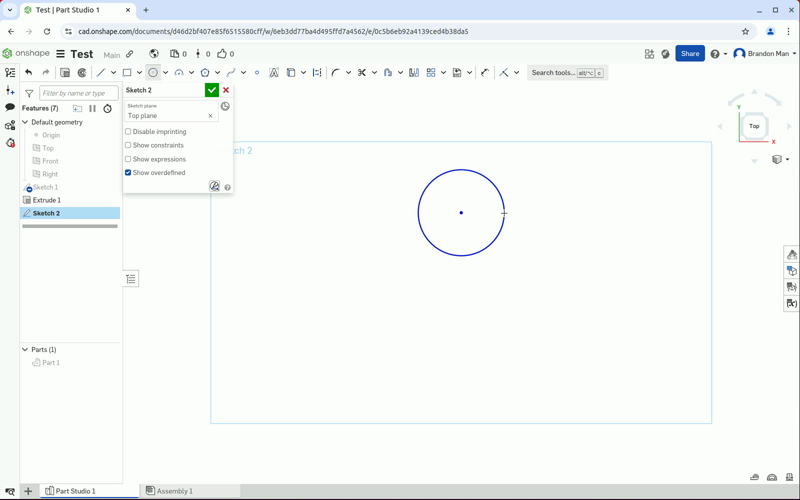
mouse_move(461, 212)
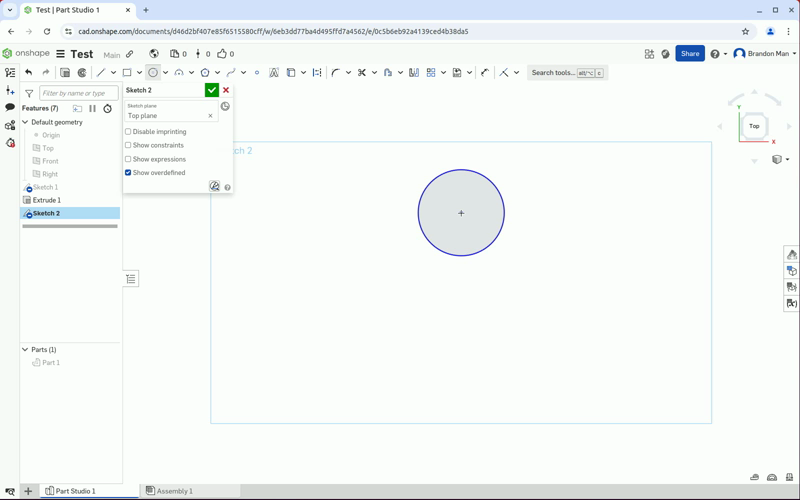
click(461, 212)
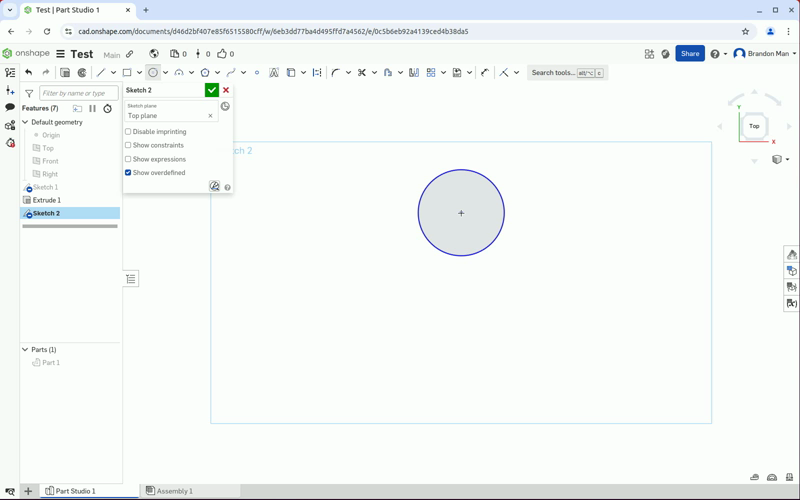
key_up(shift)
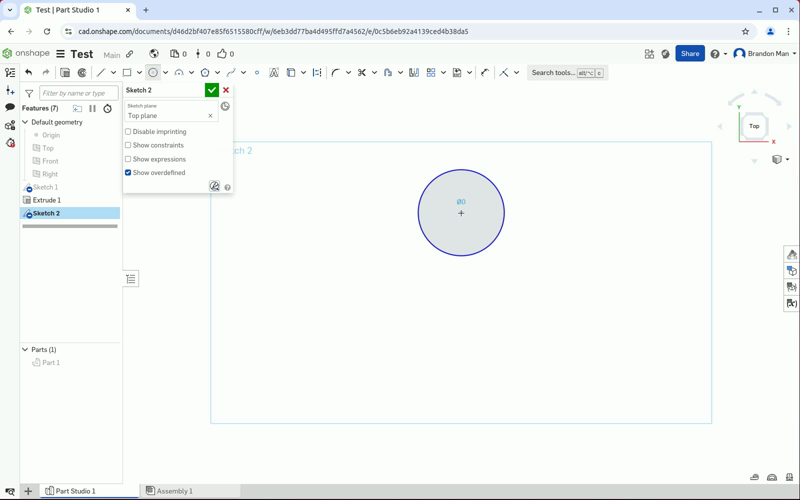
mouse_move(493, 212)
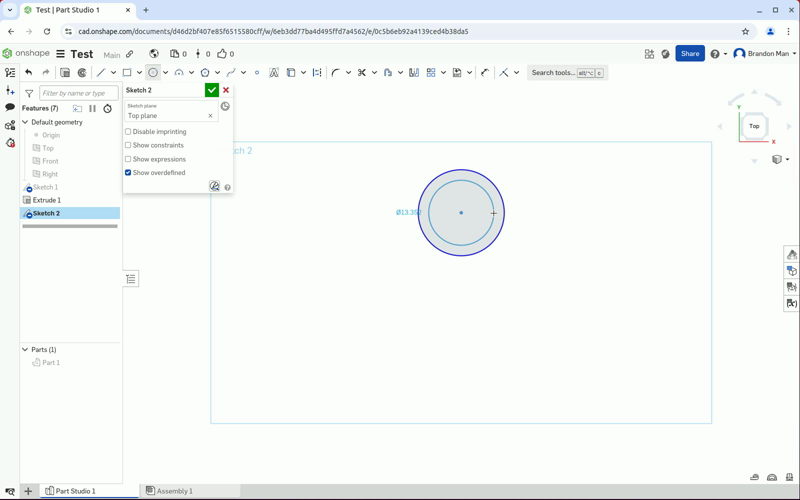
click(493, 212)
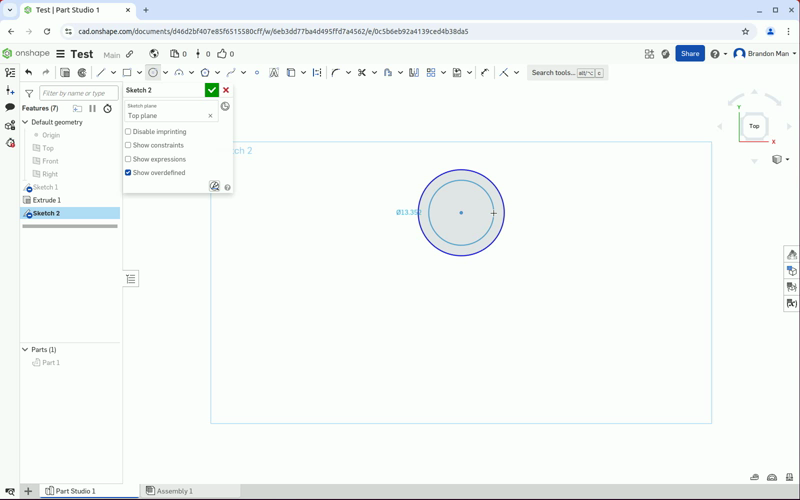
key(esc)
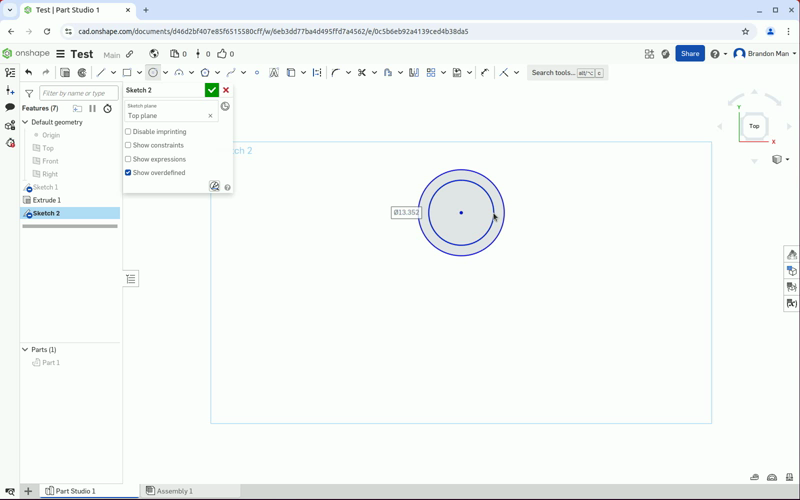
mouse_move(495, 191)
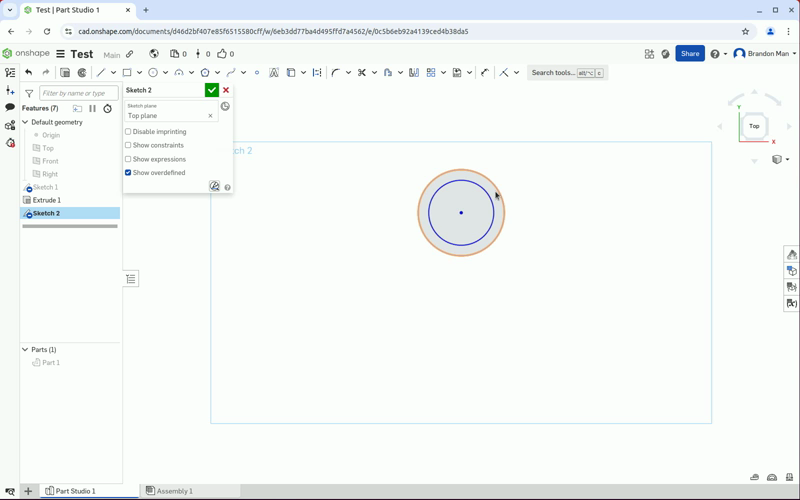
click(495, 191)
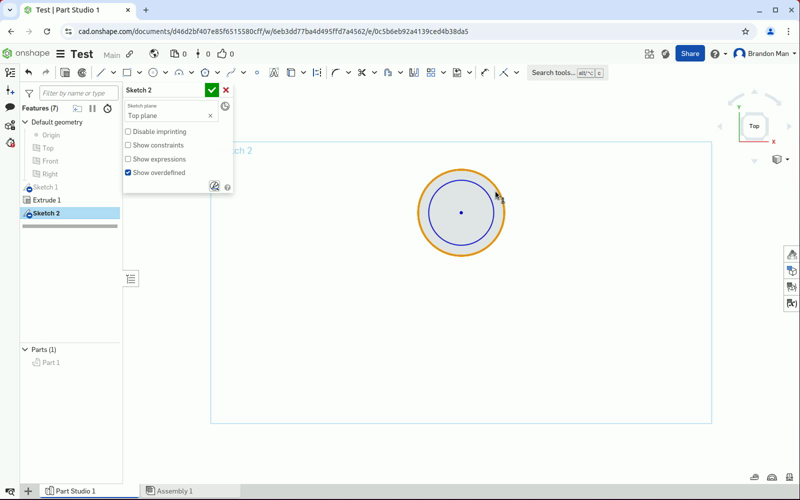
mouse_move(73, 352)
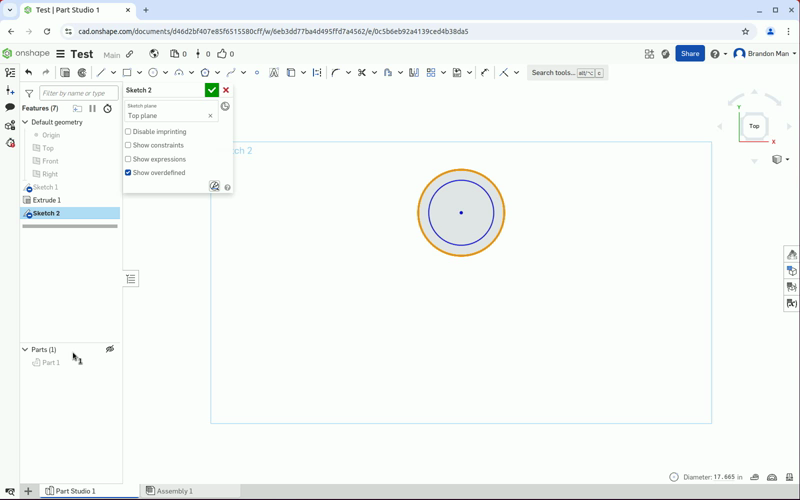
key(shift+y)
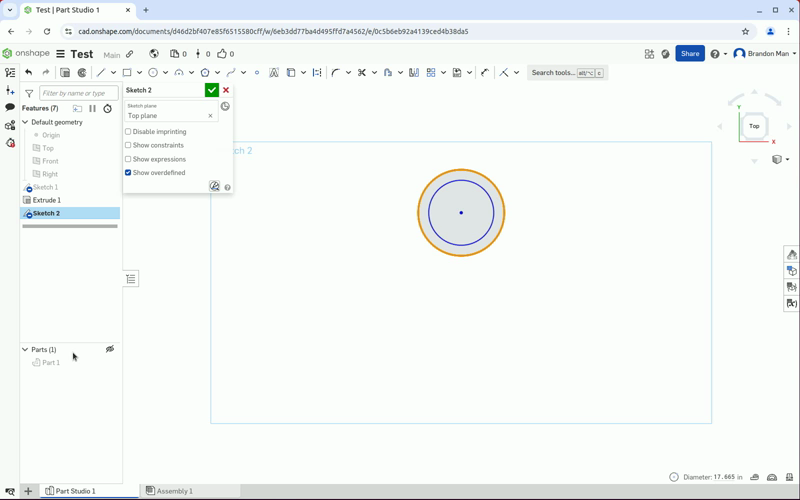
key(shift+e)
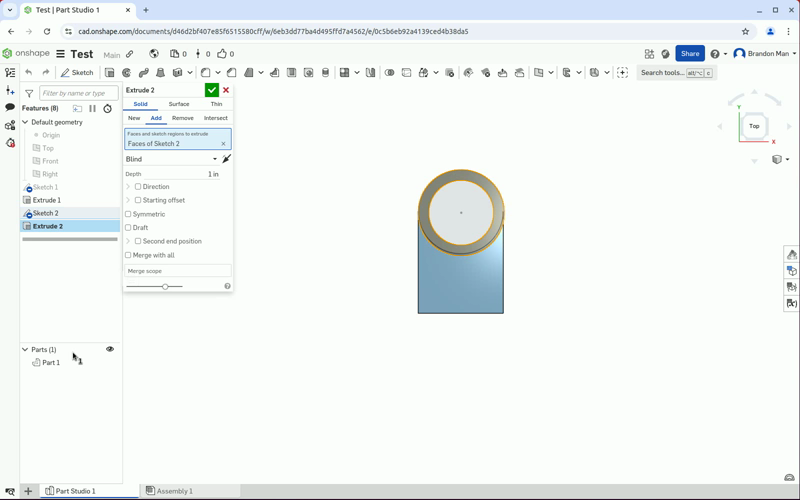
mouse_move(143, 106)
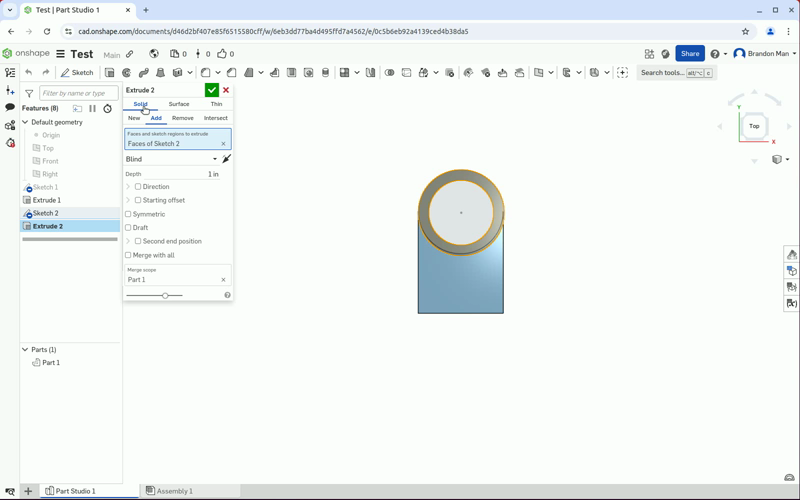
click(143, 106)
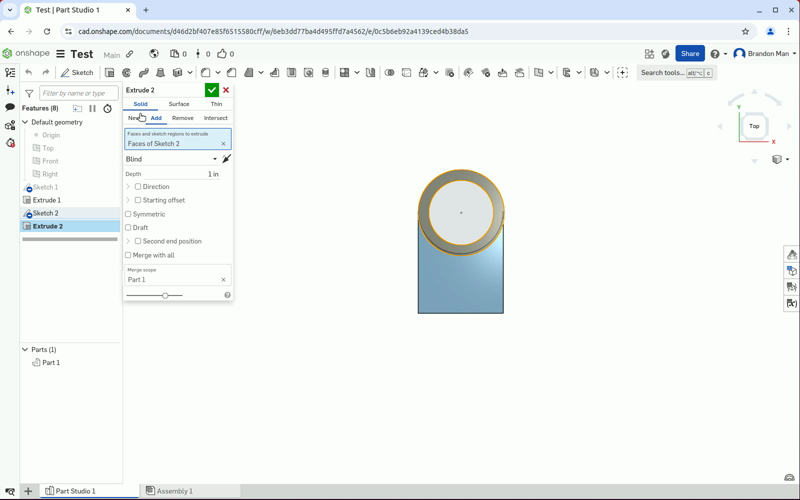
mouse_move(137, 120)
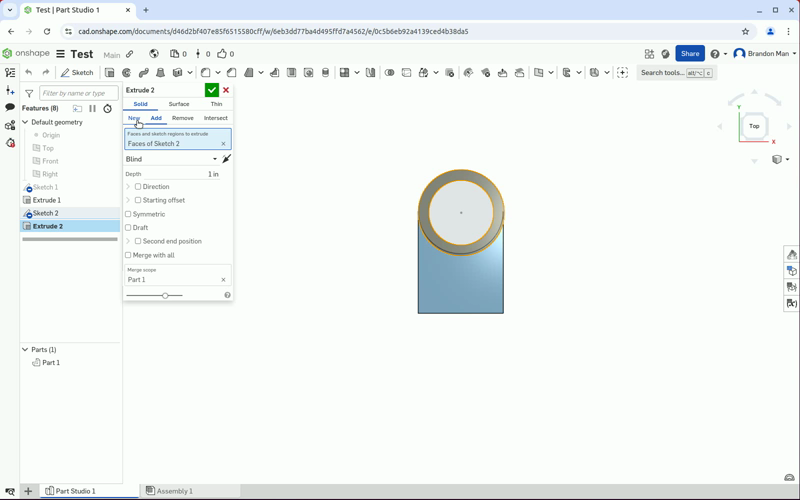
click(137, 120)
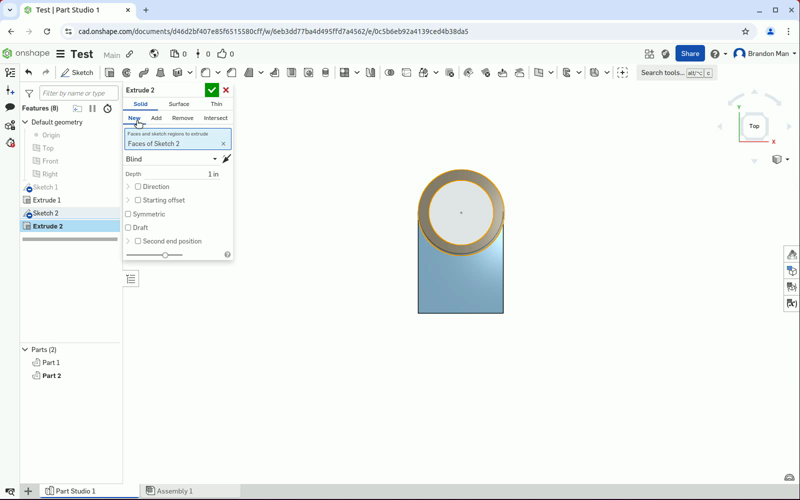
key(tab, 4)
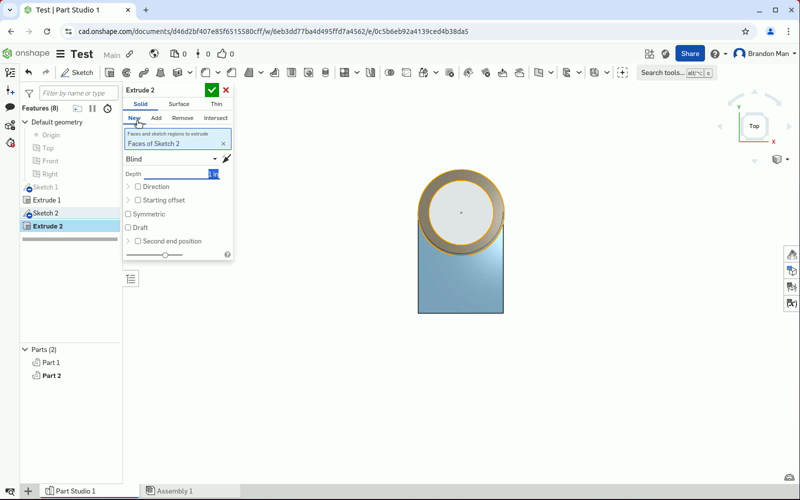
text(9.869)
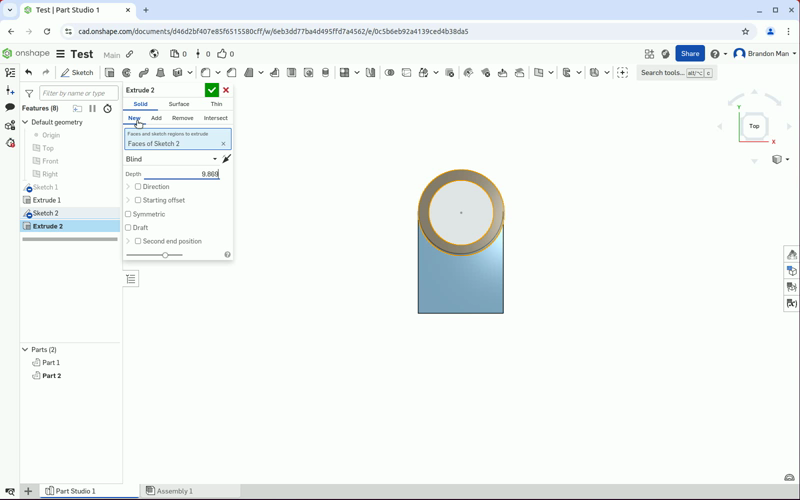
key(enter)
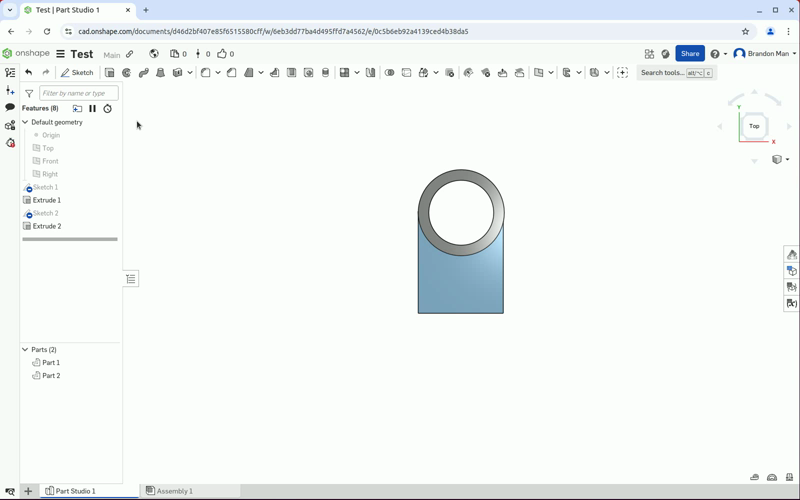
key(shift+h)
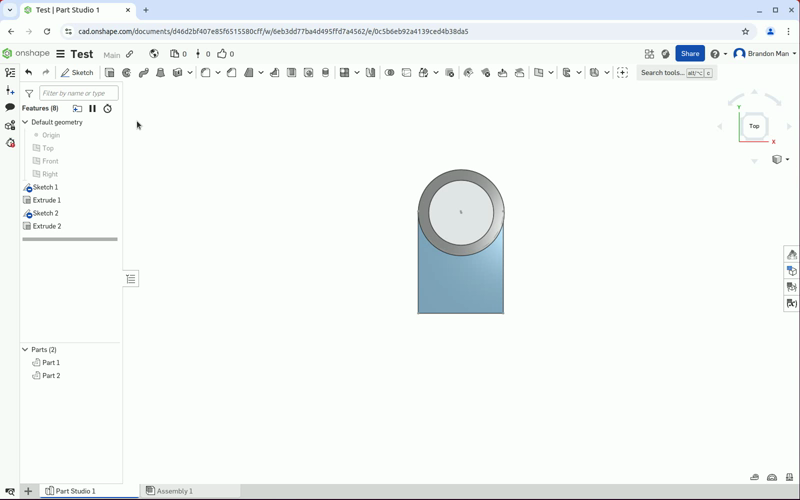
key(shift+h)
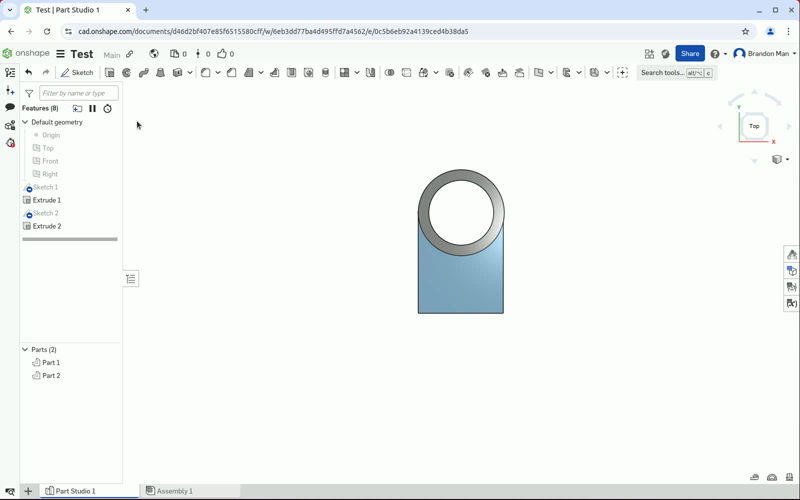
mouse_move(73, 189)
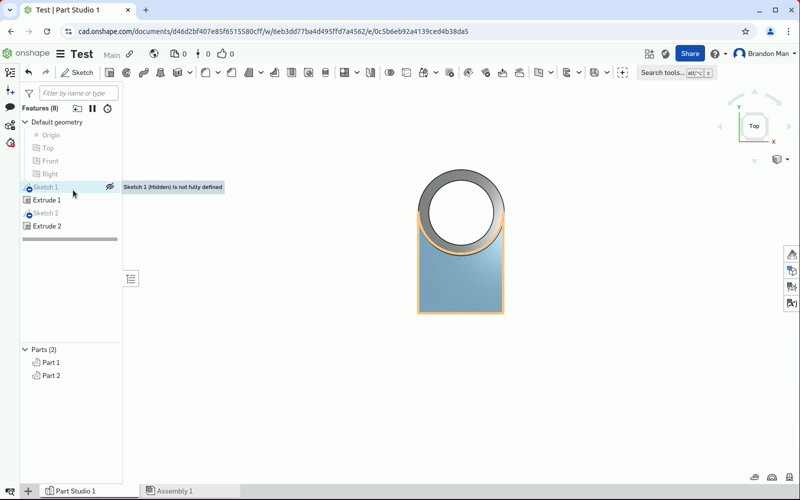
click(73, 189)
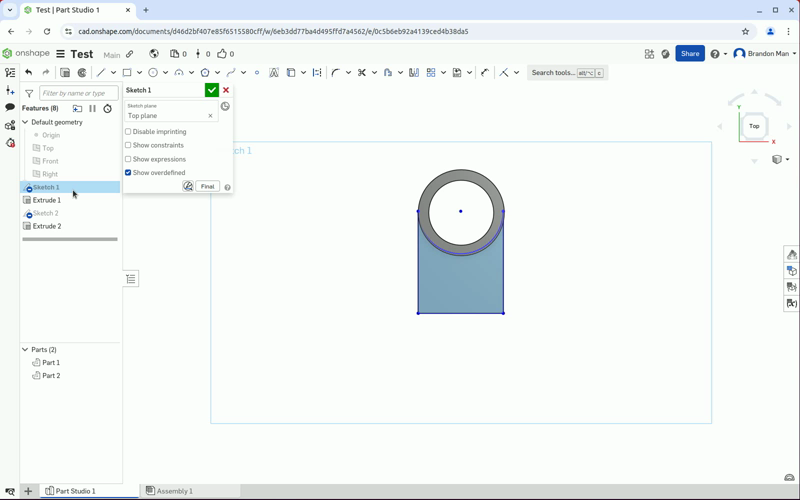
mouse_move(229, 92)
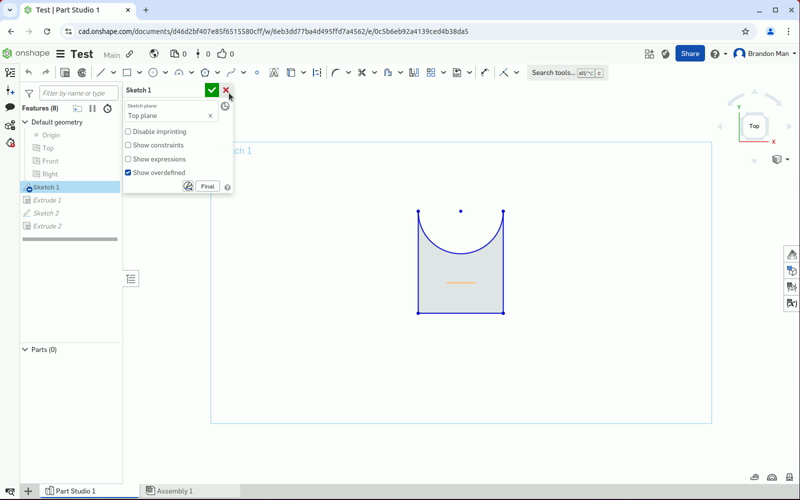
click(229, 92)
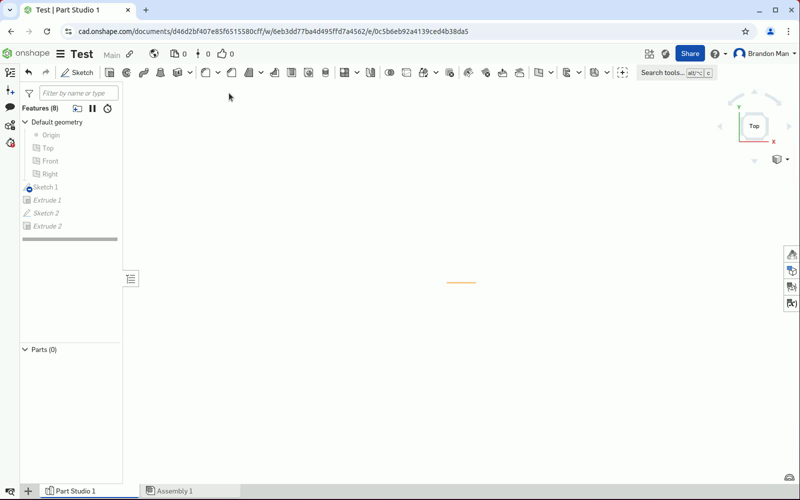
mouse_move(73, 352)
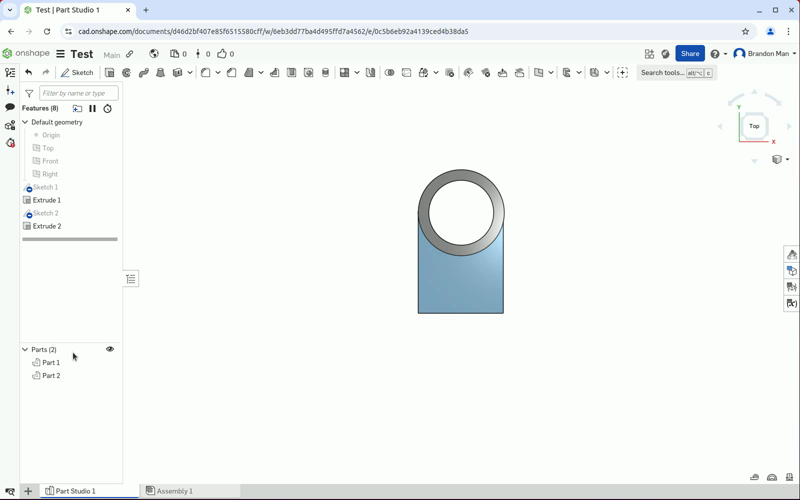
key(y)
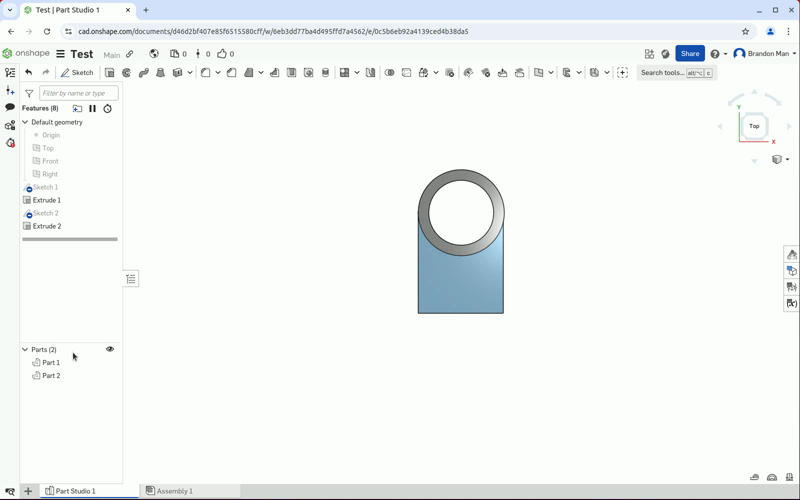
key(shift+p)
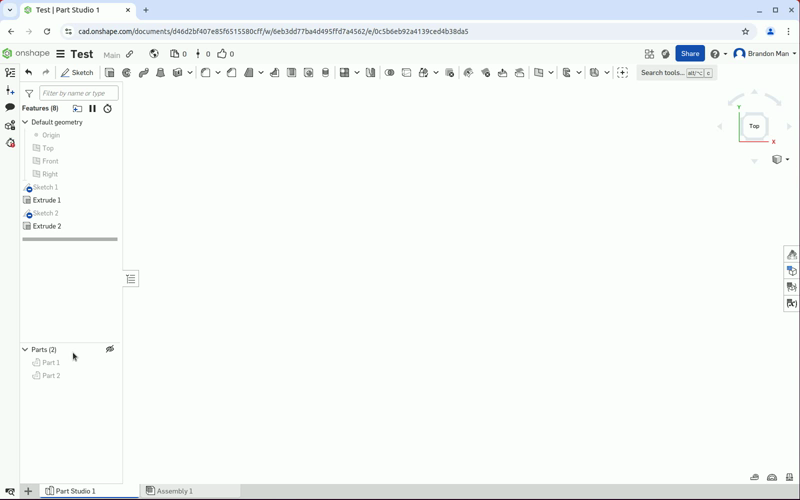
key(space)
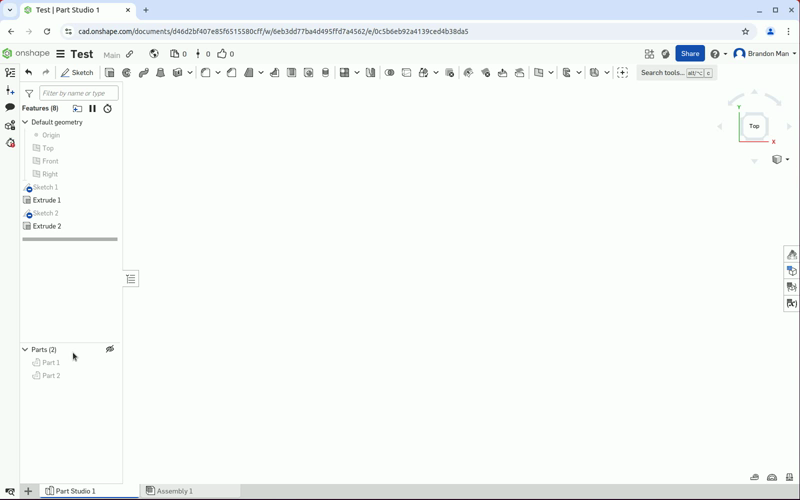
key_down(shift)
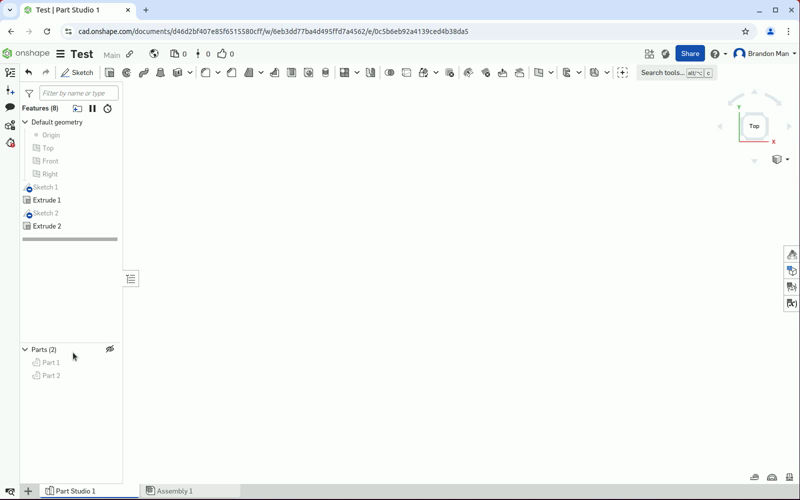
key(up)
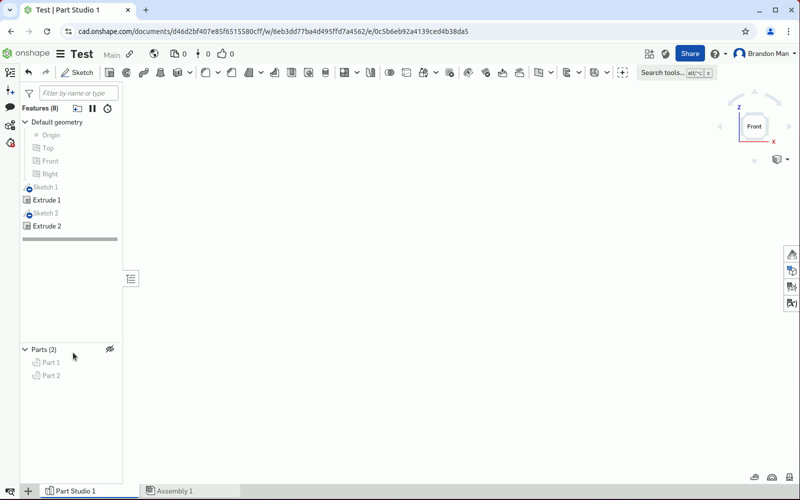
key_up(shift)
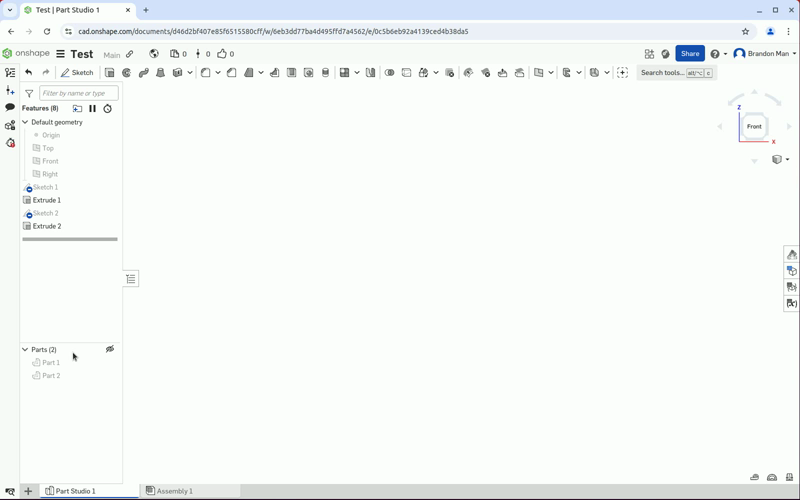
key(space)
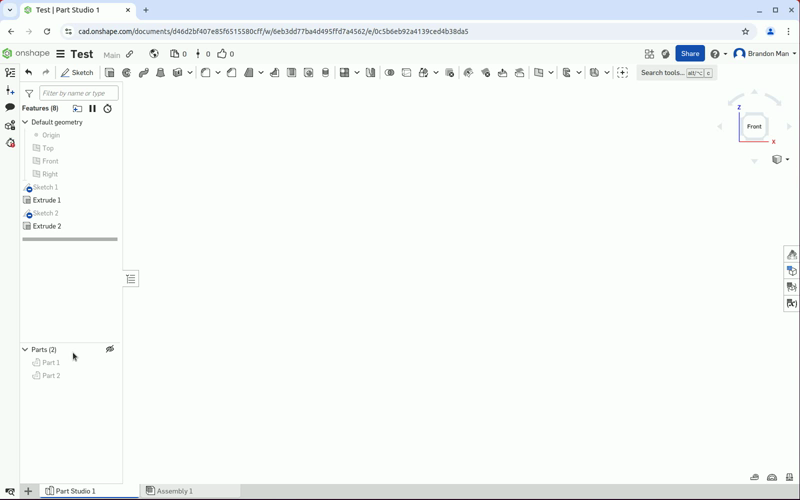
key_down(shift)
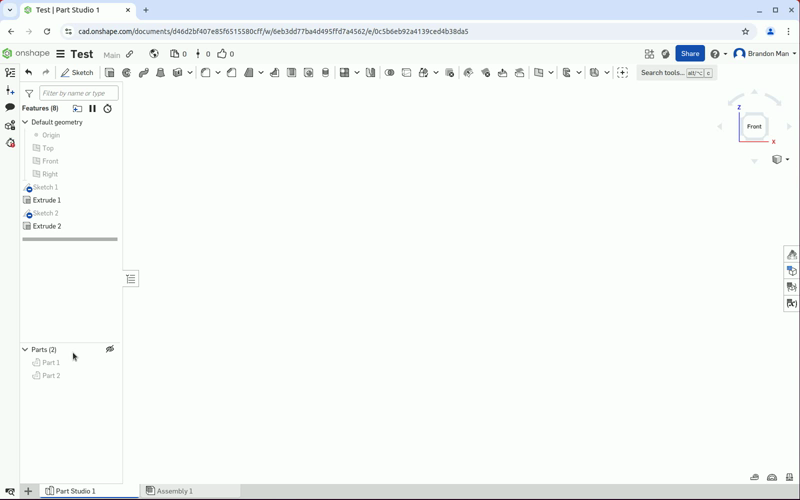
key(left)
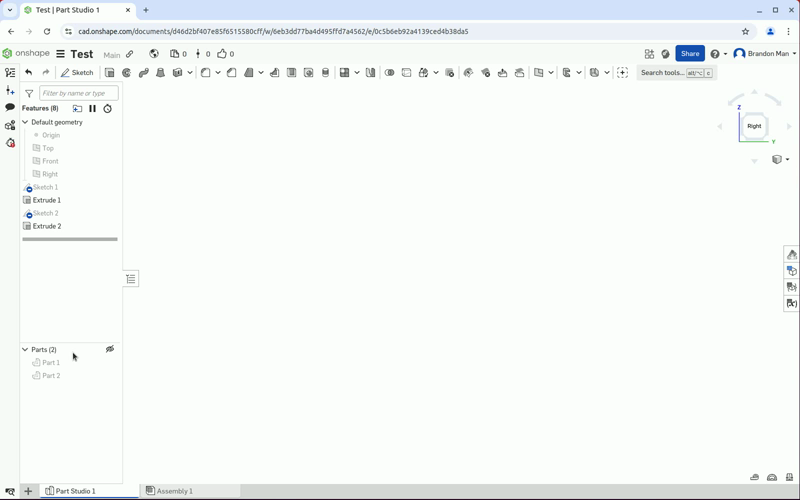
key_up(shift)
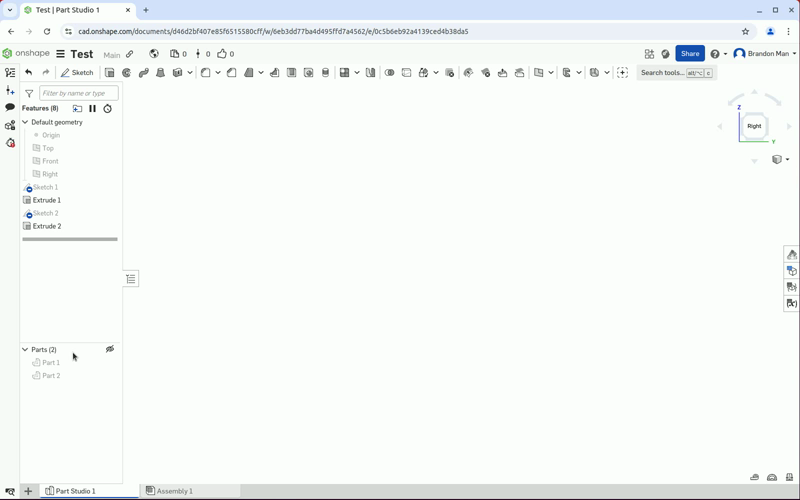
mouse_move(73, 352)
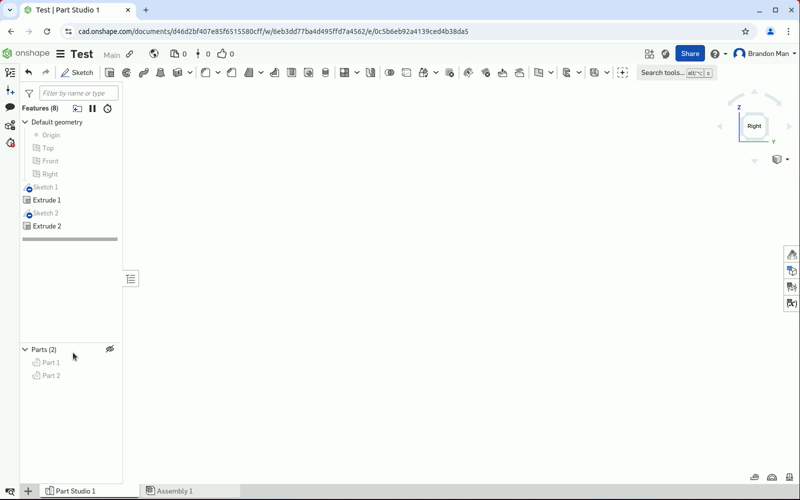
key(shift+y)
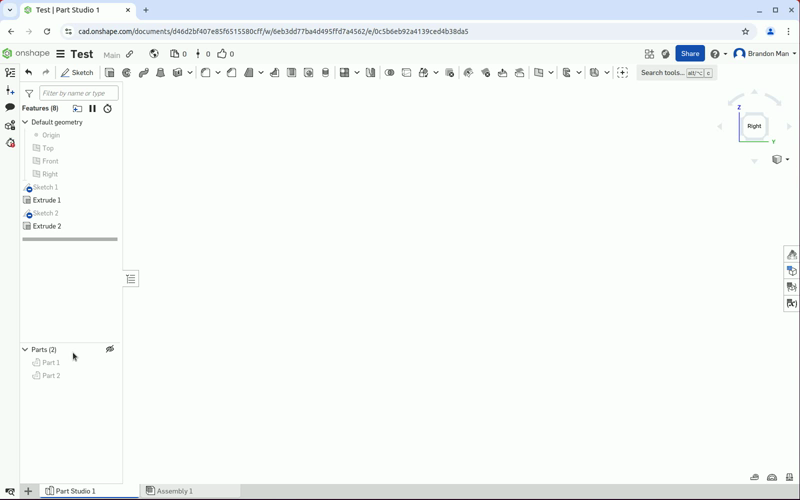
key(shift+s)
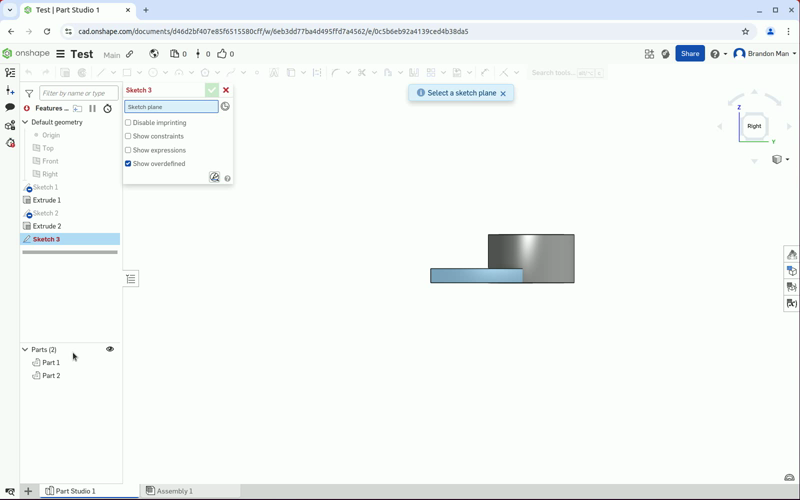
mouse_move(73, 176)
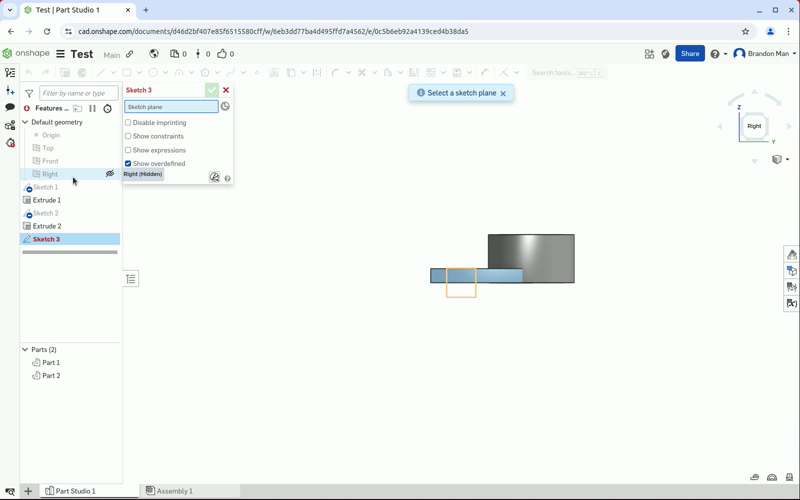
click(73, 176)
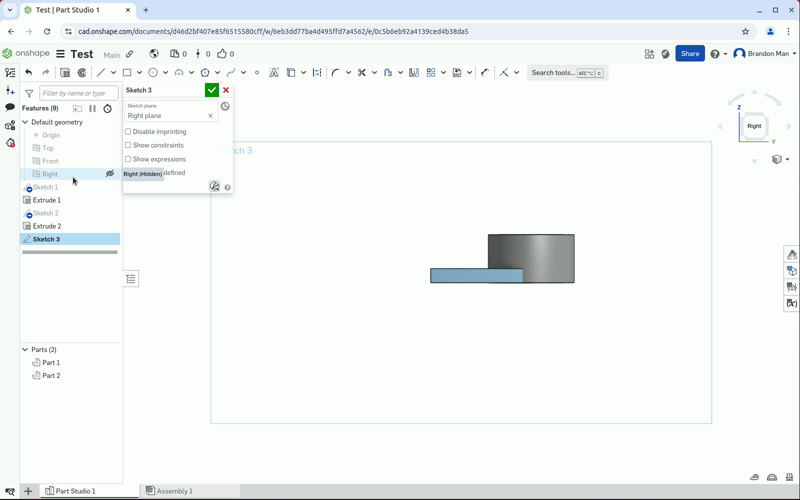
mouse_move(73, 352)
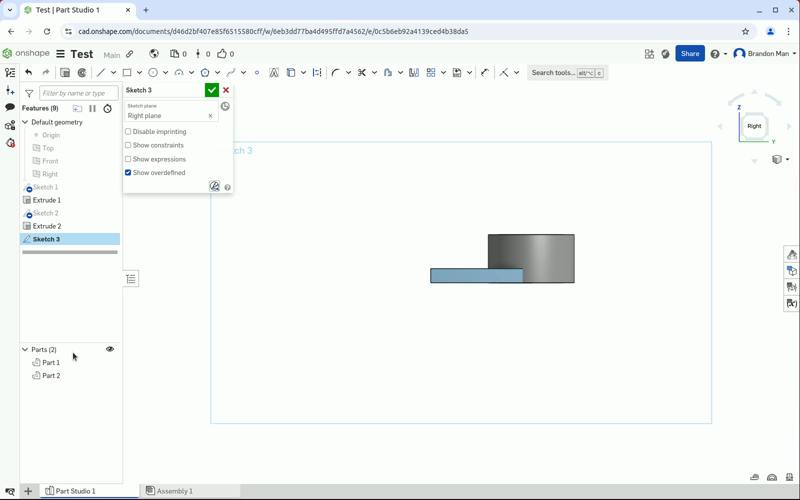
key(y)
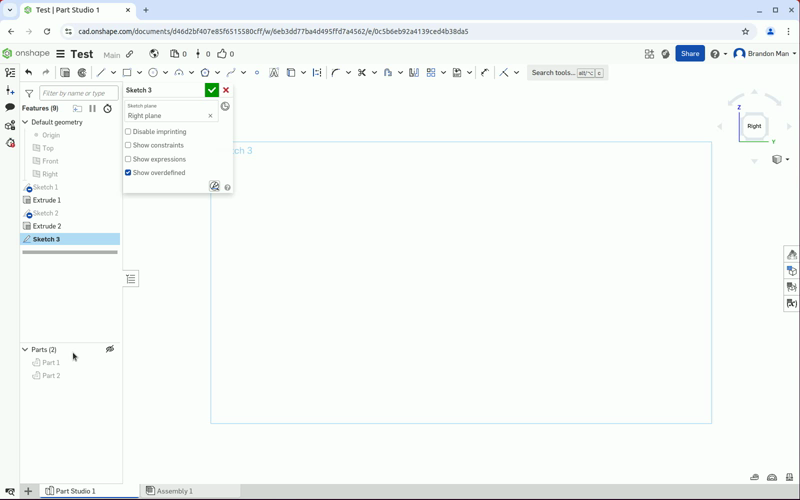
key(l)
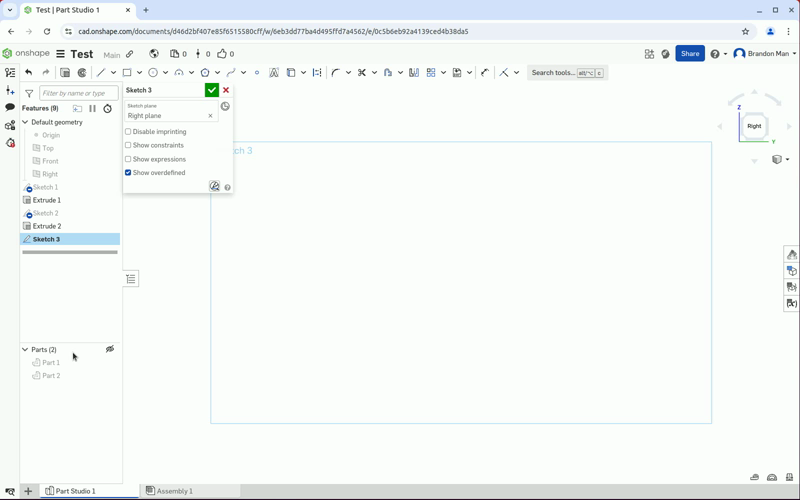
key_down(shift)
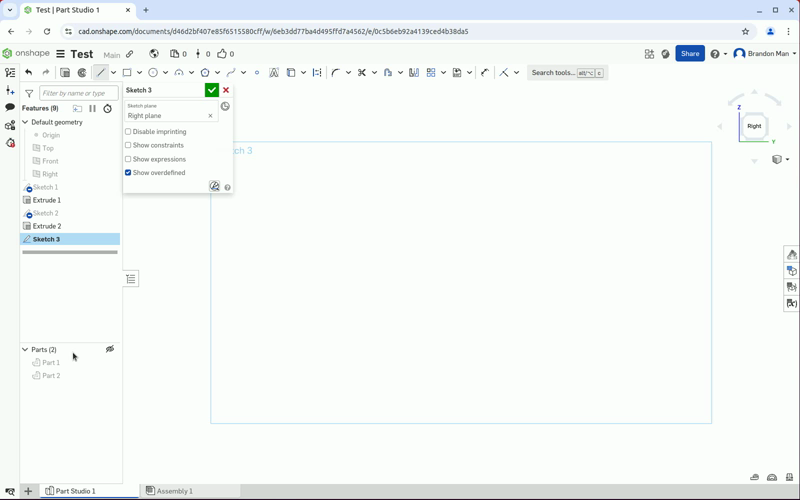
mouse_move(460, 268)
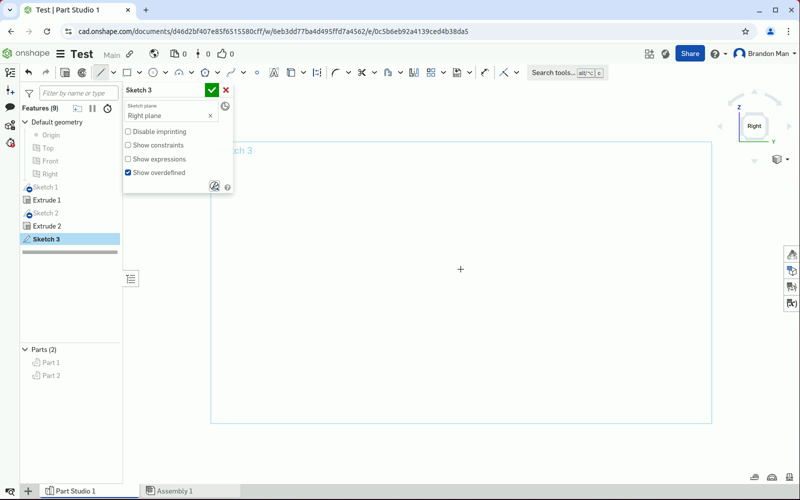
click(460, 268)
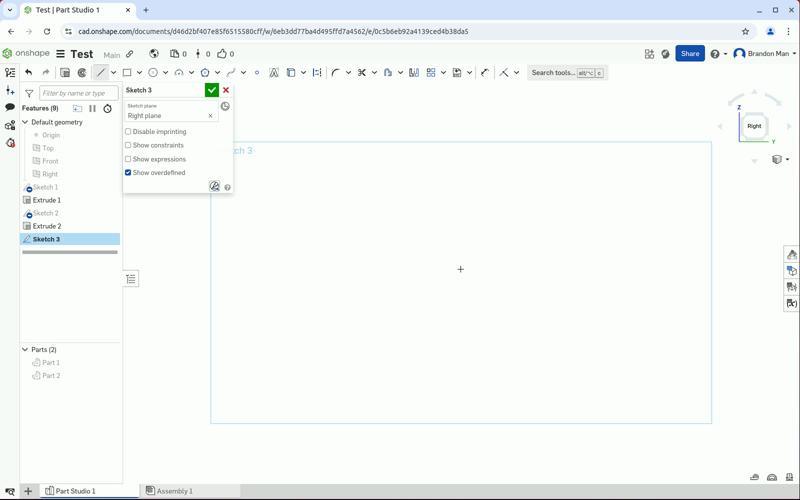
key_up(shift)
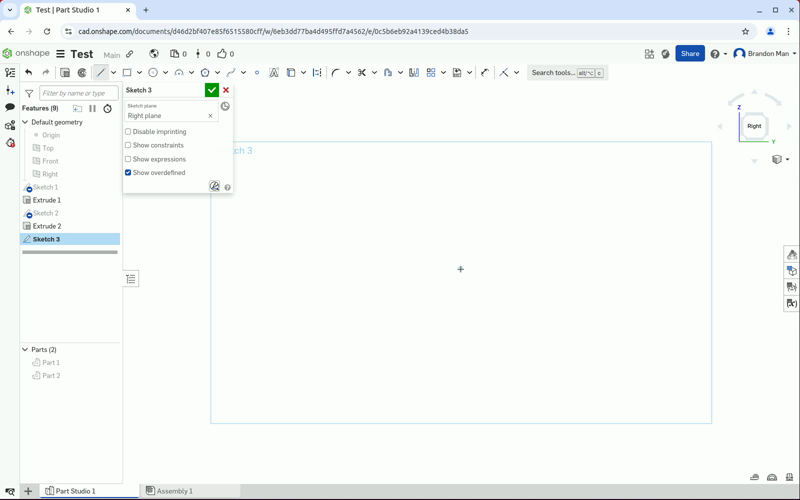
key_down(shift)
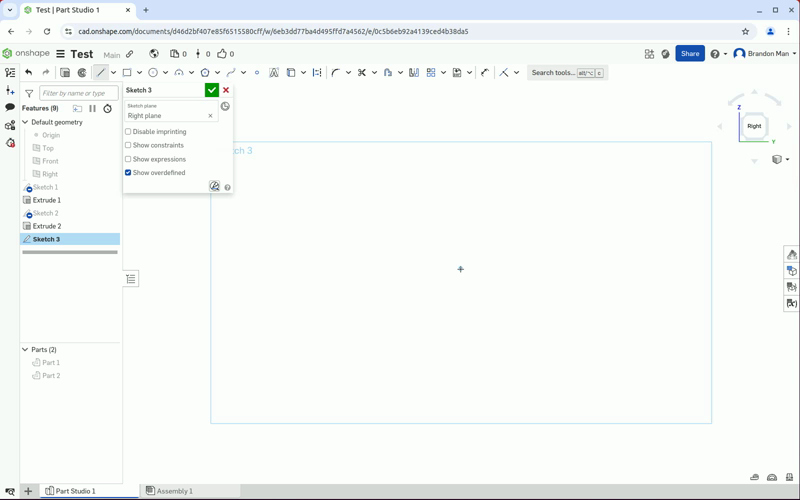
mouse_move(490, 268)
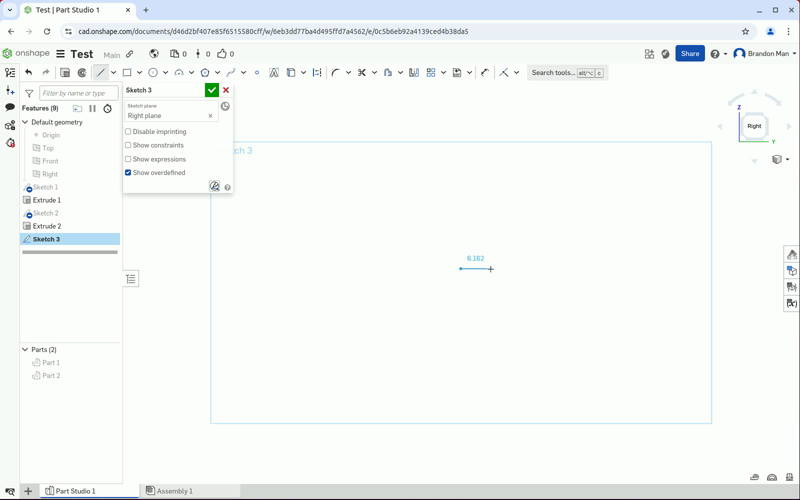
mouse_move(490, 268)
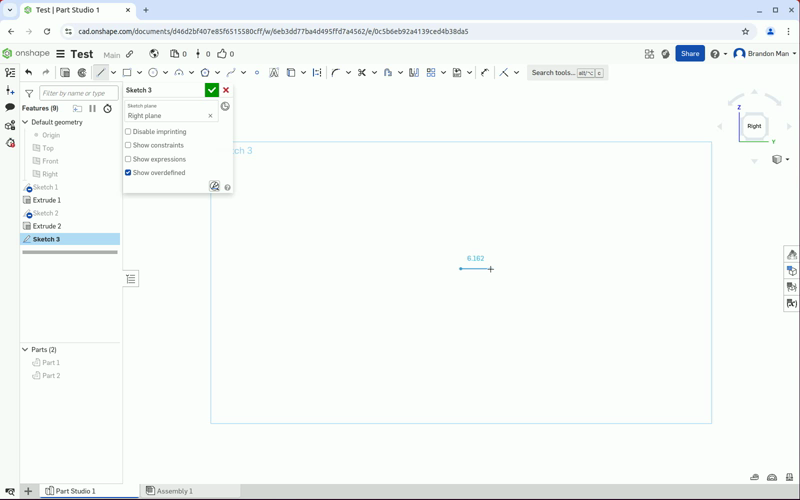
click(490, 268)
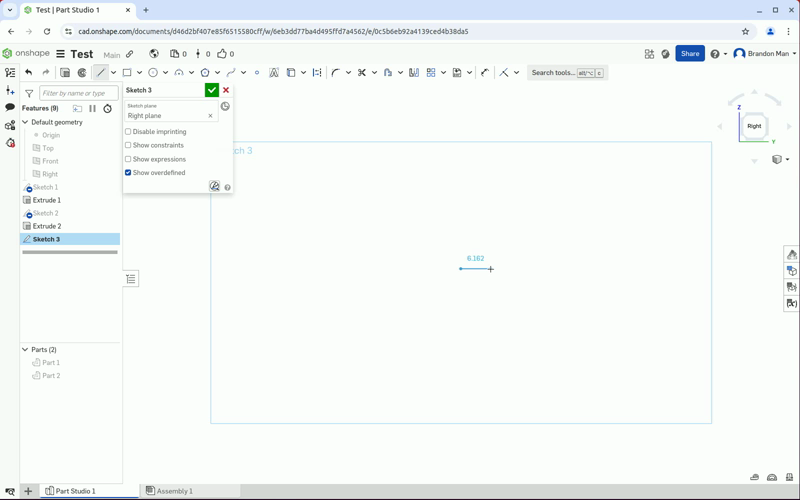
key_up(shift)
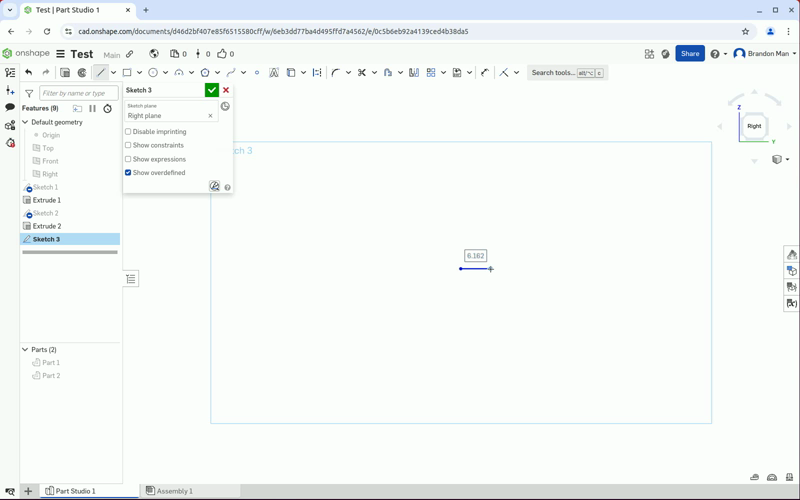
key_down(shift)
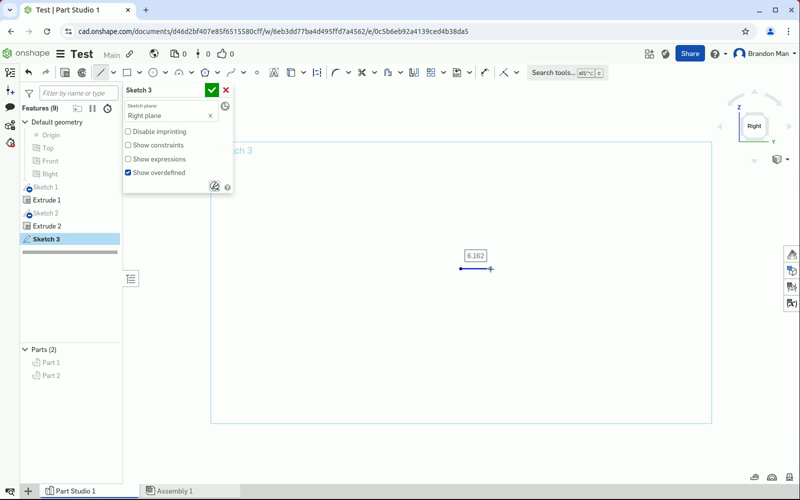
mouse_move(520, 268)
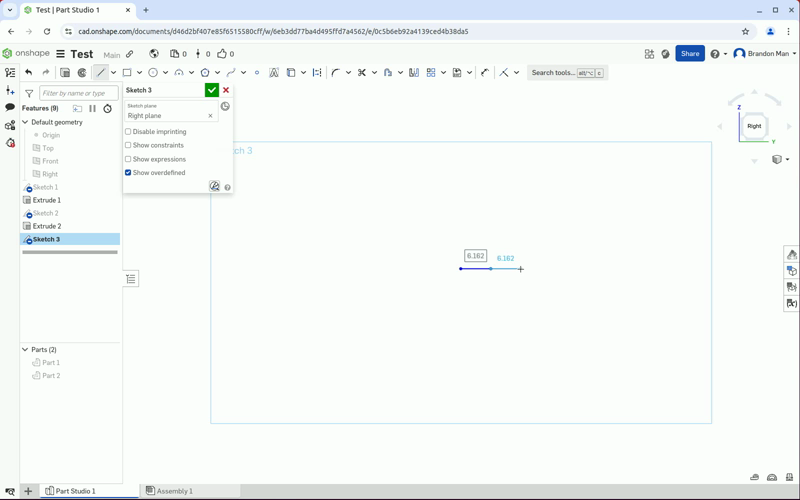
mouse_move(490, 237)
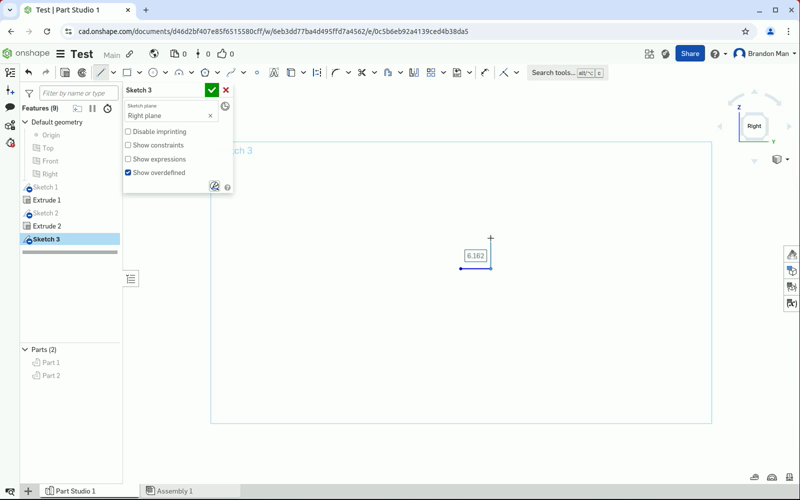
click(490, 237)
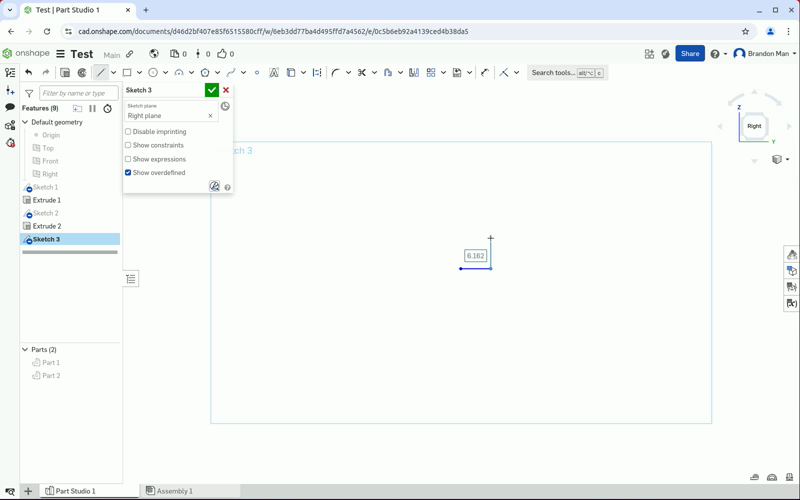
key_up(shift)
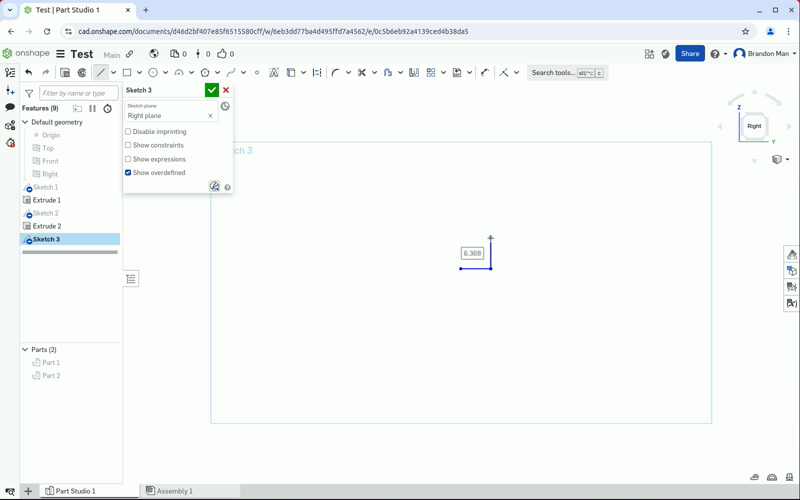
mouse_move(520, 237)
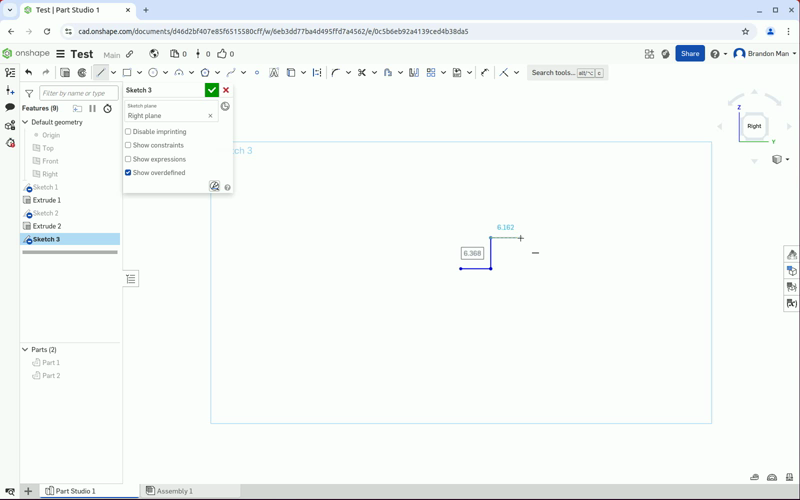
key_down(shift)
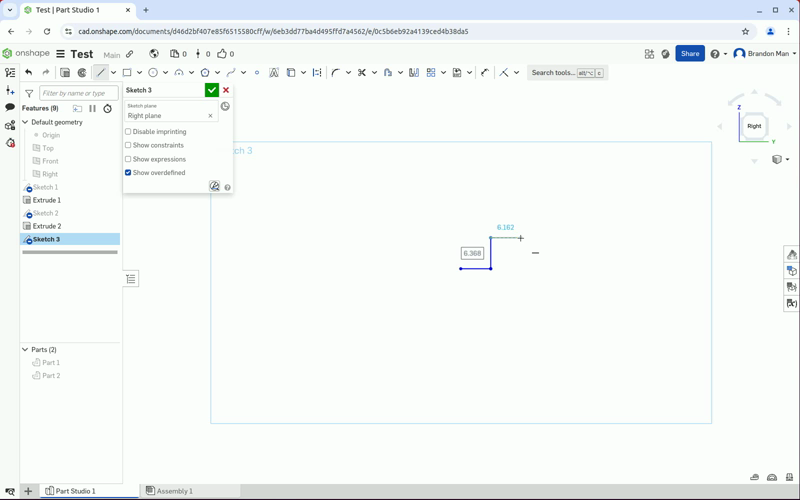
mouse_move(460, 268)
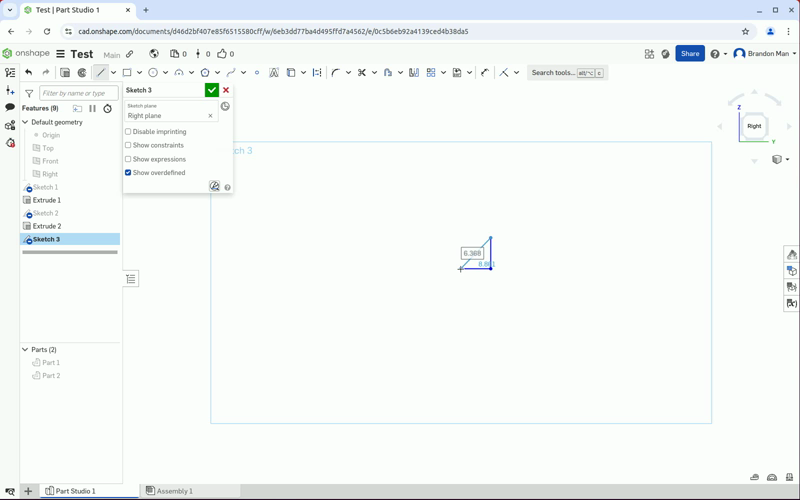
key_up(shift)
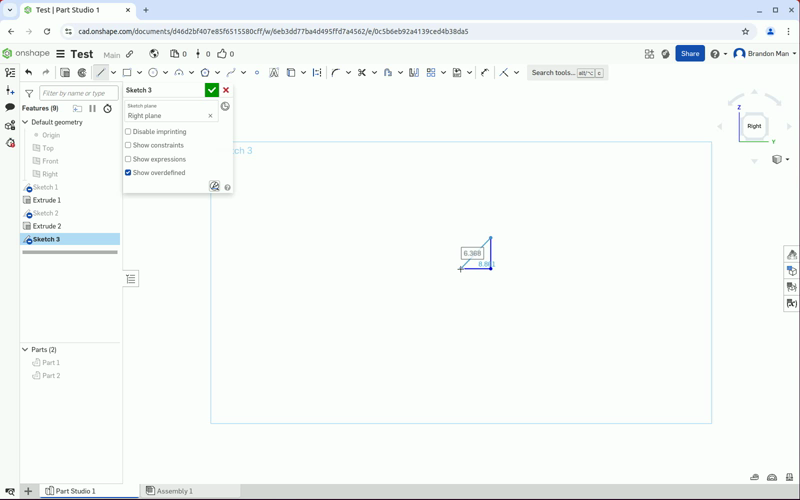
click(460, 268)
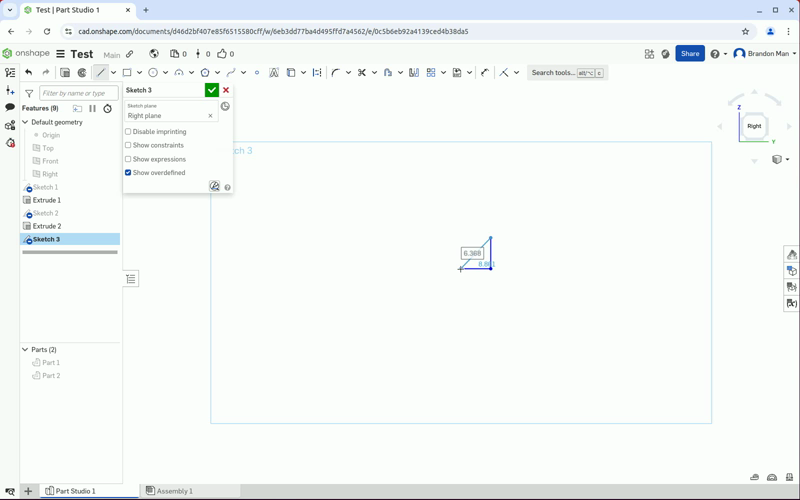
key(esc)
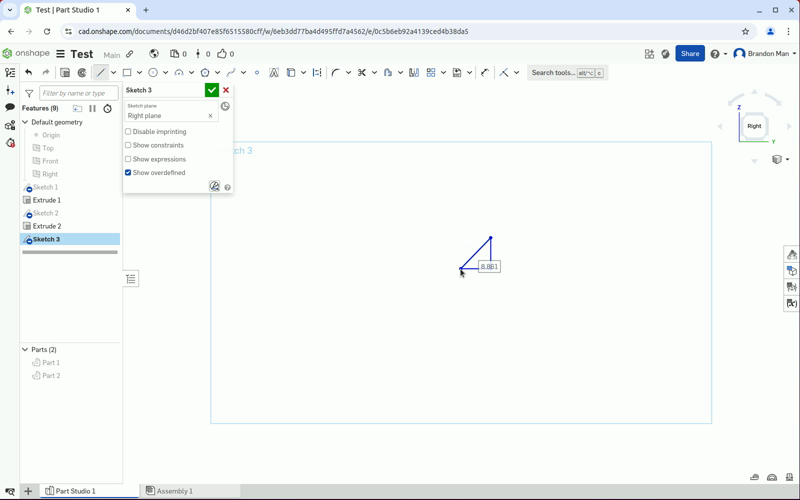
mouse_move(479, 250)
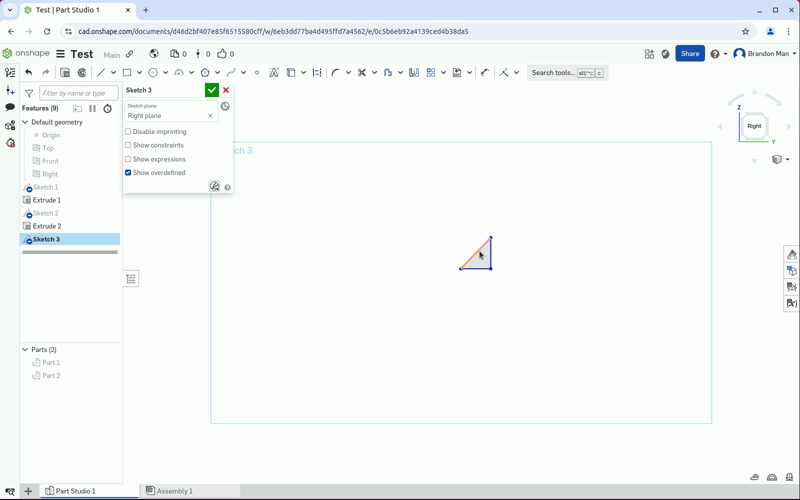
scroll(6)
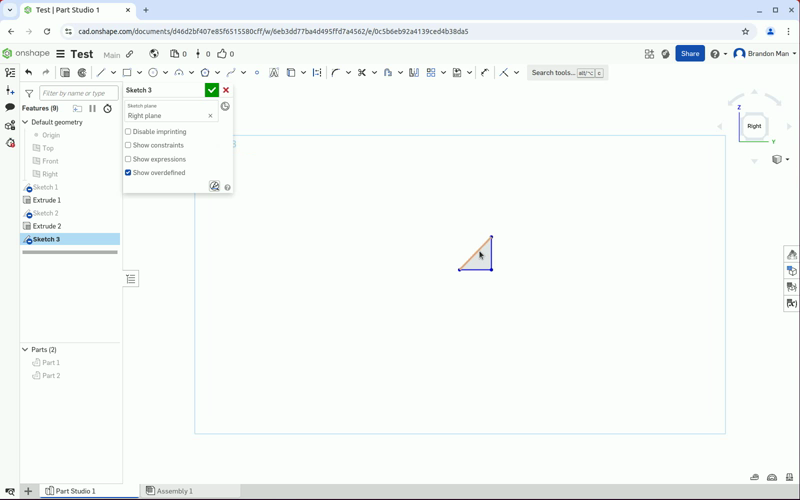
scroll(6)
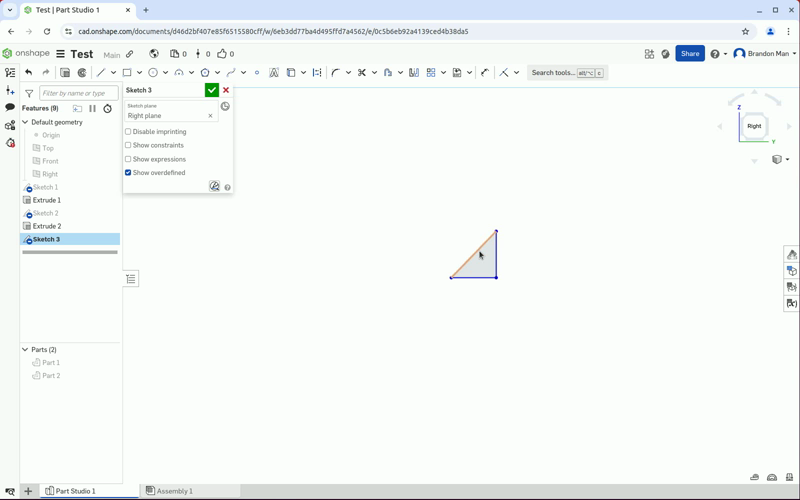
scroll(6)
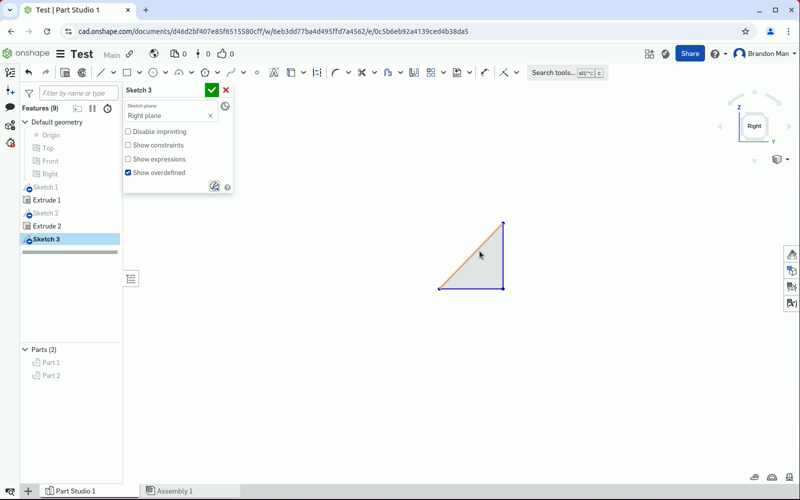
scroll(6)
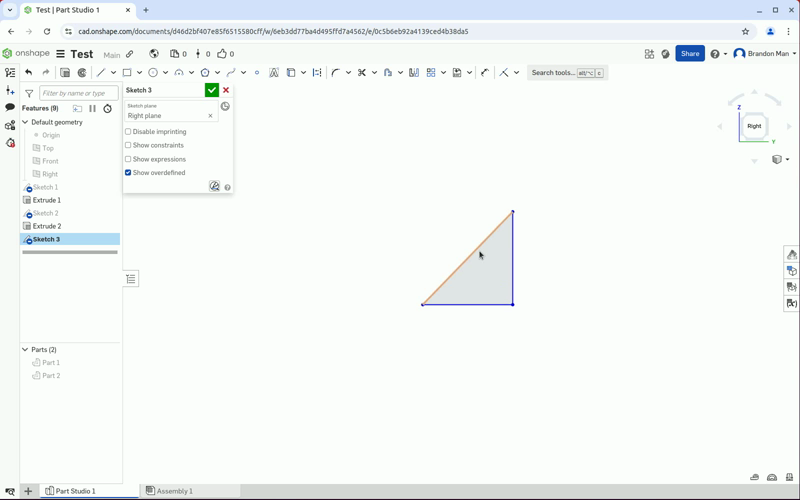
scroll(6)
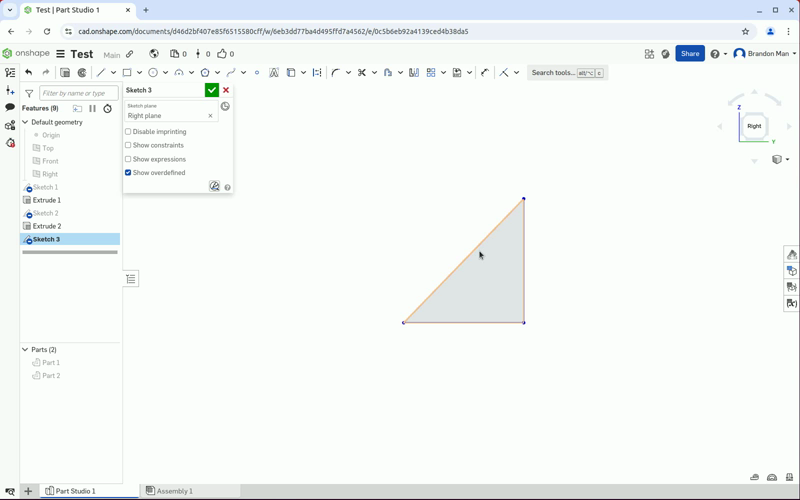
scroll(6)
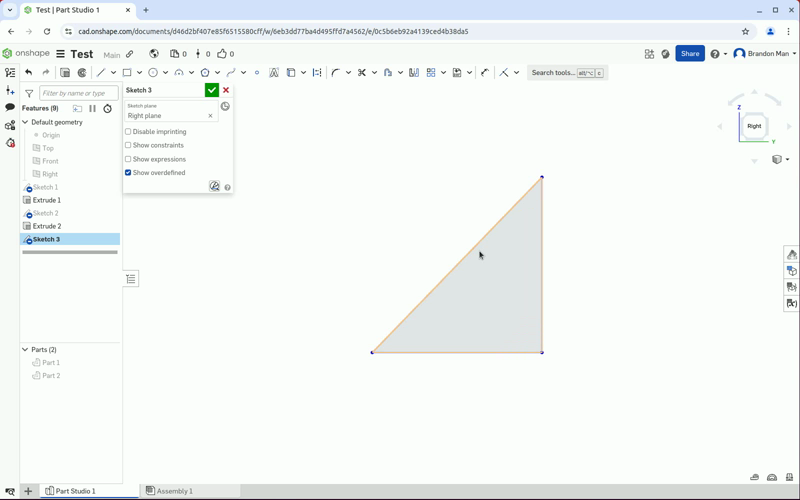
scroll(6)
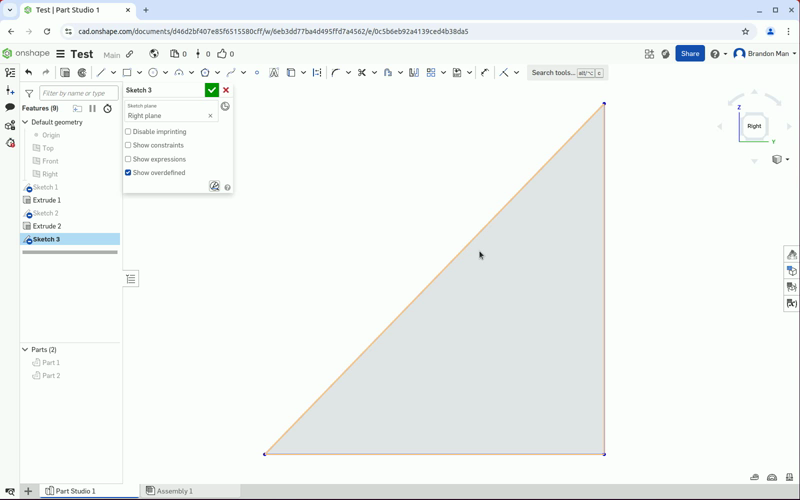
click(479, 250)
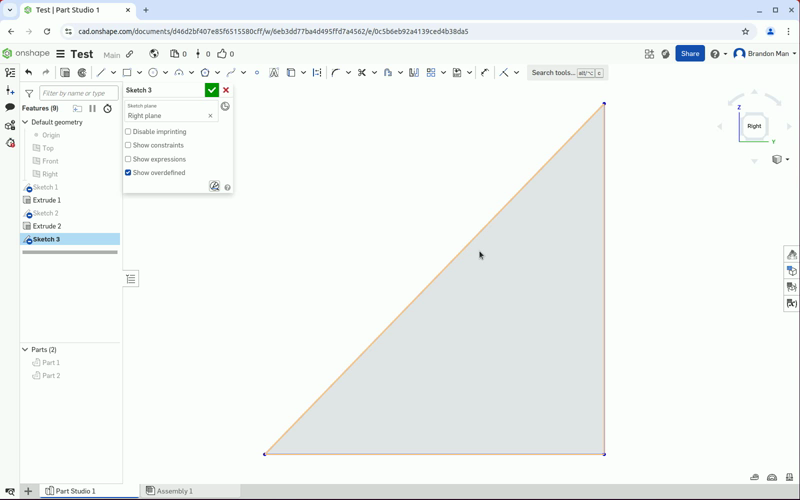
scroll(-6)
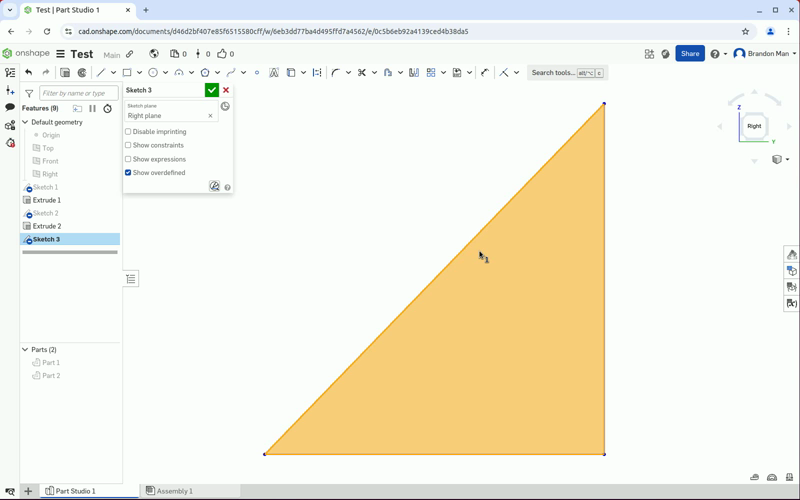
scroll(-6)
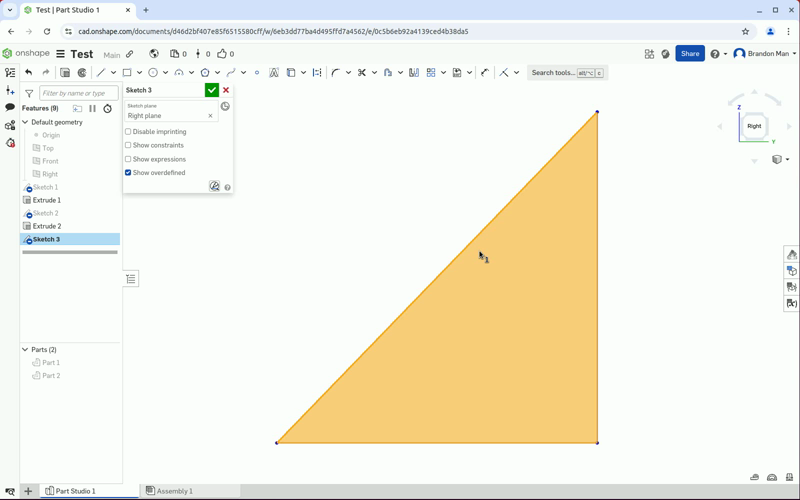
scroll(-6)
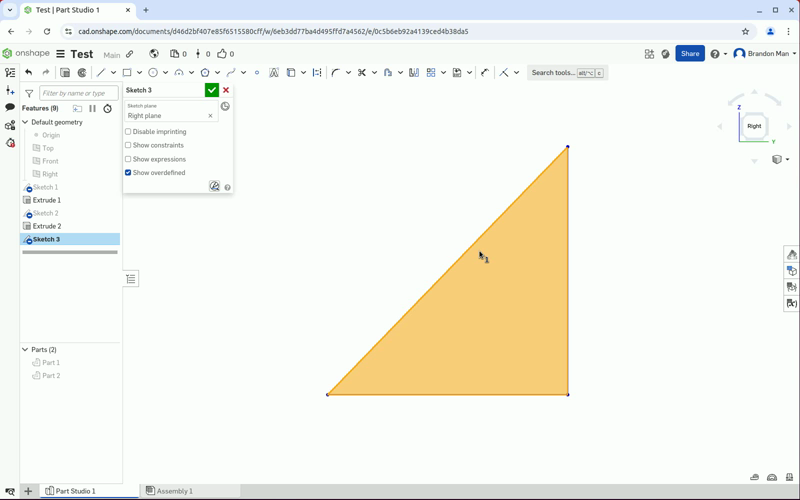
scroll(-6)
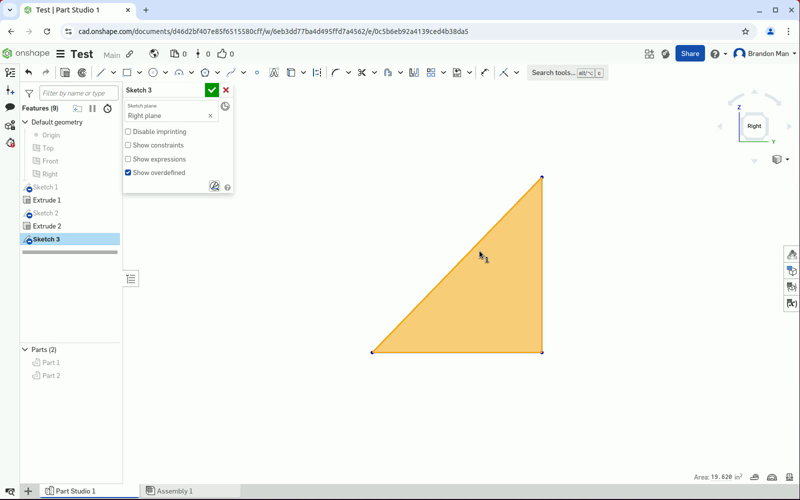
scroll(-6)
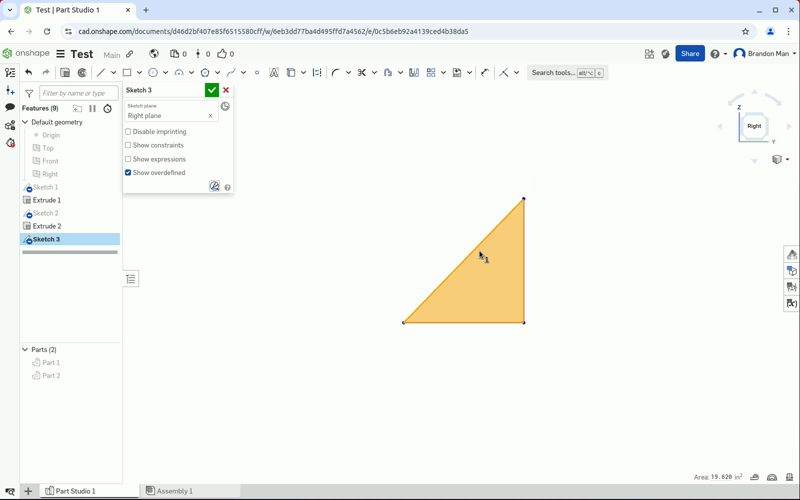
scroll(-6)
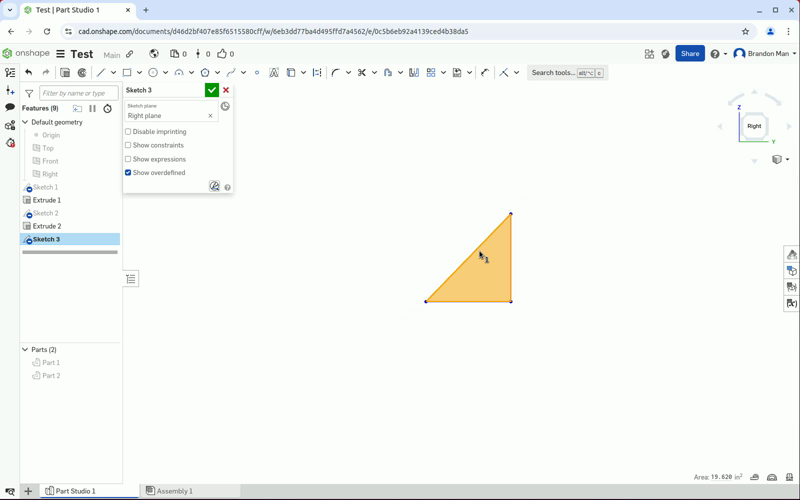
scroll(-6)
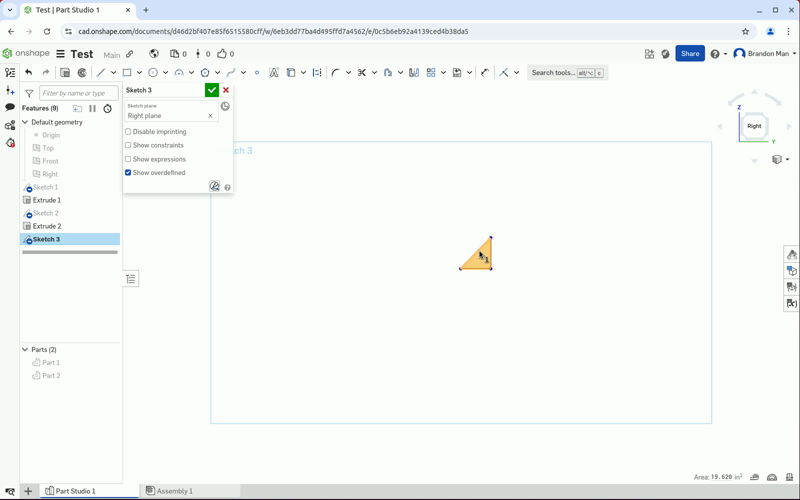
mouse_move(73, 352)
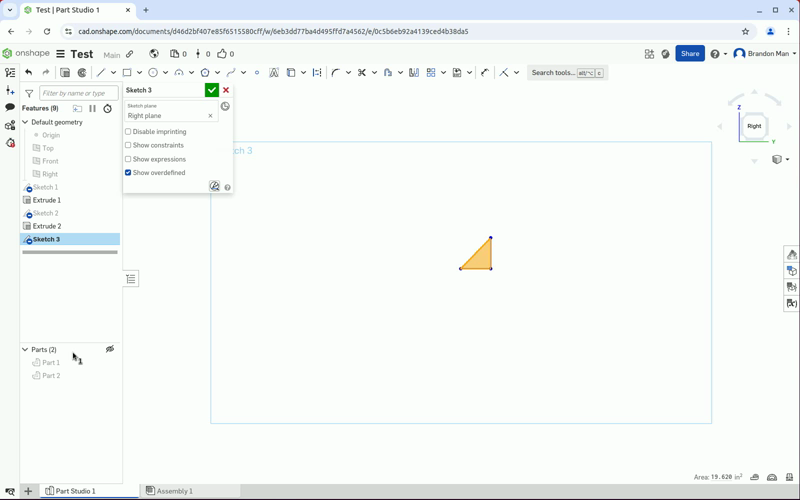
key(shift+y)
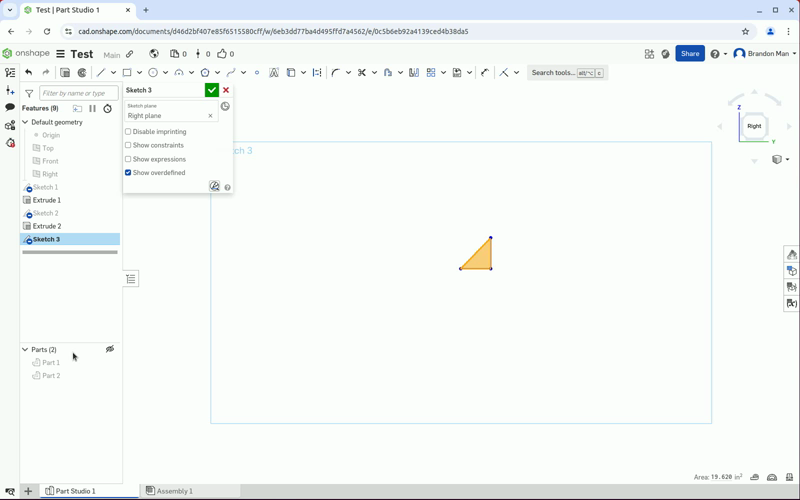
key(shift+e)
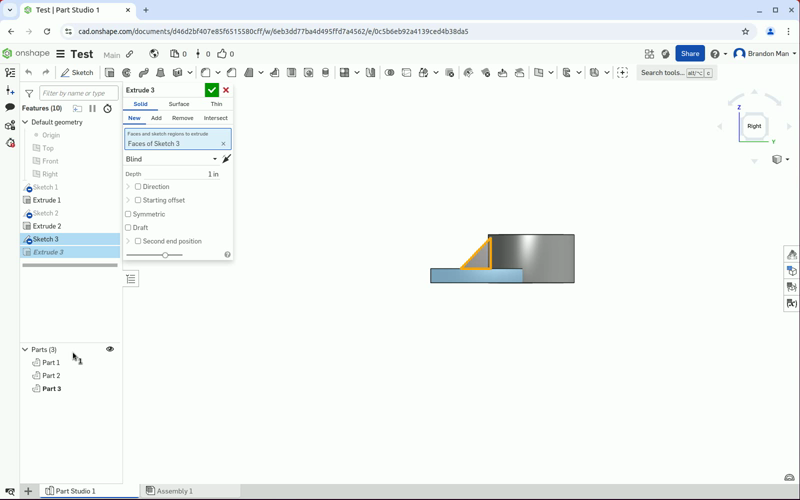
mouse_move(143, 106)
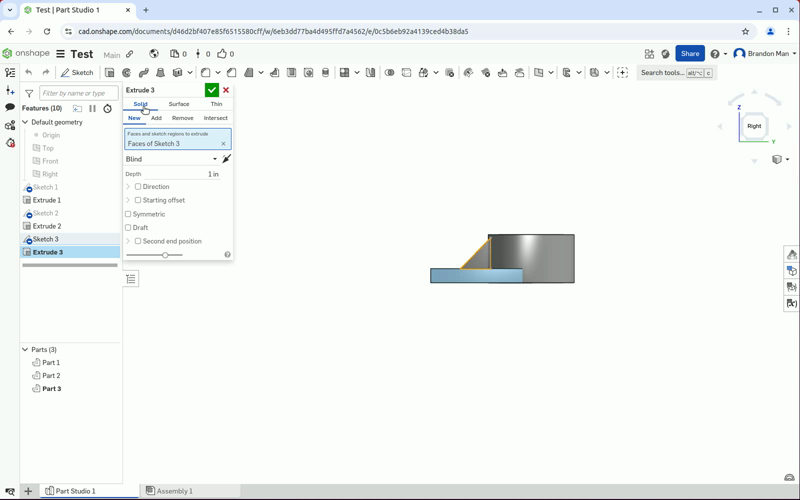
click(143, 106)
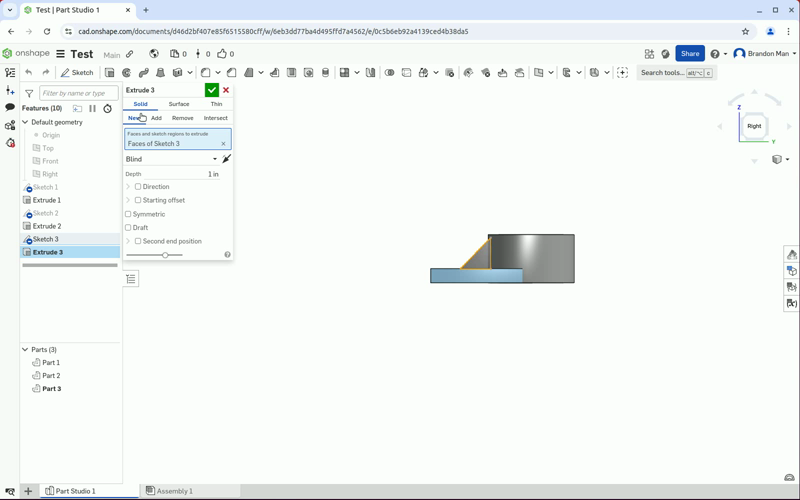
mouse_move(137, 120)
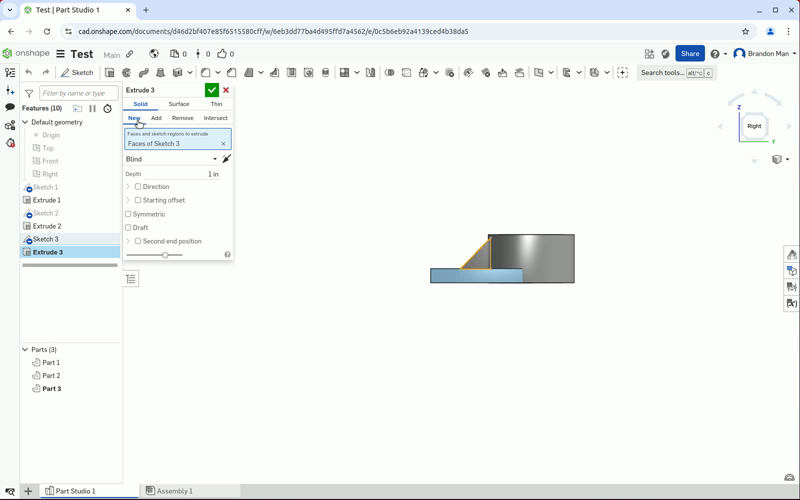
click(137, 120)
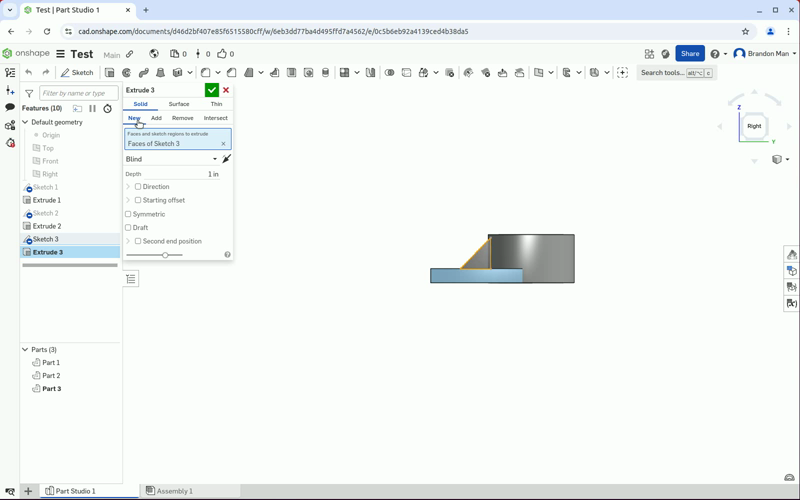
key(tab, 4)
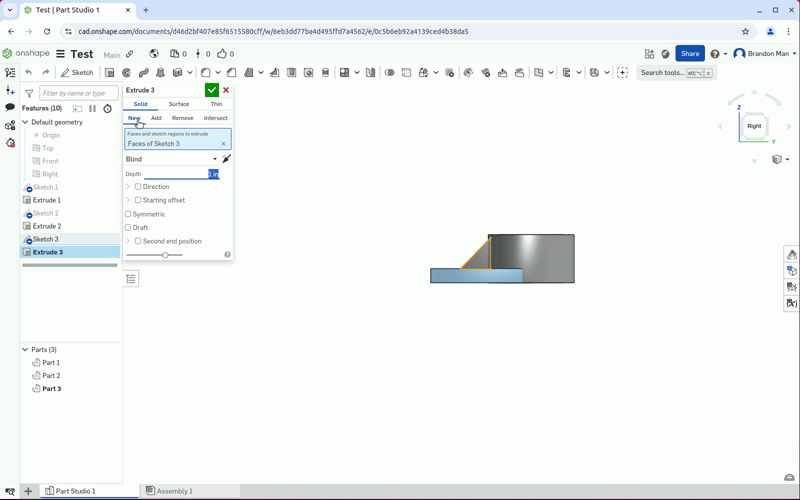
text(2.889)
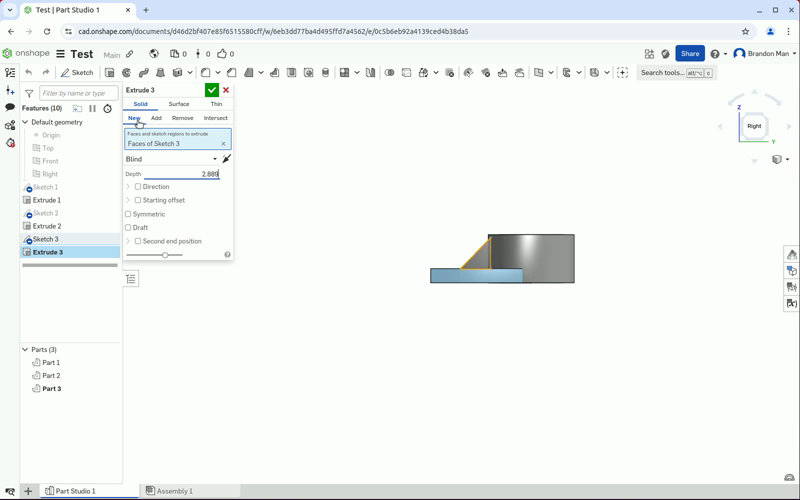
key(tab, 3)
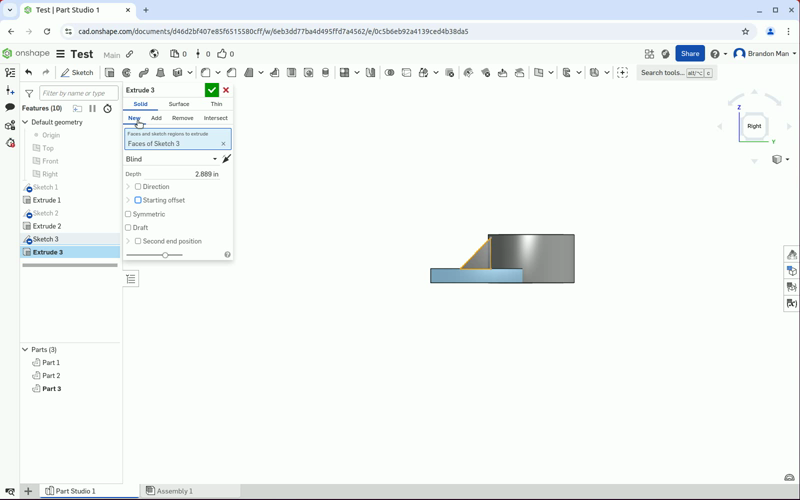
key(tab, 2)
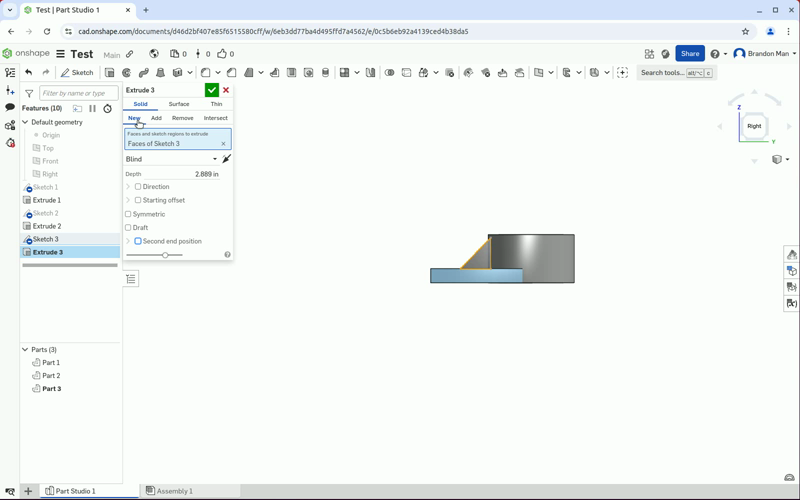
key(space)
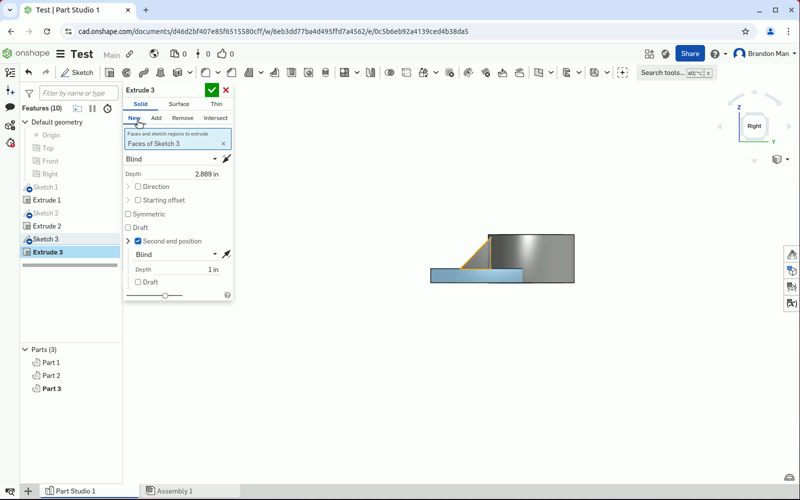
key(tab, 3)
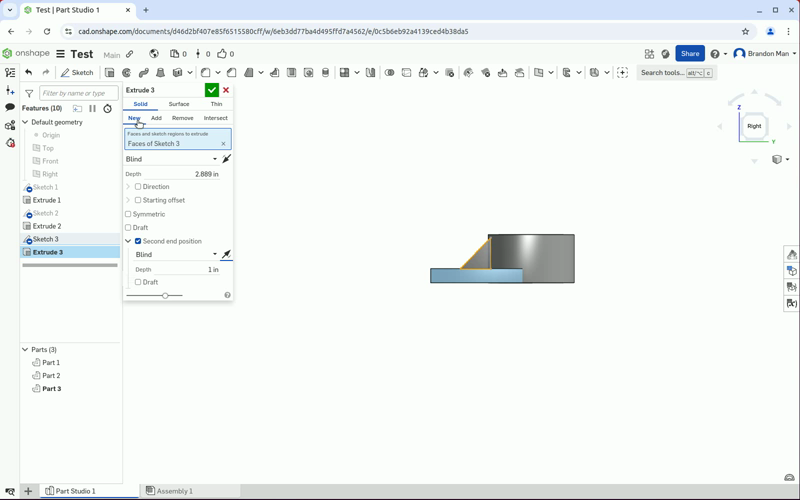
text(2.889)
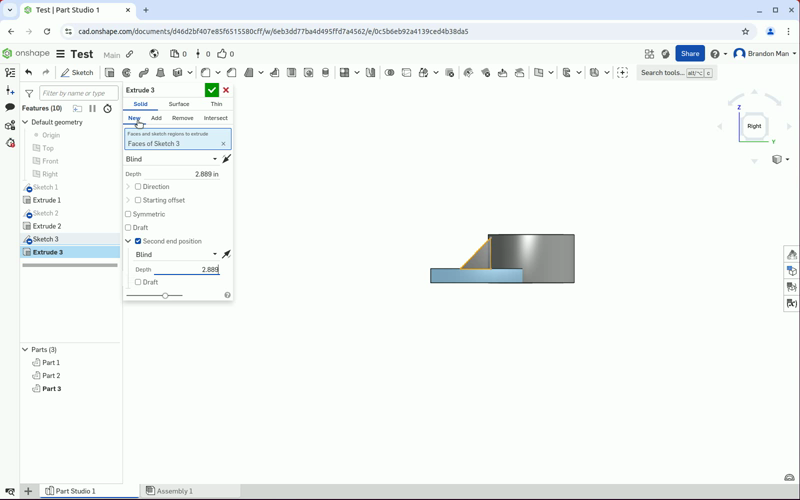
key(enter)
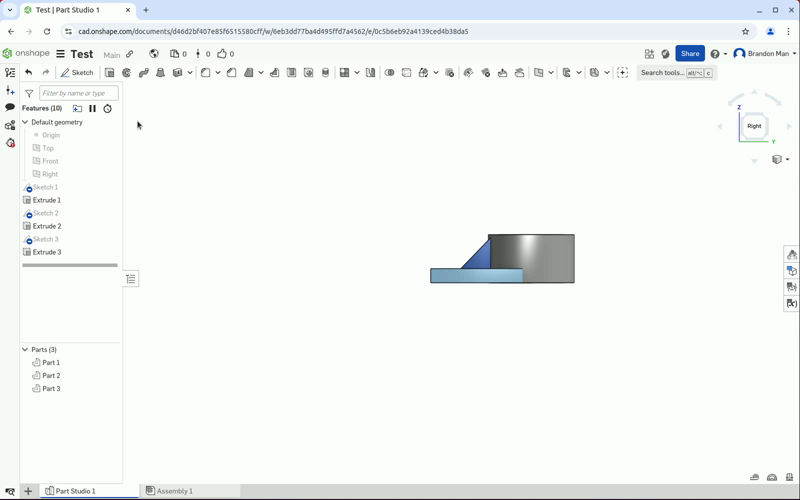
key(shift+h)
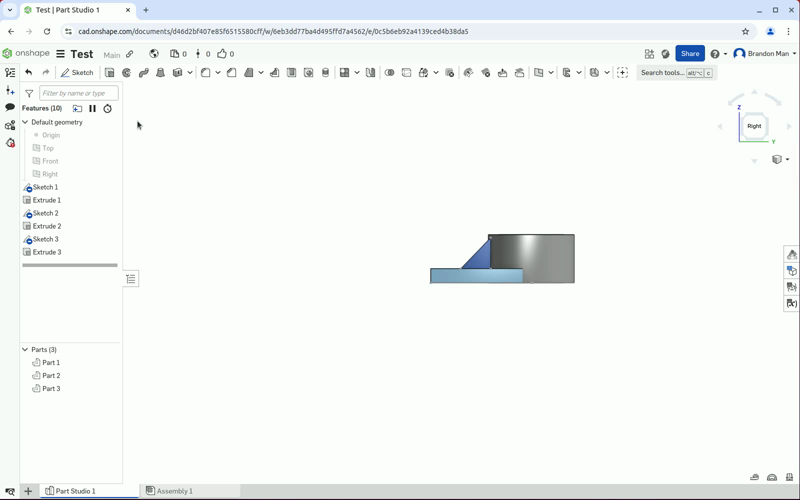
key(shift+h)
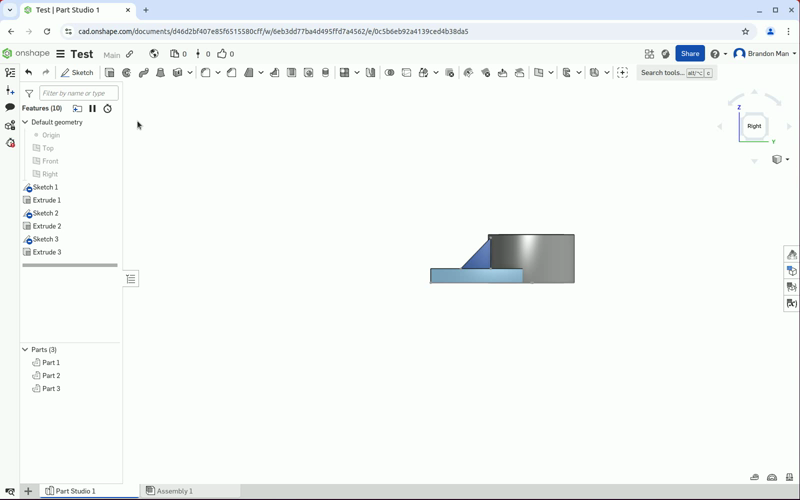
key(shift+7)
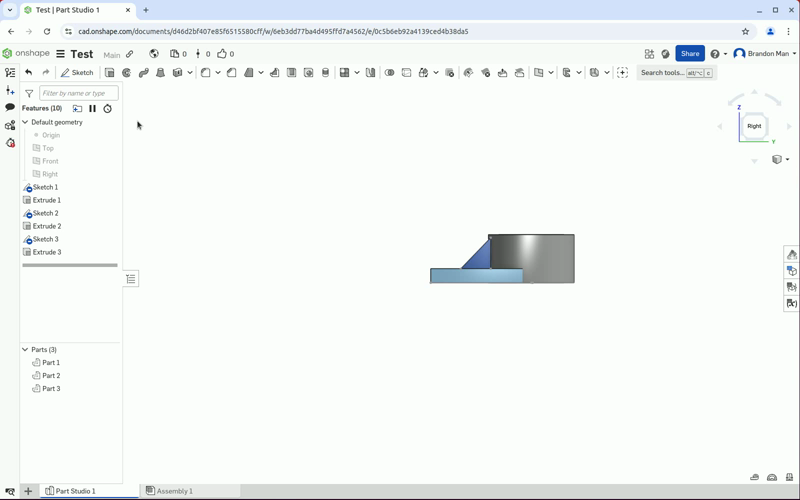
key(right, 2)
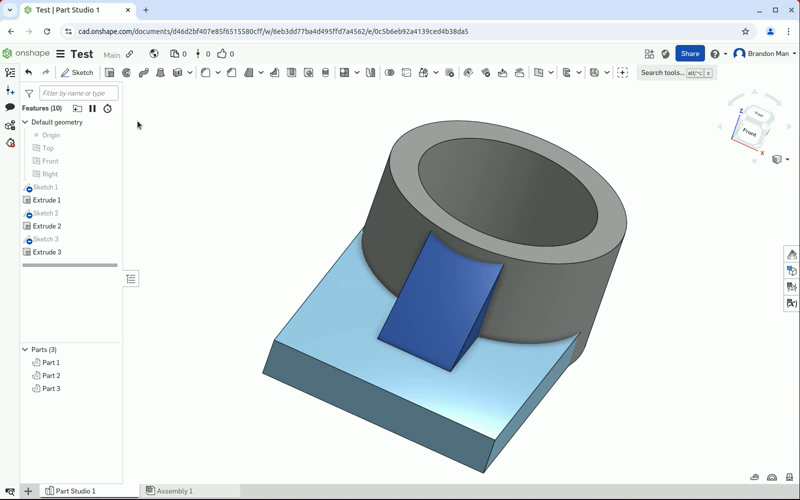
key(down, 2)
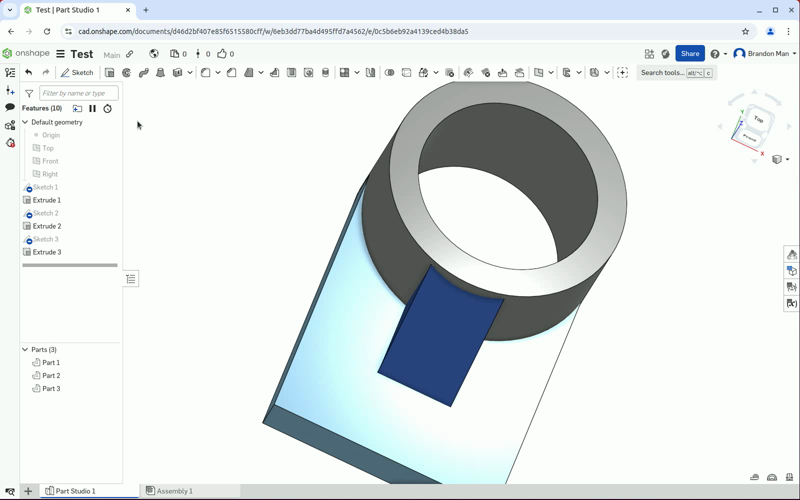
key(up, 2)
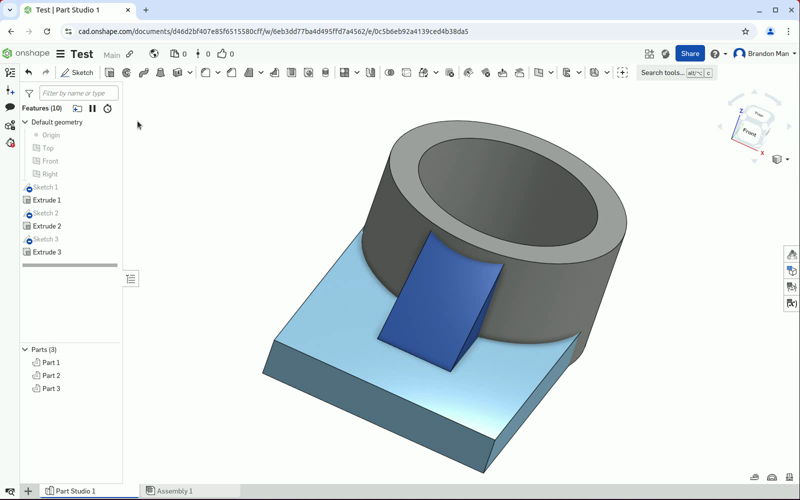
key(left, 2)
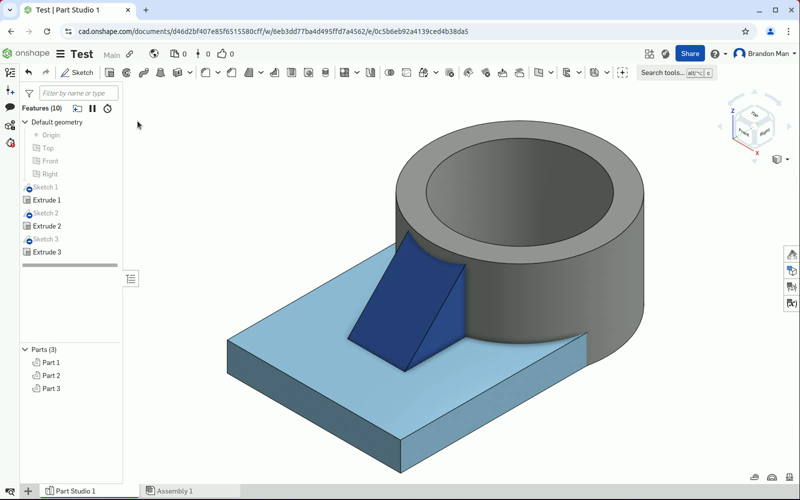
mouse_move(73, 189)
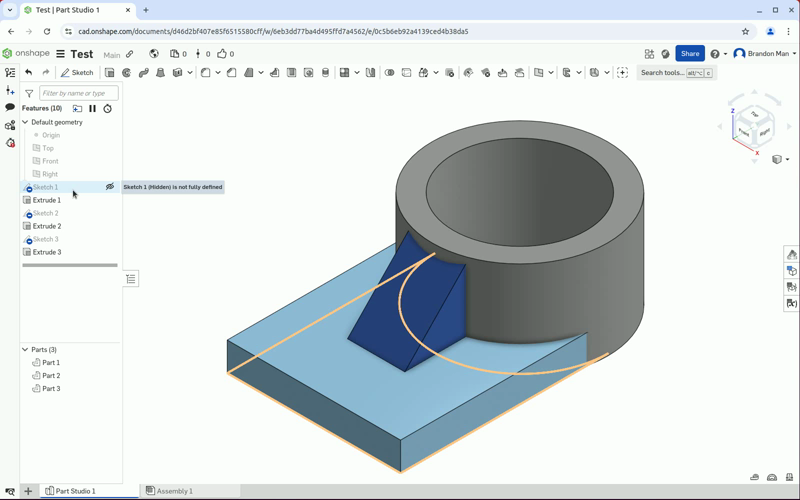
click(73, 189)